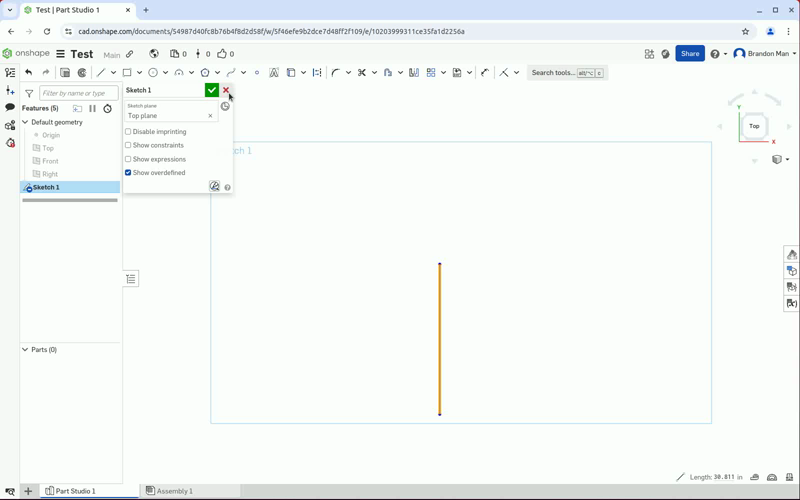
key(shift+h)
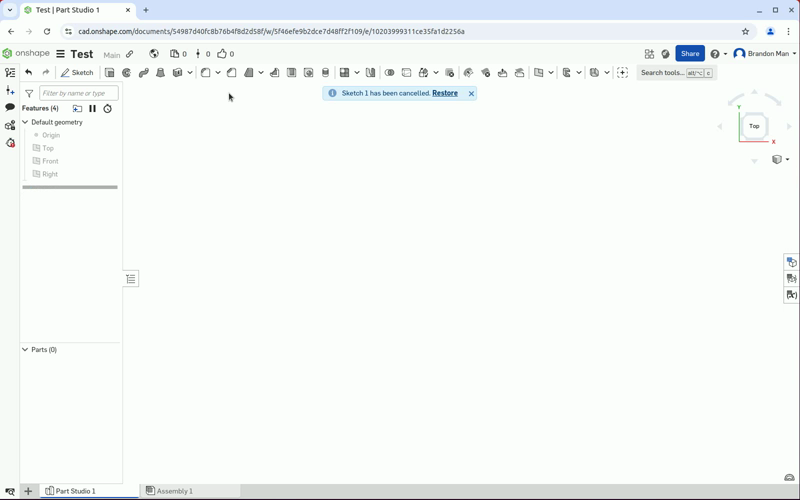
mouse_move(73, 352)
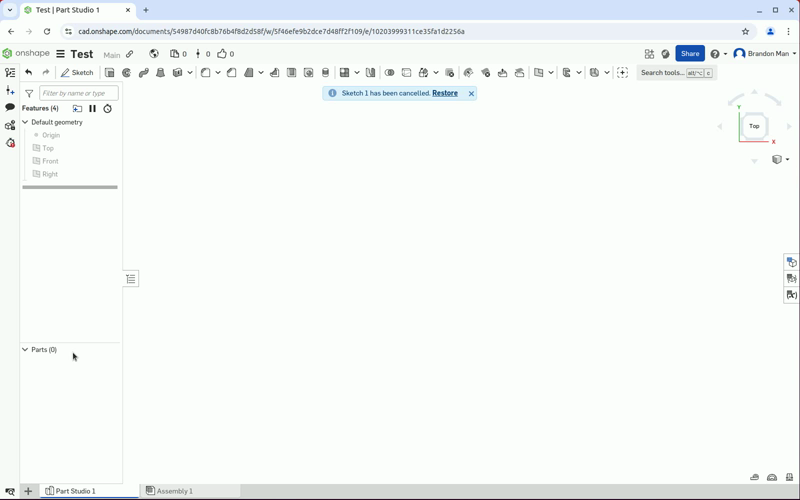
key(y)
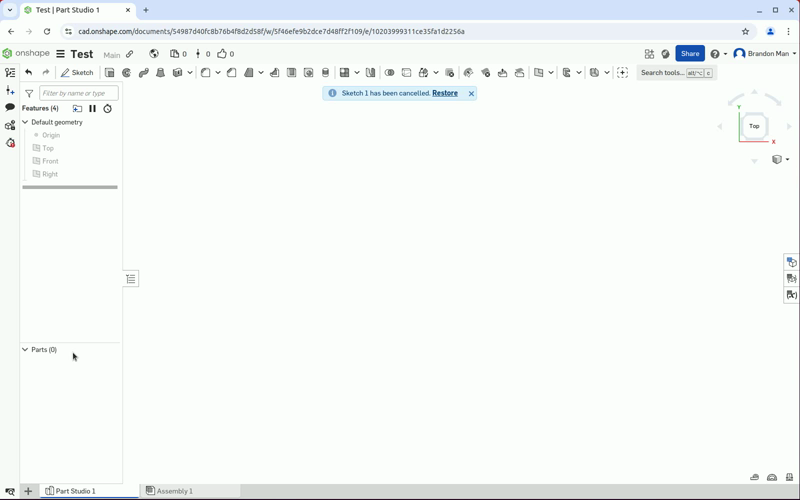
key(shift+p)
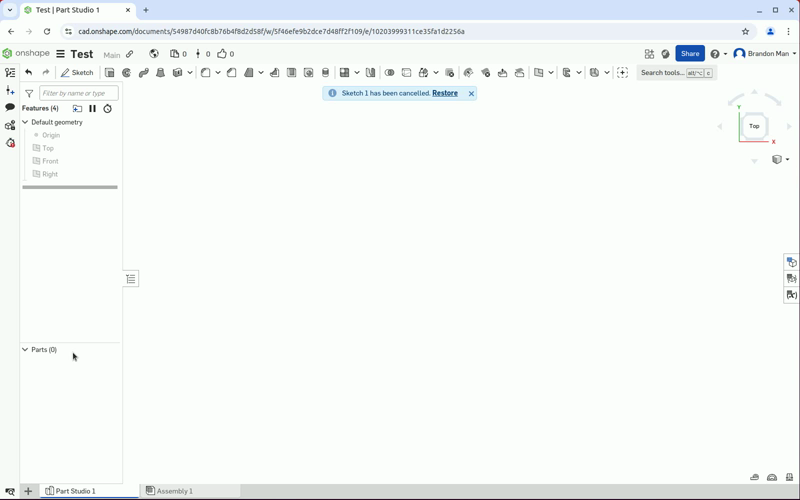
key(space)
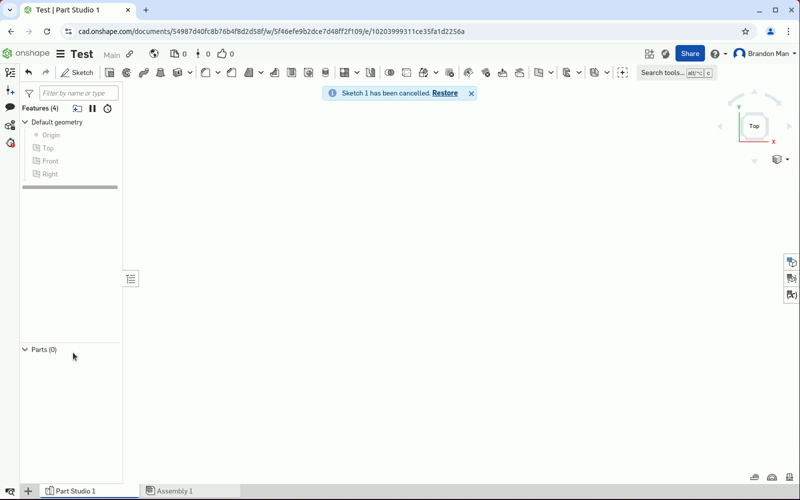
key_down(shift)
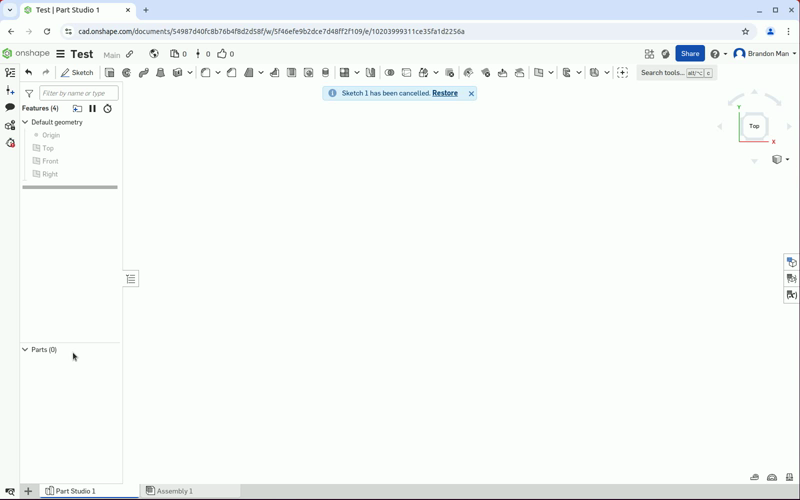
key(up)
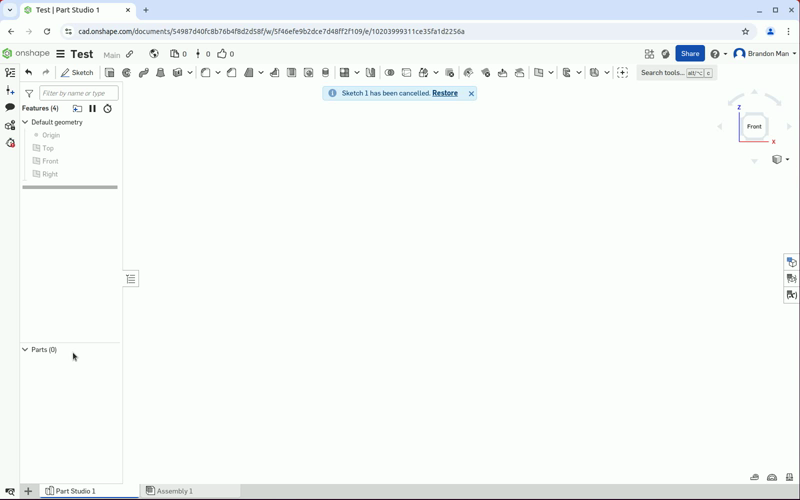
key_up(shift)
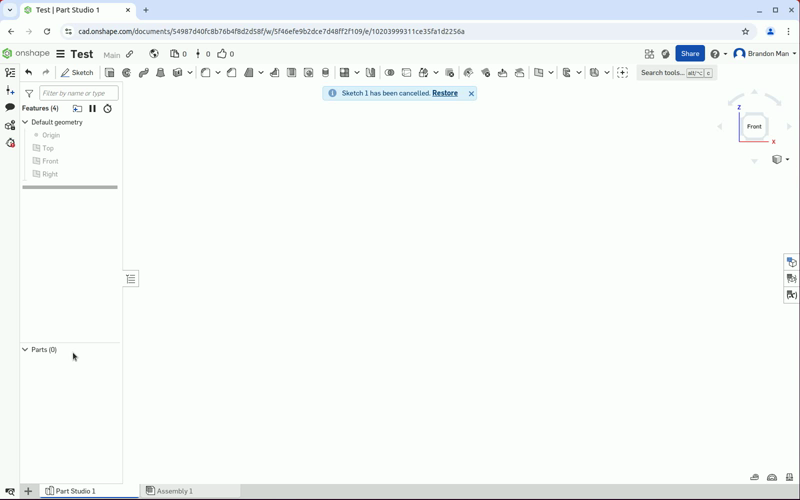
mouse_move(73, 352)
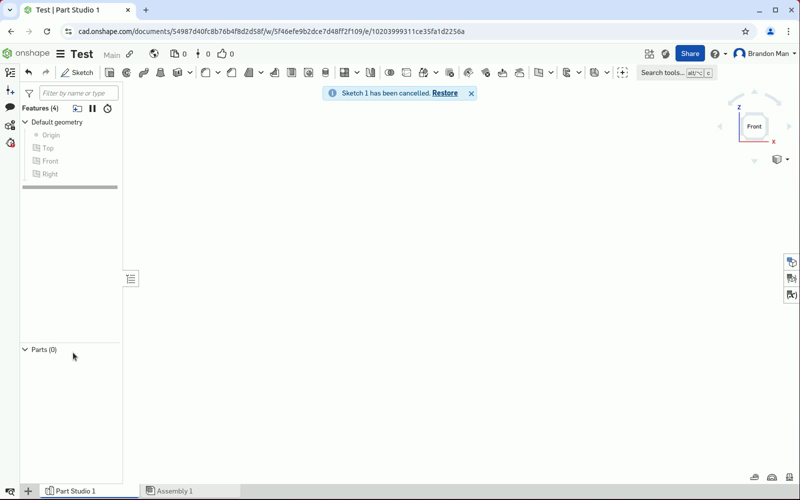
key(shift+y)
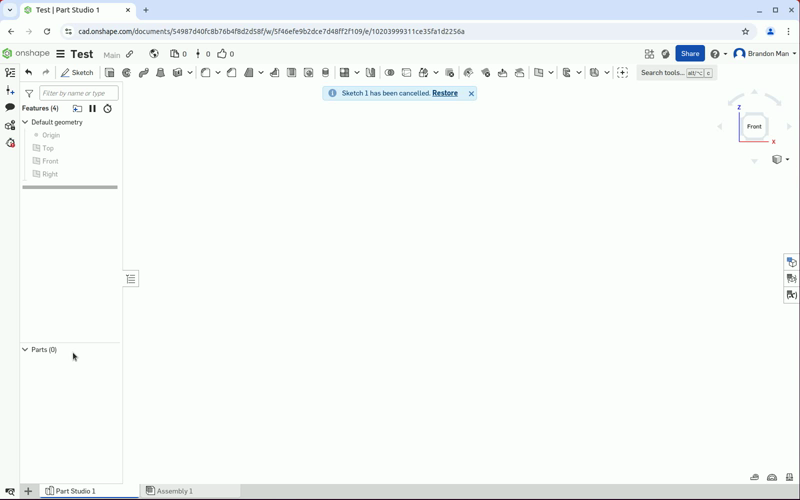
key(shift+s)
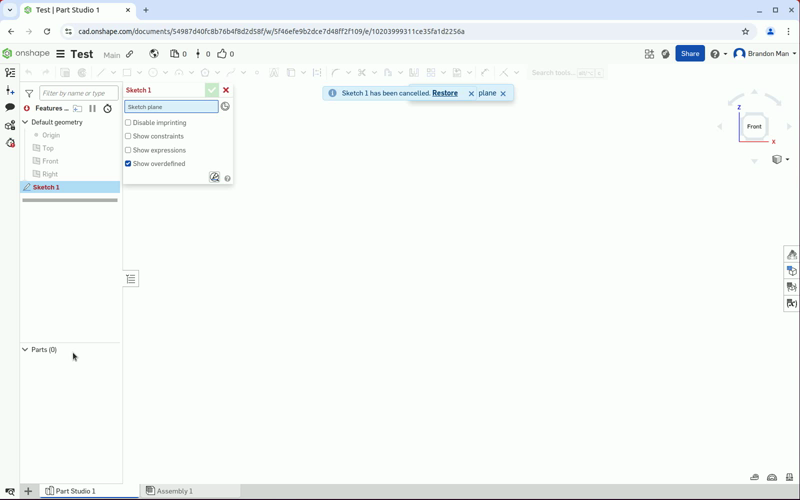
mouse_move(73, 163)
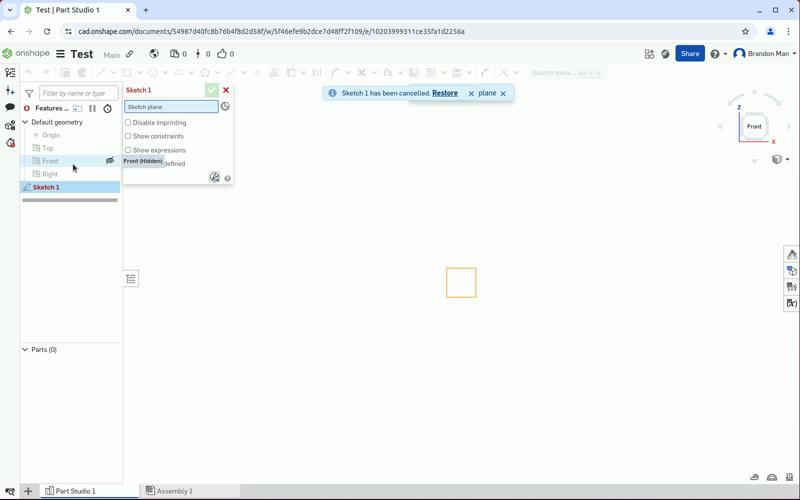
click(73, 163)
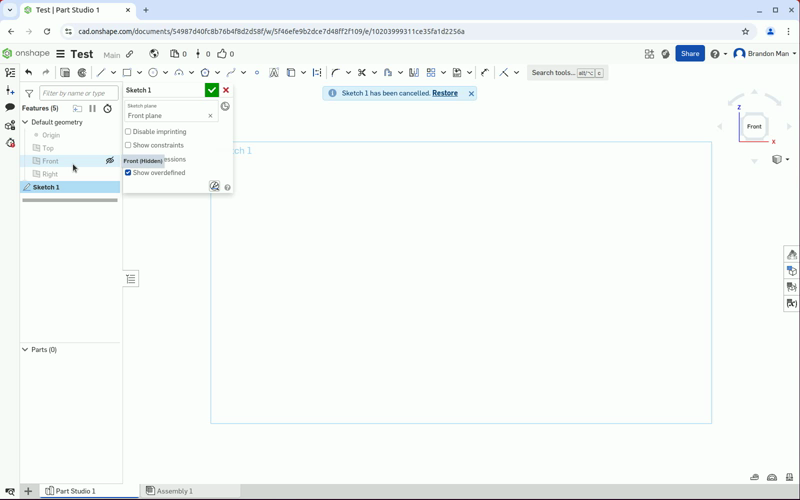
mouse_move(73, 352)
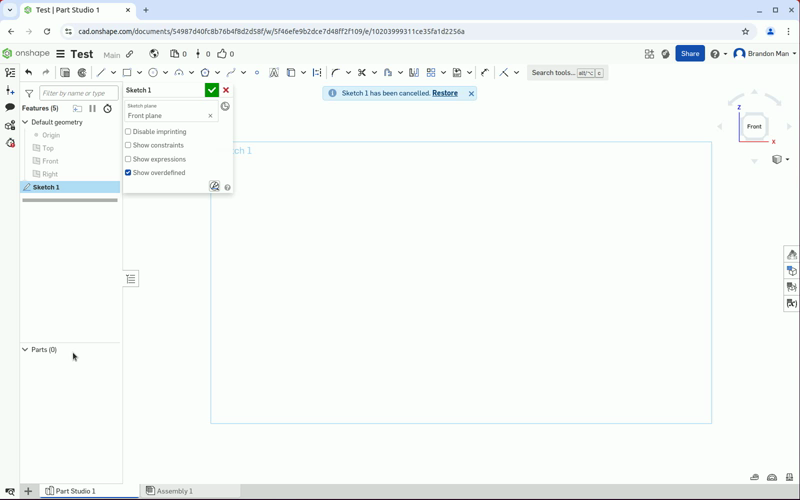
key(y)
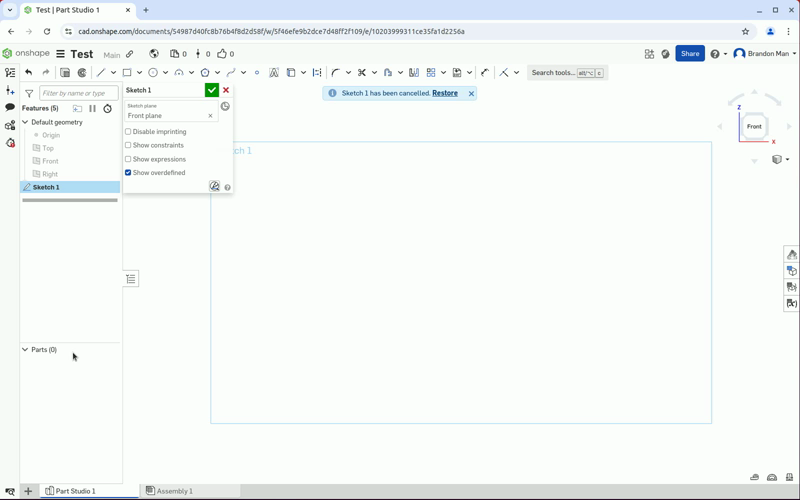
key(c)
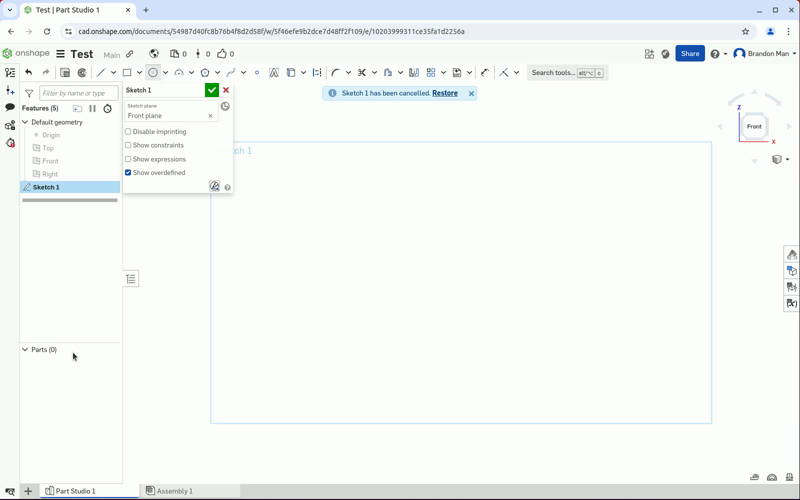
key_down(shift)
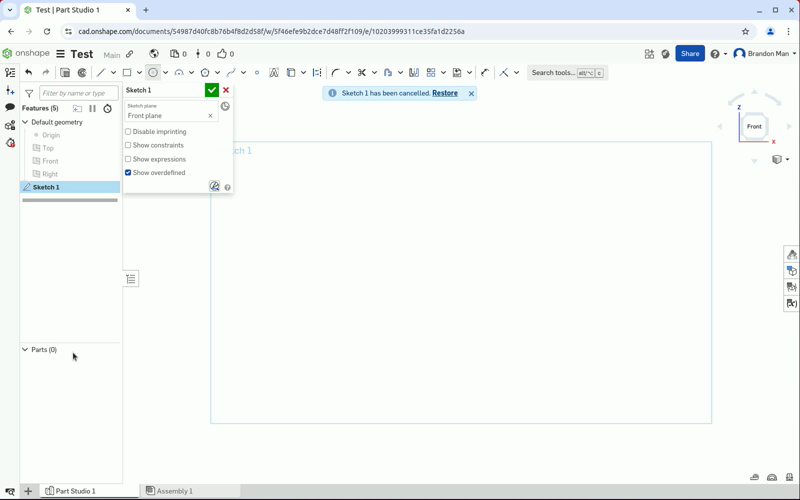
mouse_move(461, 282)
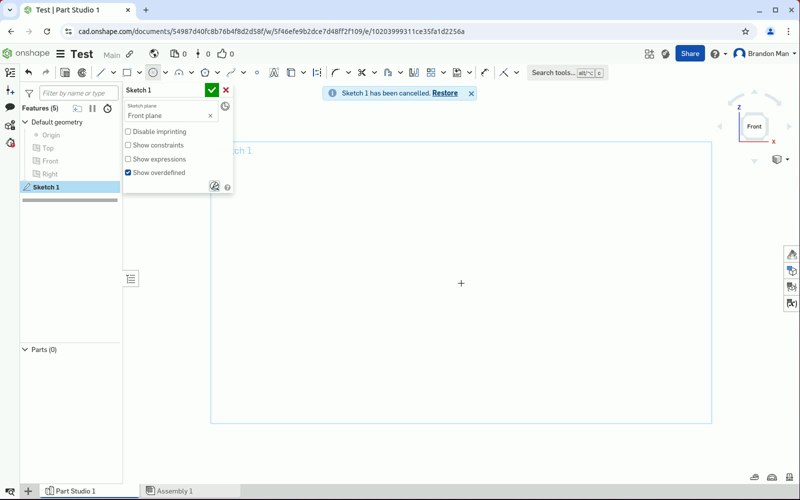
click(461, 282)
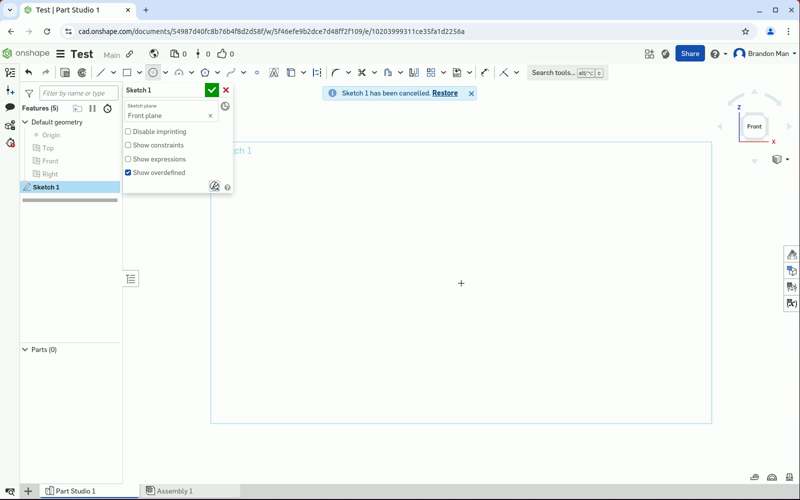
key_up(shift)
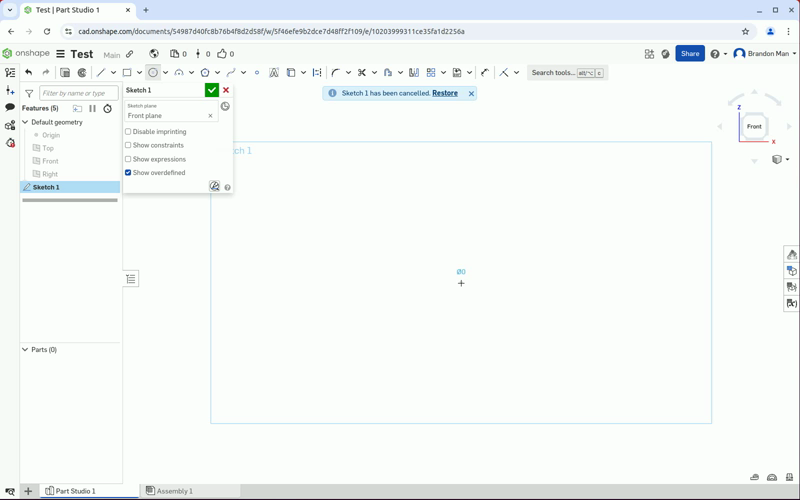
mouse_move(467, 282)
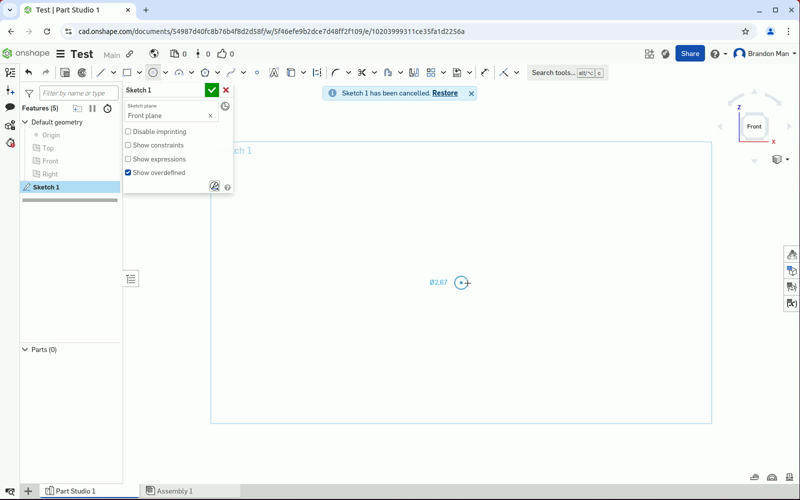
click(467, 282)
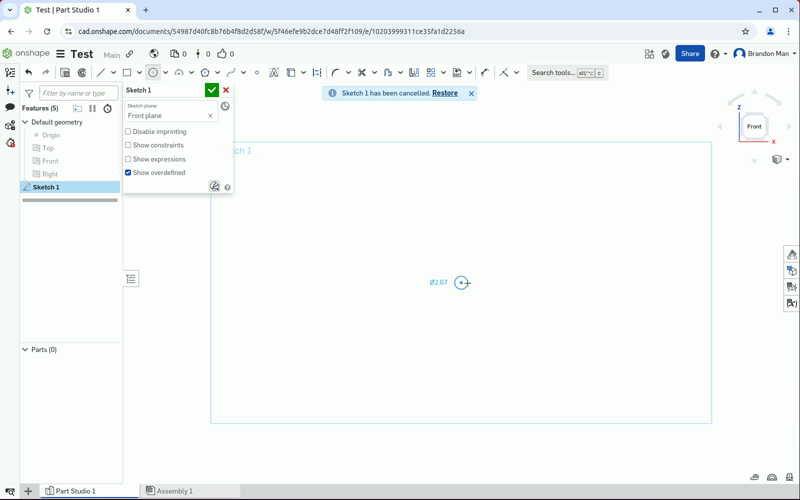
key(esc)
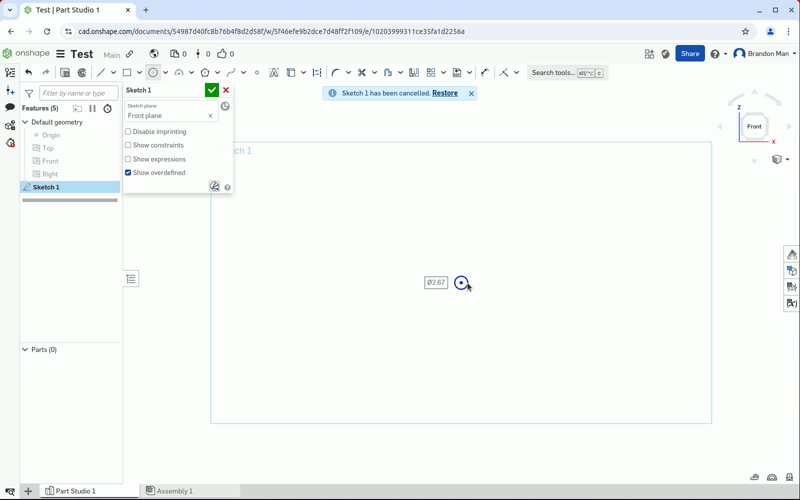
key(c)
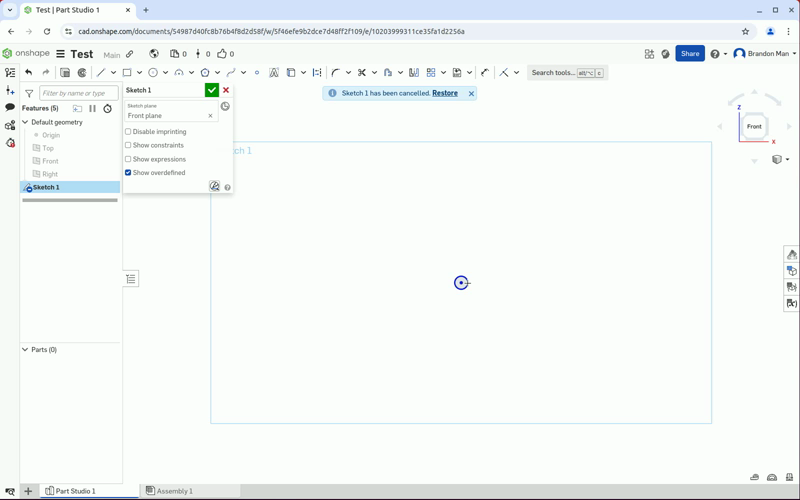
key_down(shift)
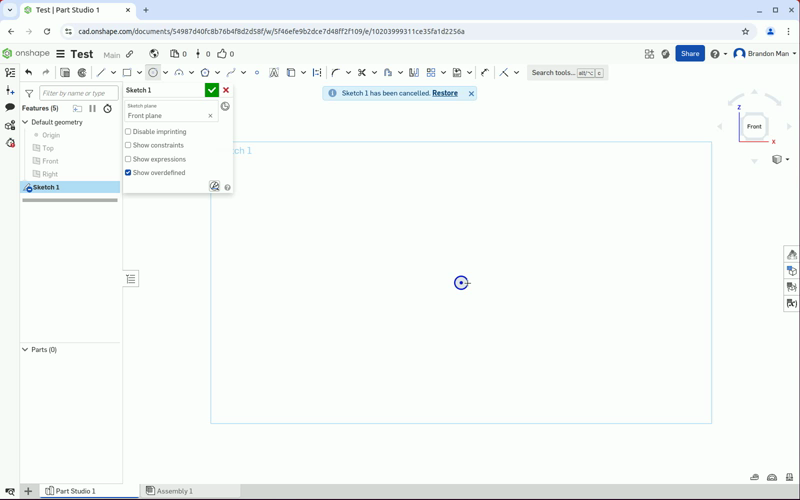
mouse_move(461, 282)
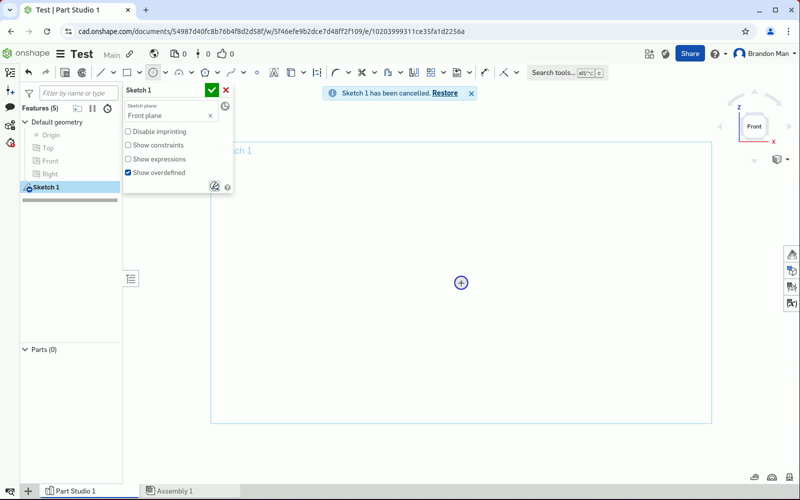
click(461, 282)
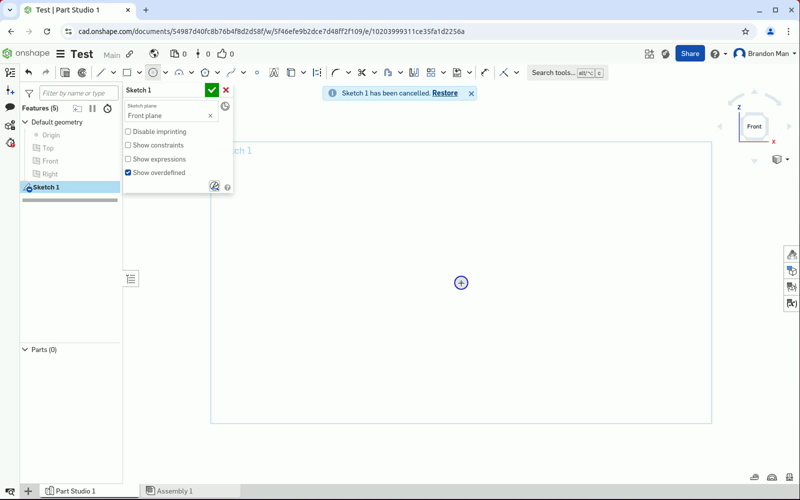
key_up(shift)
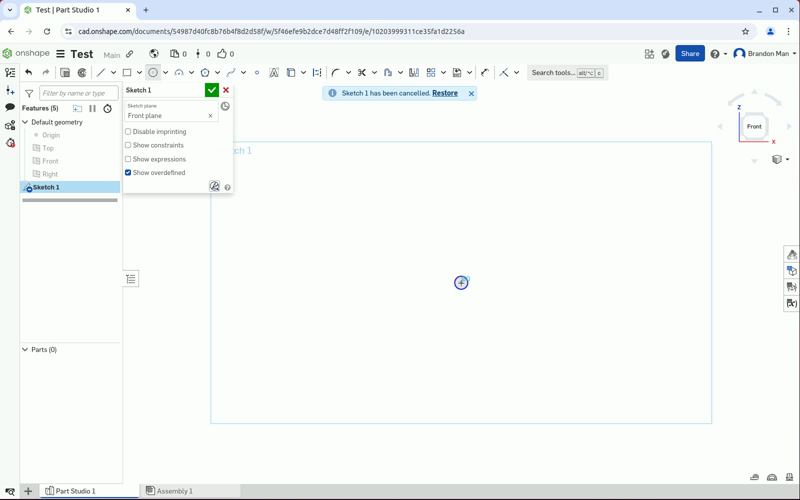
mouse_move(466, 282)
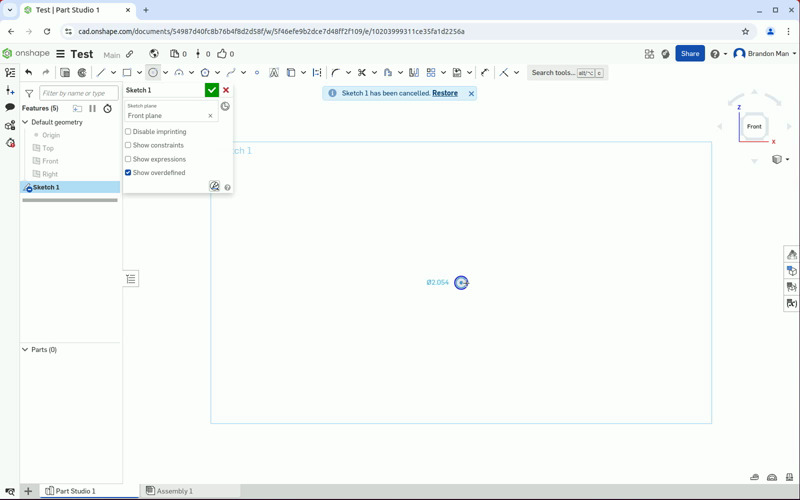
scroll(6)
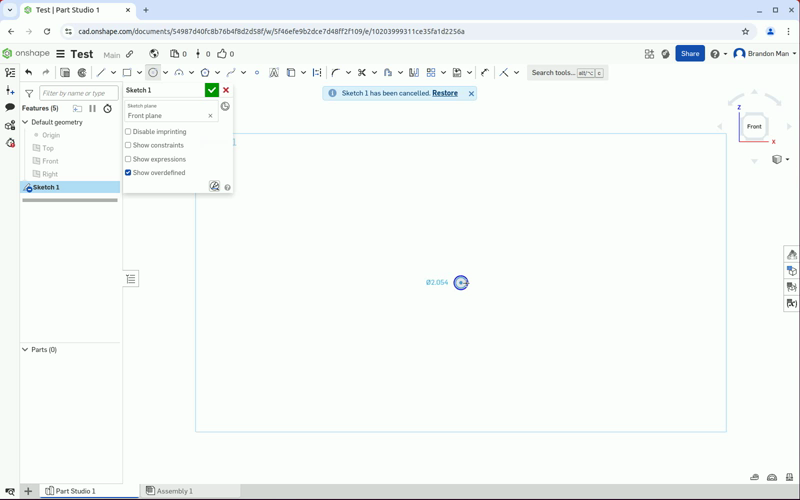
scroll(6)
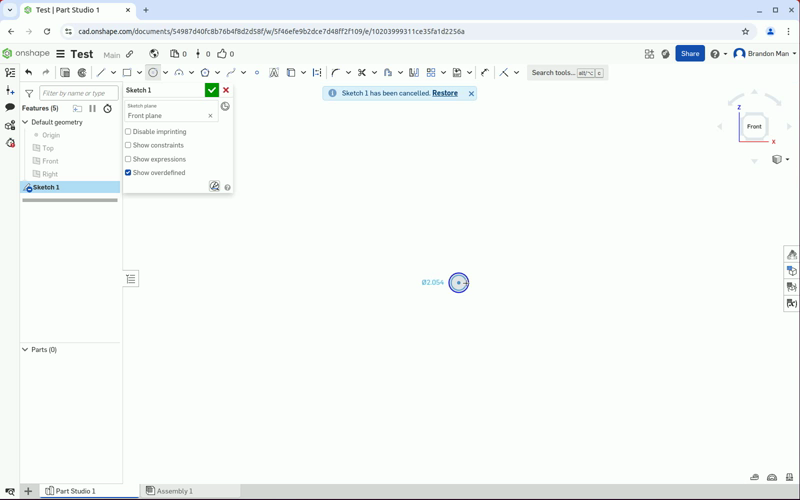
scroll(6)
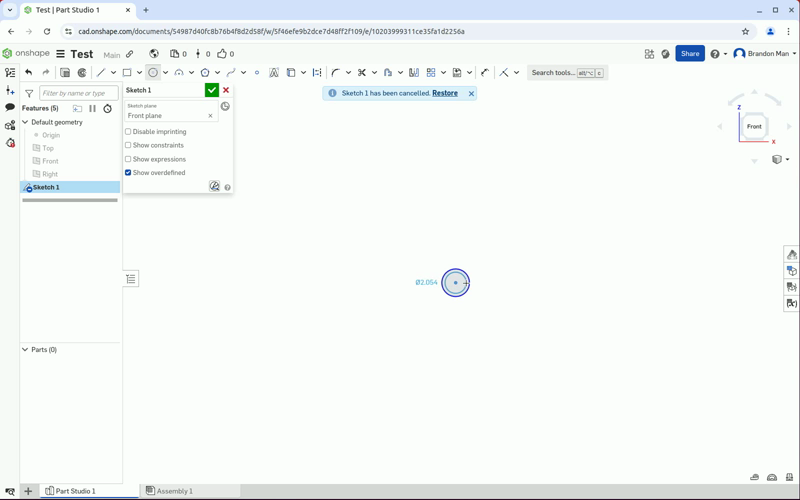
scroll(6)
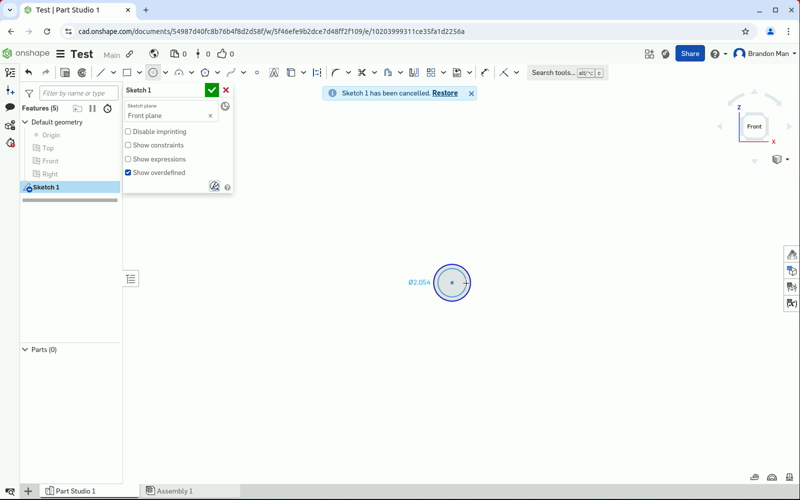
scroll(6)
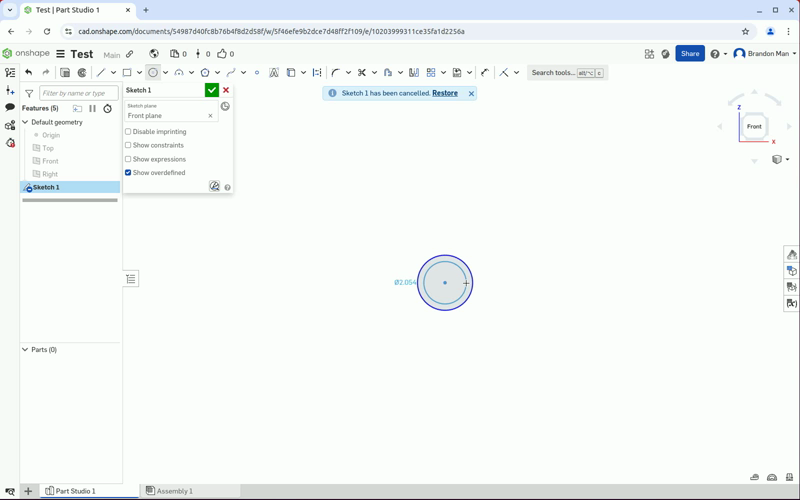
scroll(6)
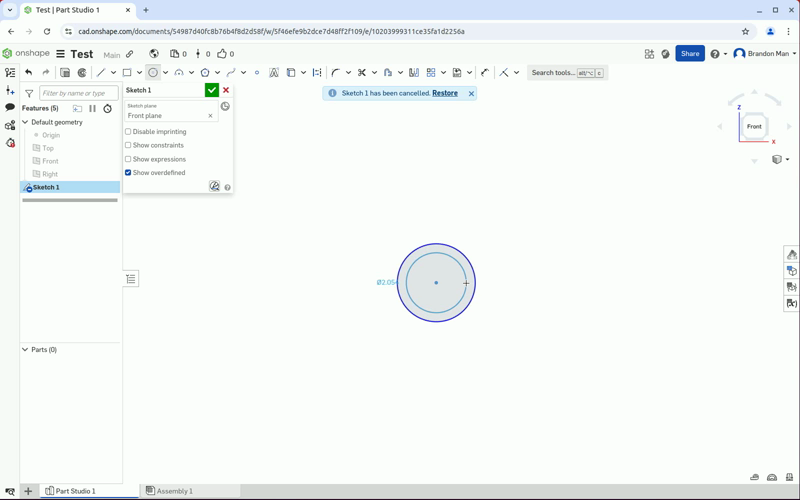
scroll(6)
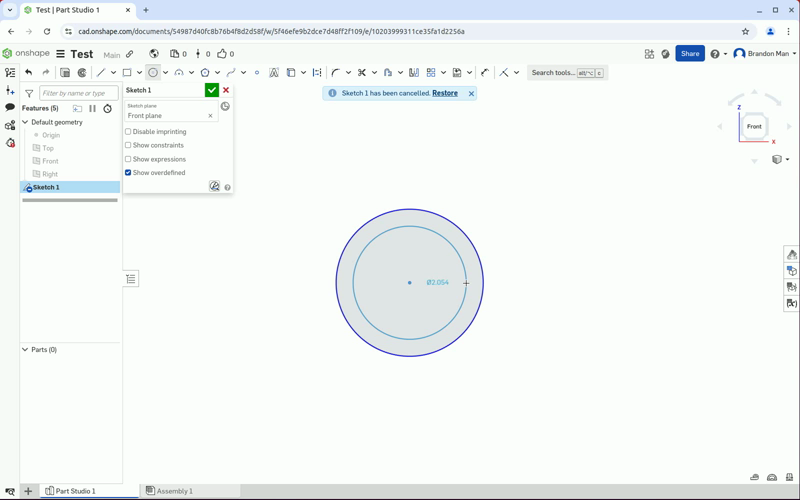
click(466, 282)
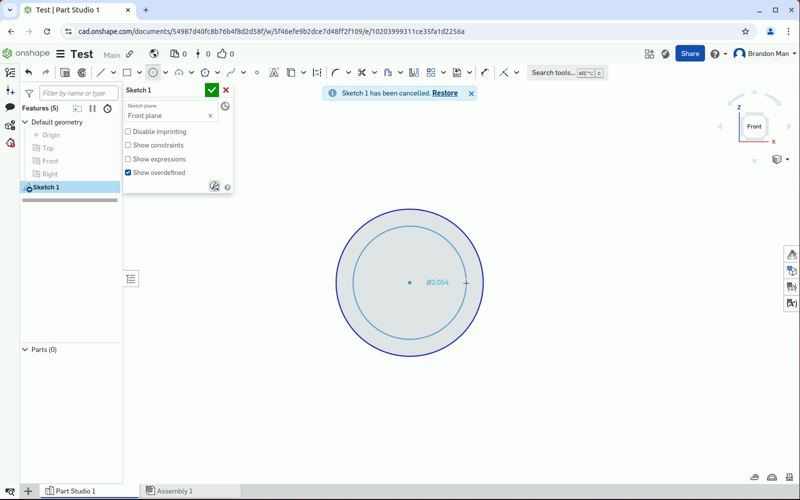
scroll(-6)
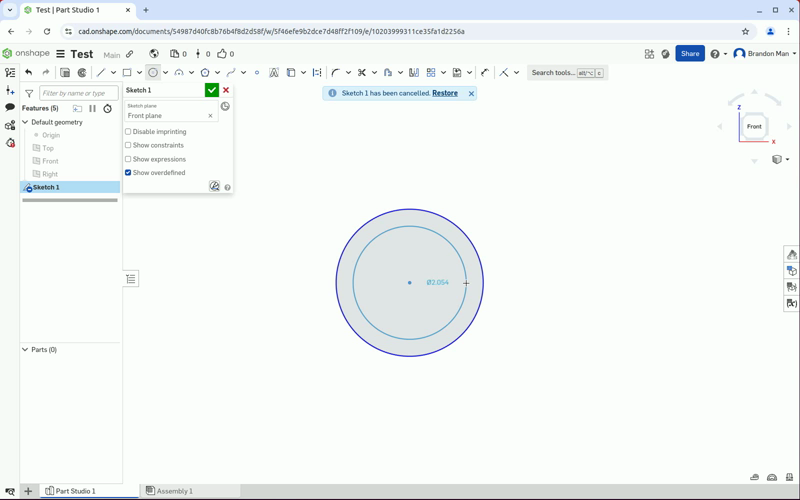
scroll(-6)
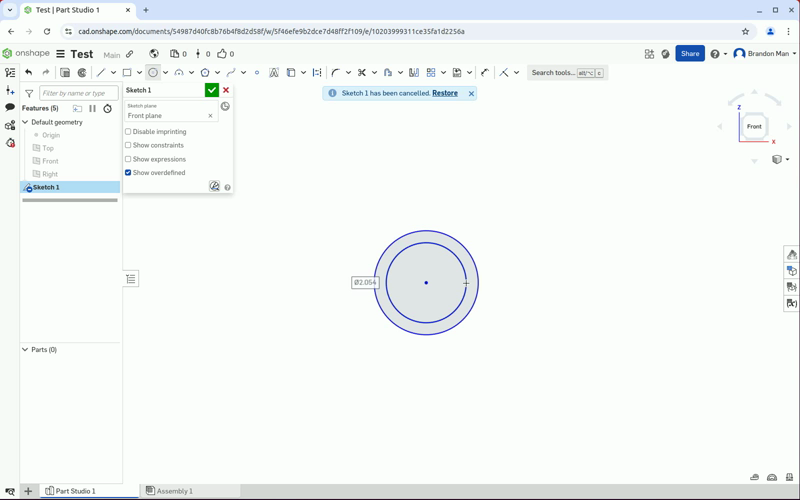
scroll(-6)
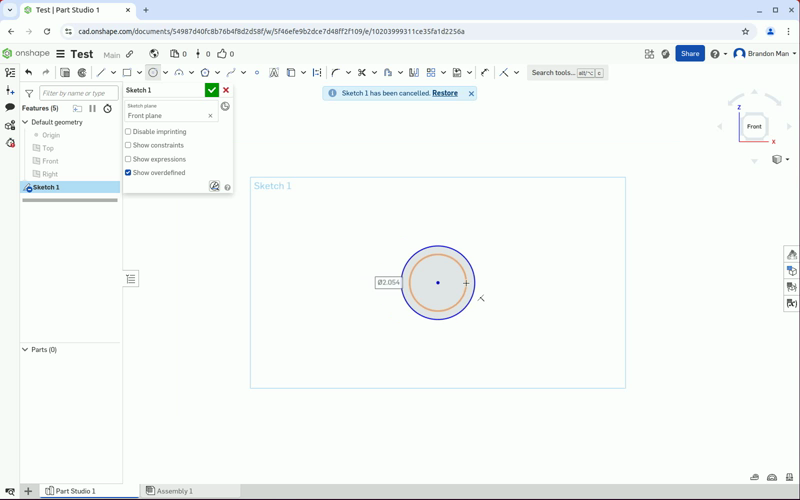
scroll(-6)
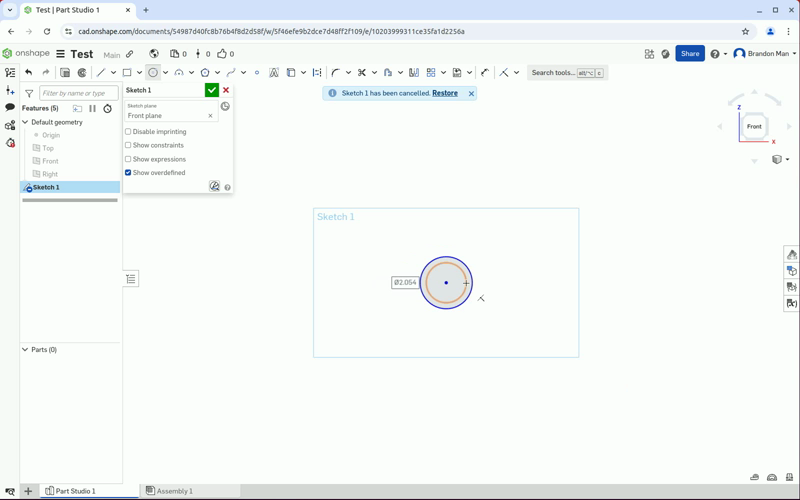
scroll(-6)
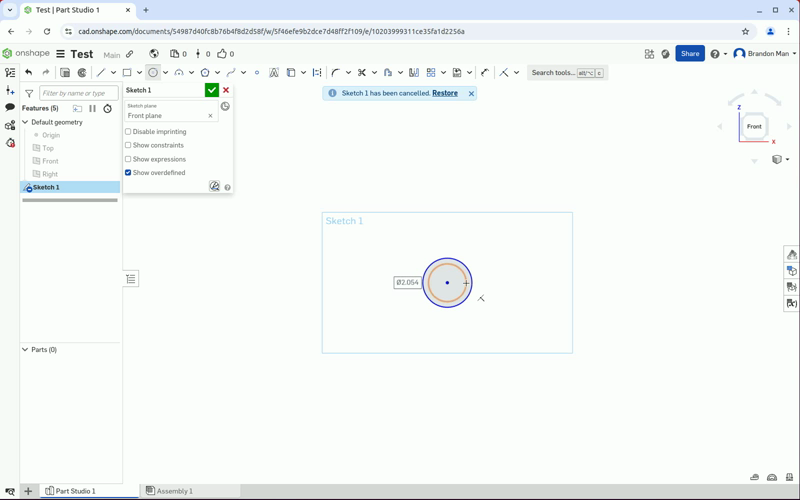
scroll(-6)
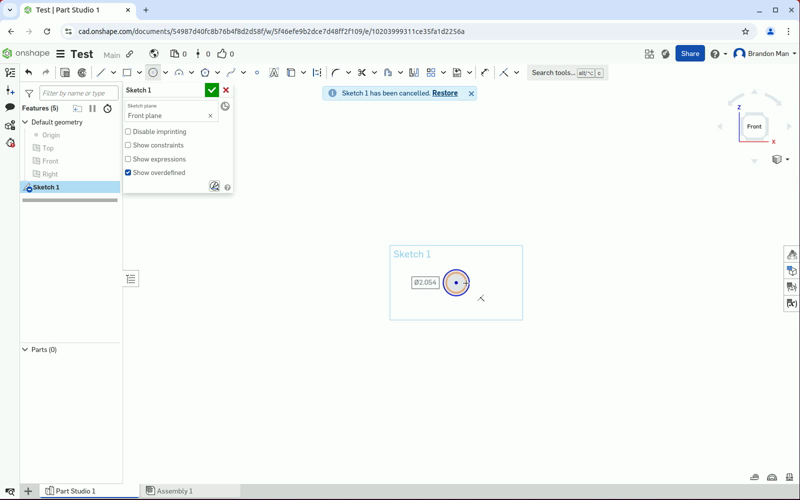
scroll(-6)
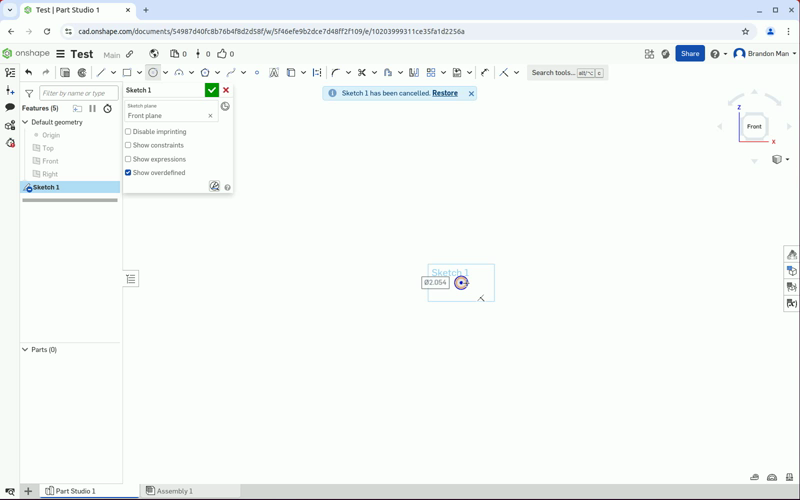
key(esc)
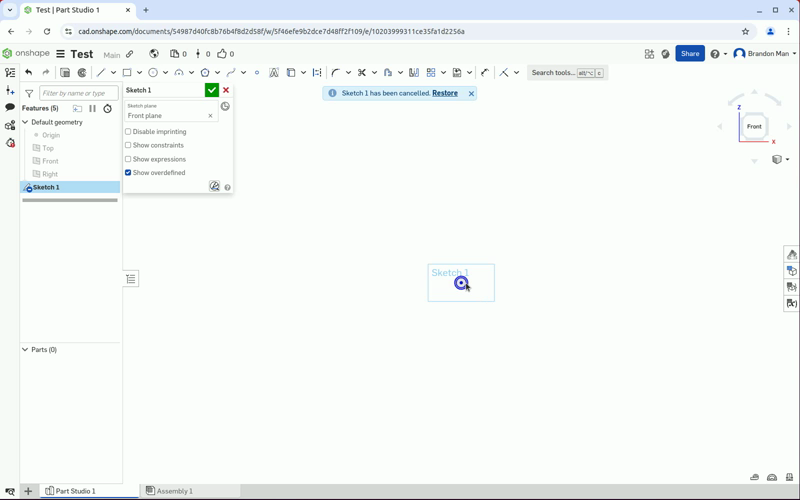
mouse_move(458, 288)
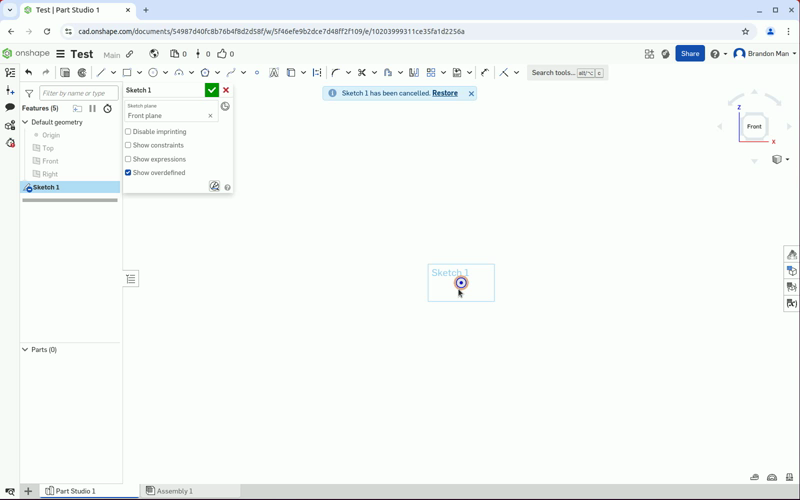
scroll(6)
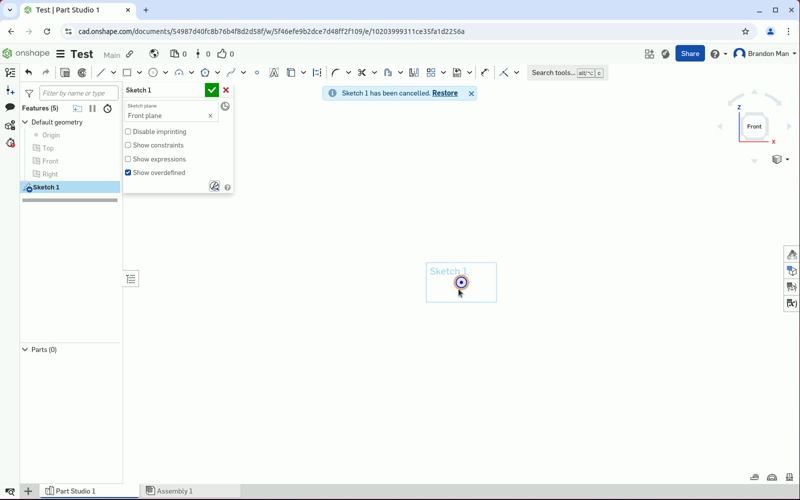
scroll(6)
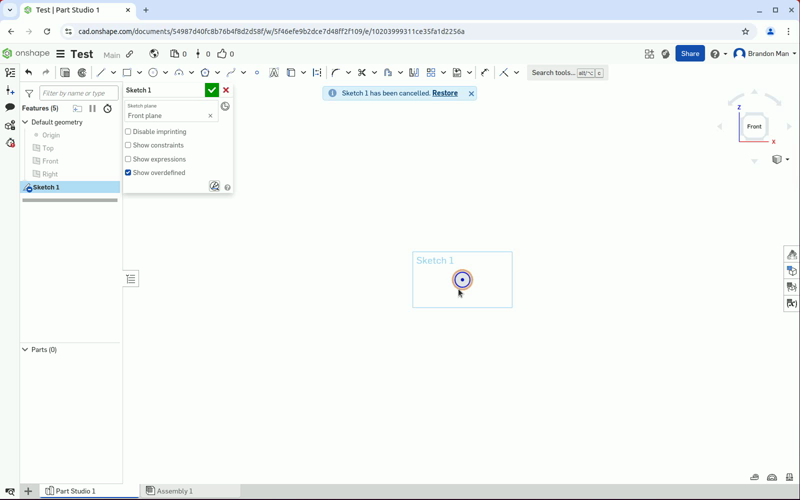
scroll(6)
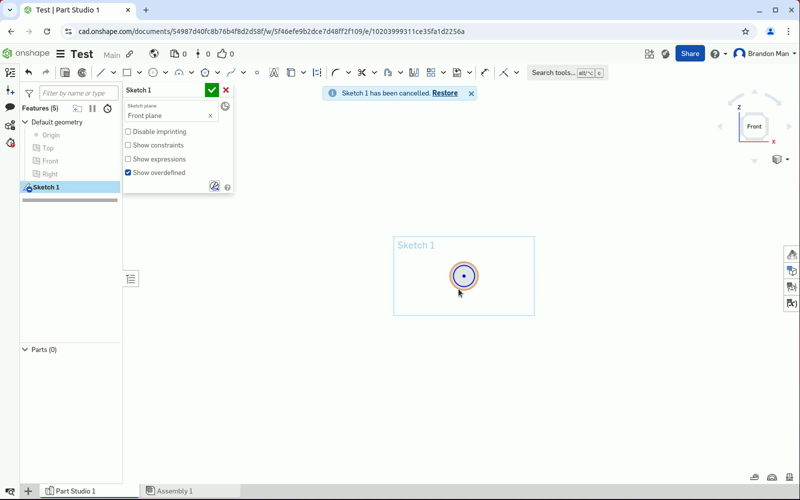
scroll(6)
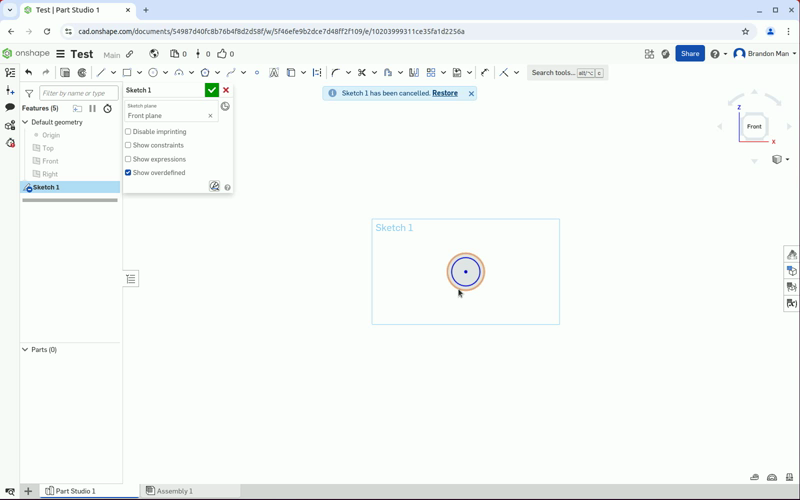
scroll(6)
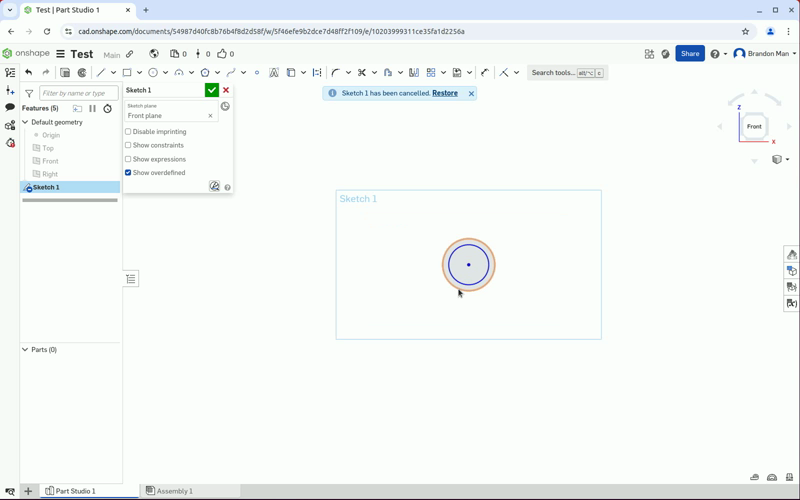
scroll(6)
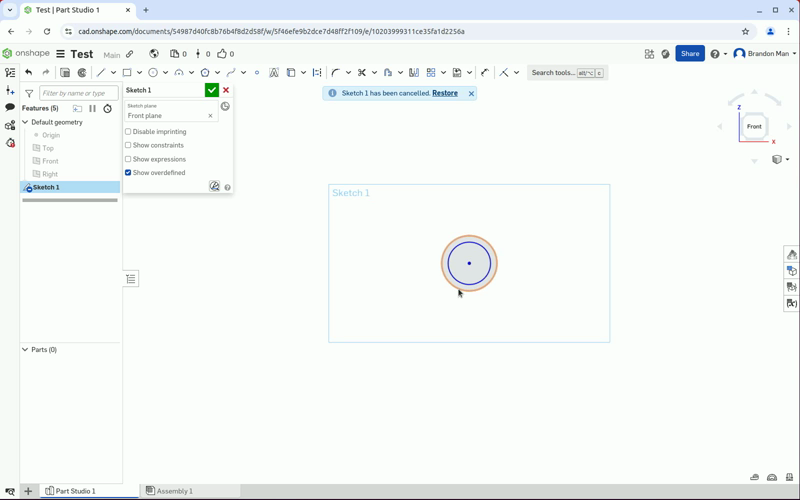
scroll(6)
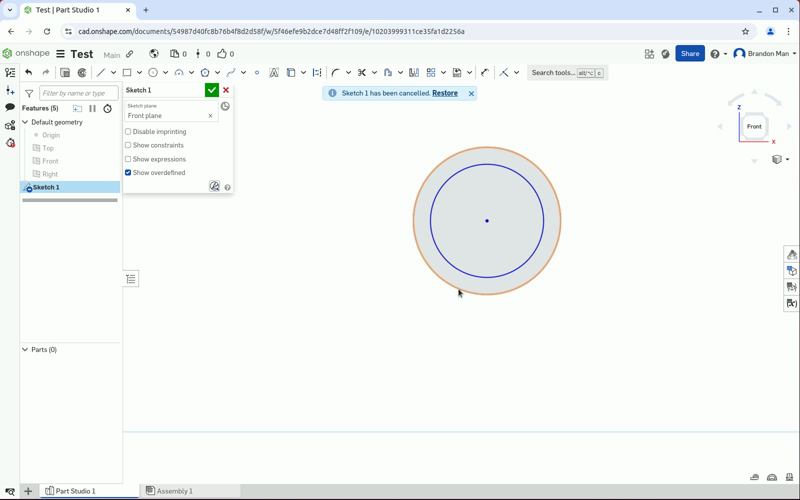
click(458, 288)
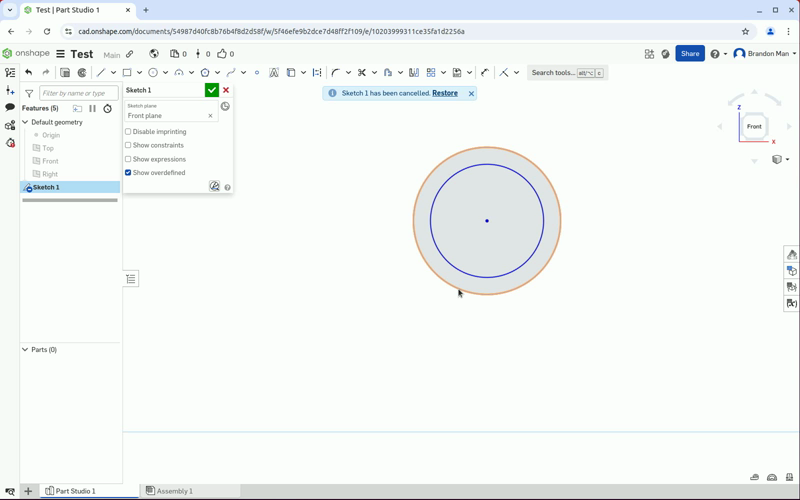
scroll(-6)
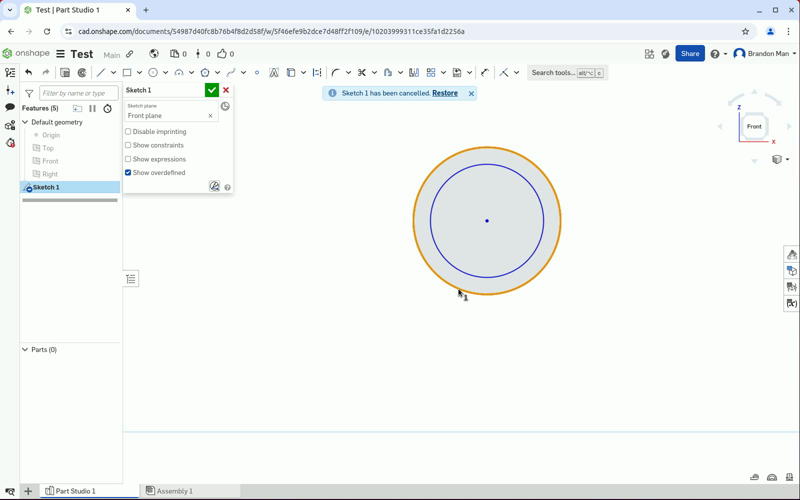
scroll(-6)
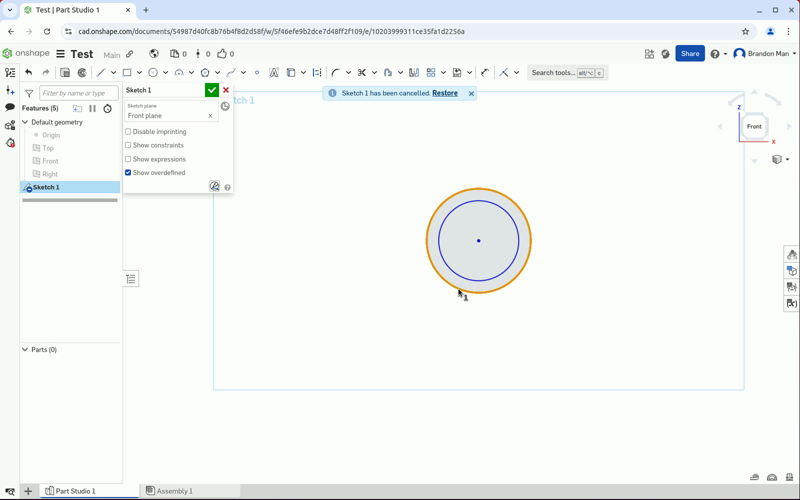
scroll(-6)
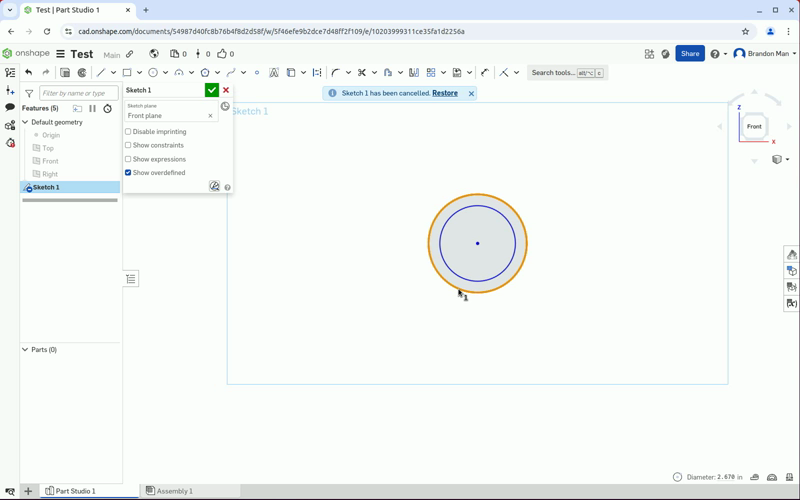
scroll(-6)
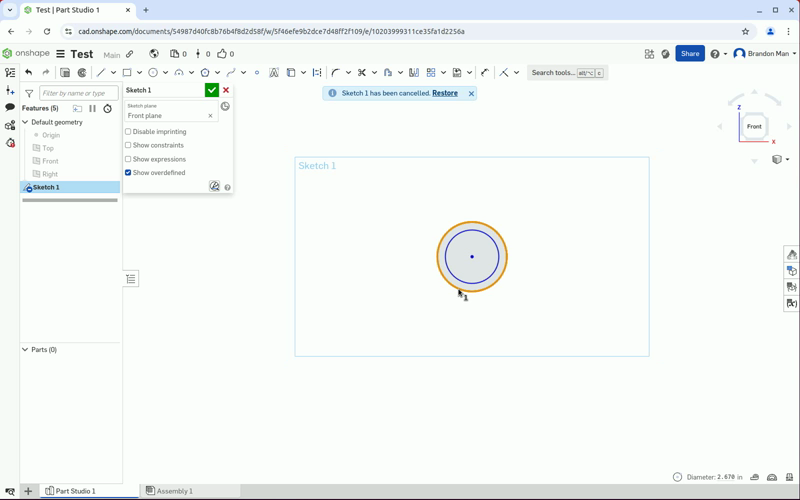
scroll(-6)
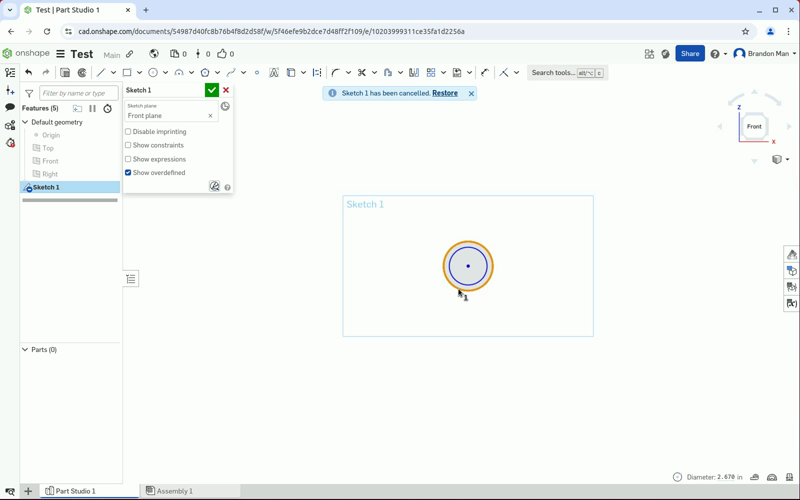
scroll(-6)
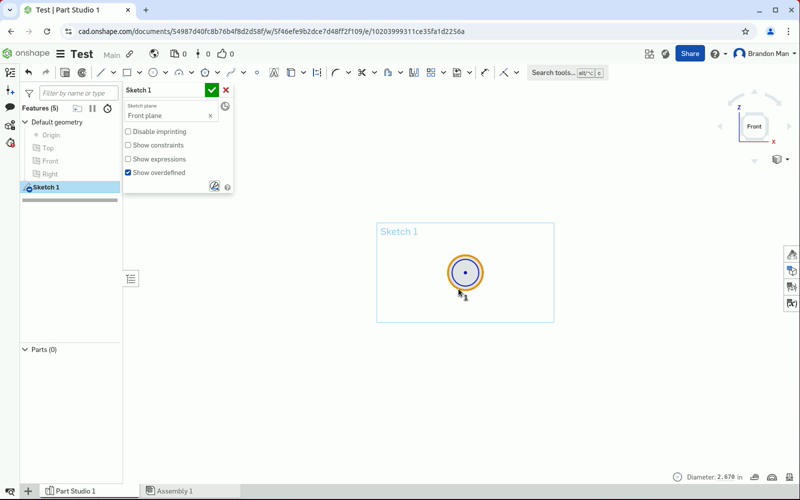
scroll(-6)
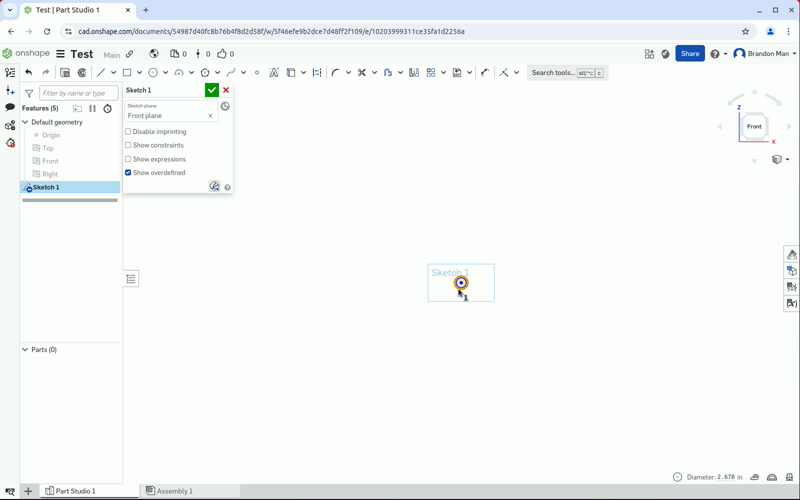
mouse_move(73, 352)
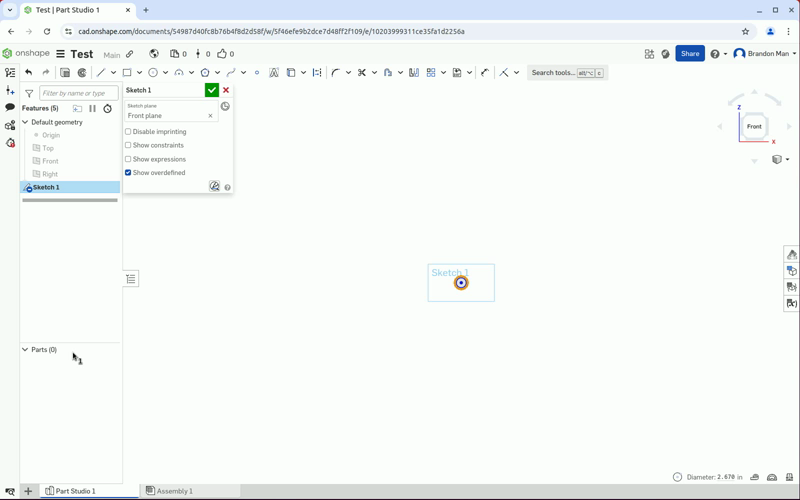
key(shift+y)
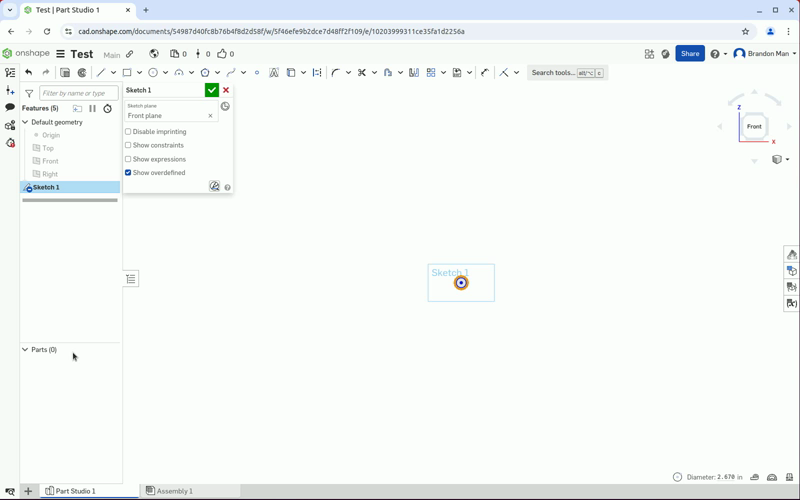
key(shift+e)
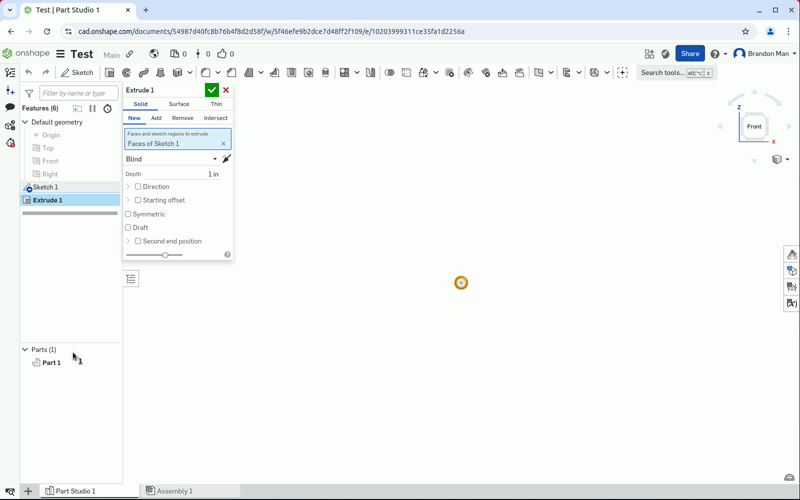
mouse_move(143, 106)
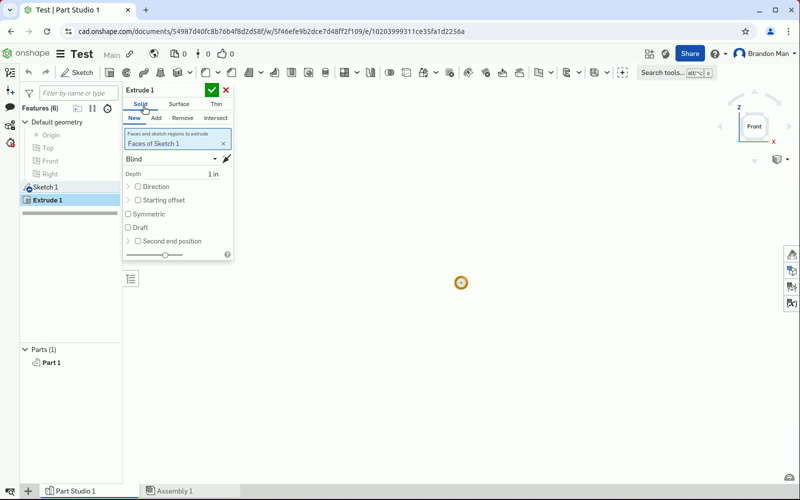
click(143, 106)
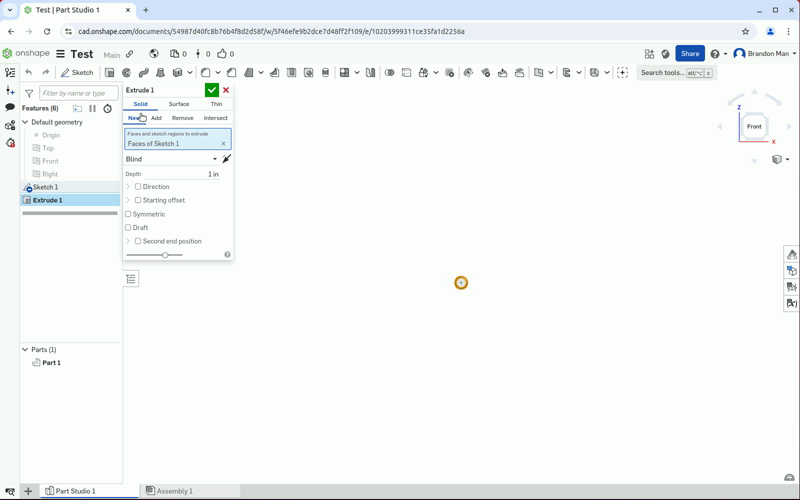
mouse_move(137, 120)
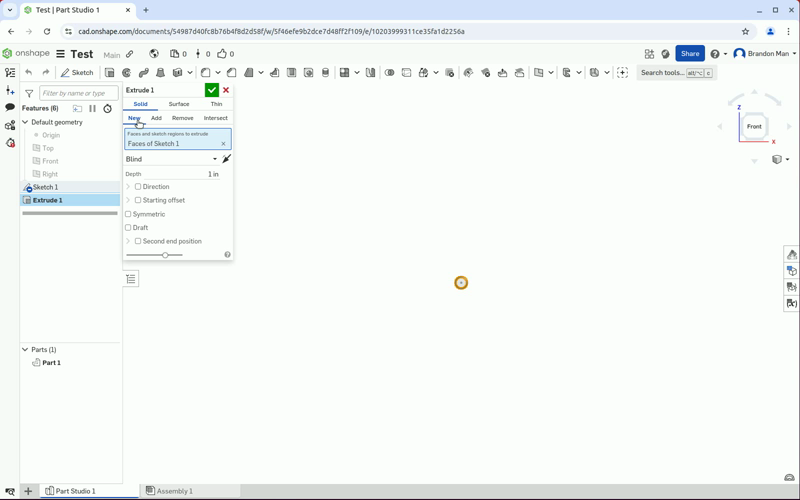
click(137, 120)
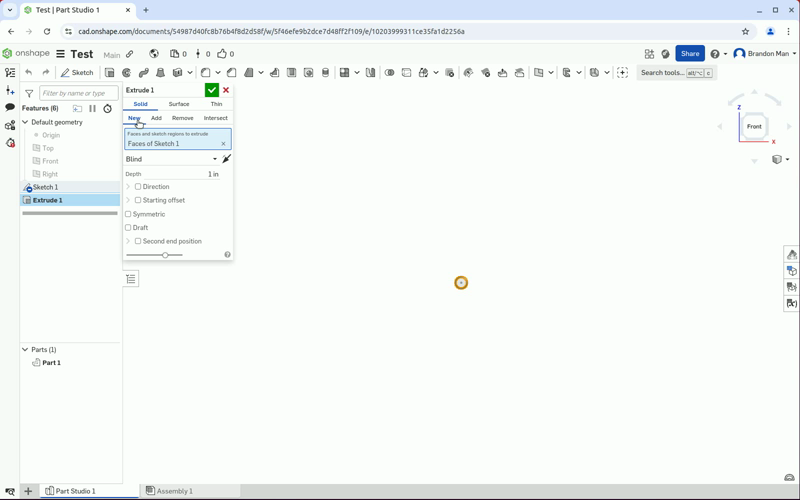
key(tab, 4)
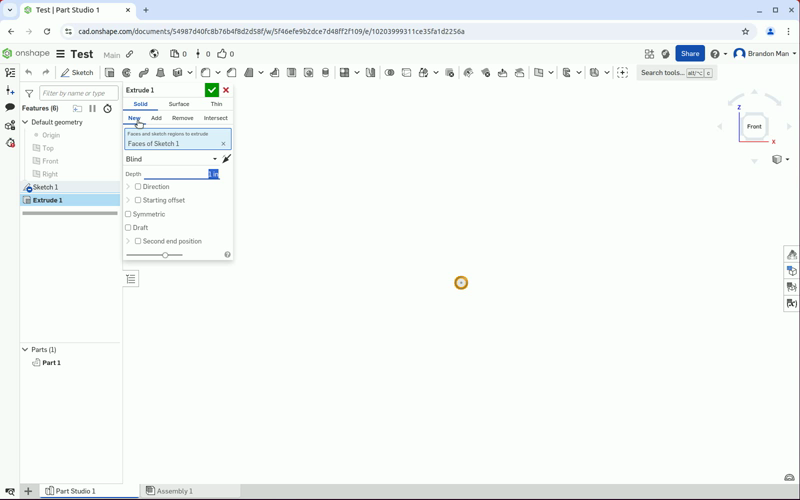
text(46.216)
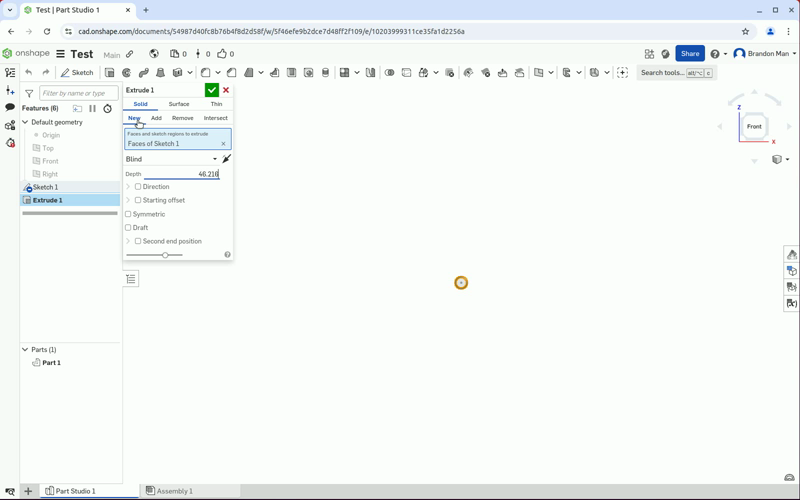
key(tab, 3)
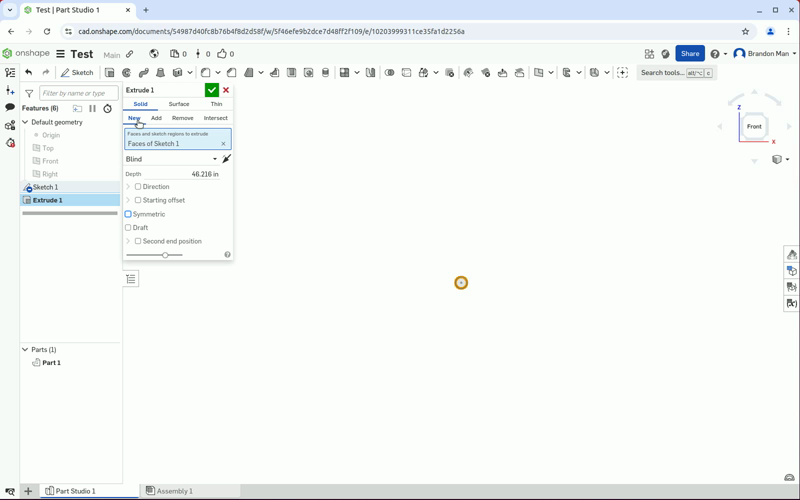
key(space)
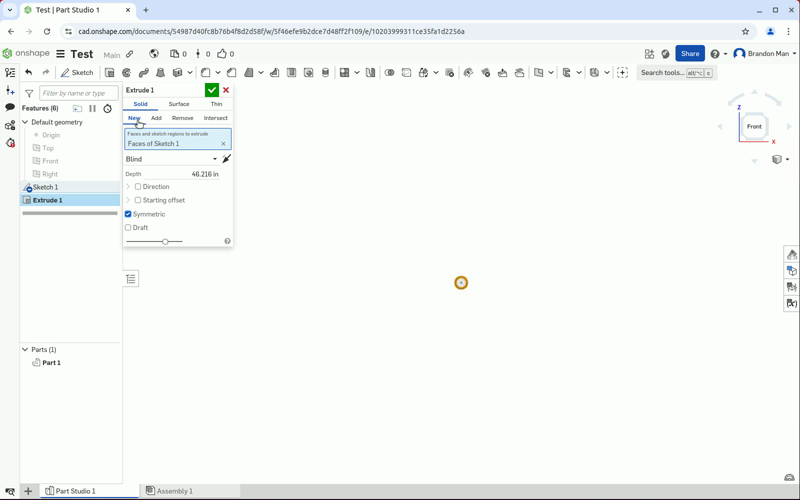
key(enter)
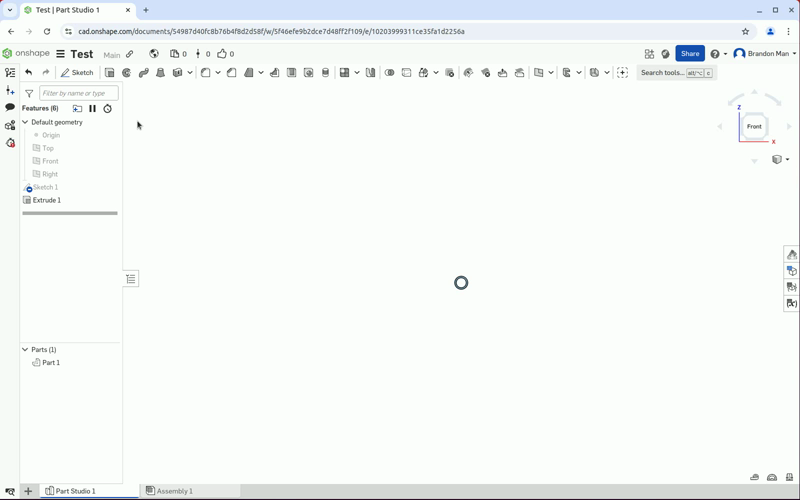
key(shift+h)
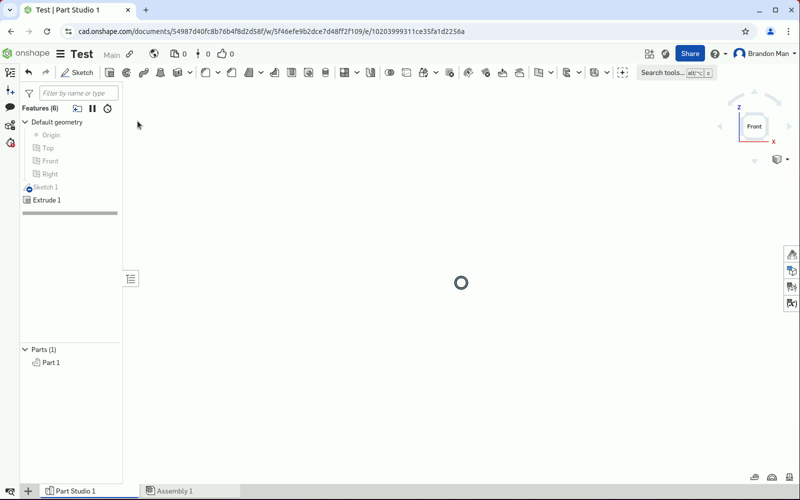
key(shift+h)
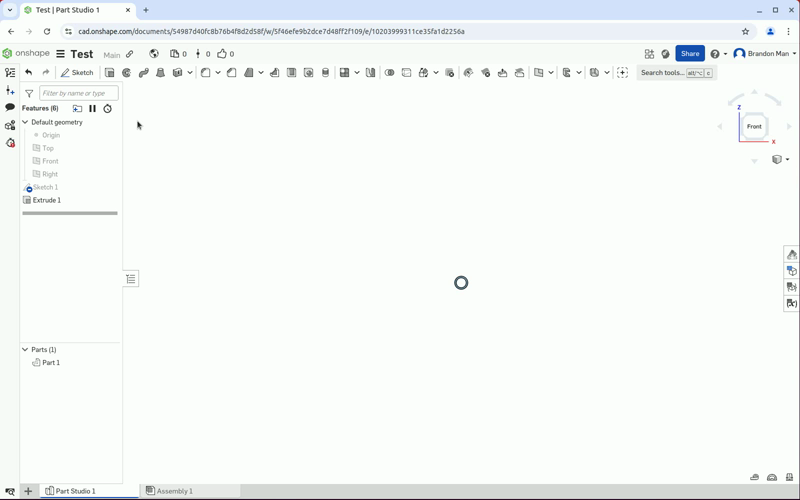
mouse_move(73, 189)
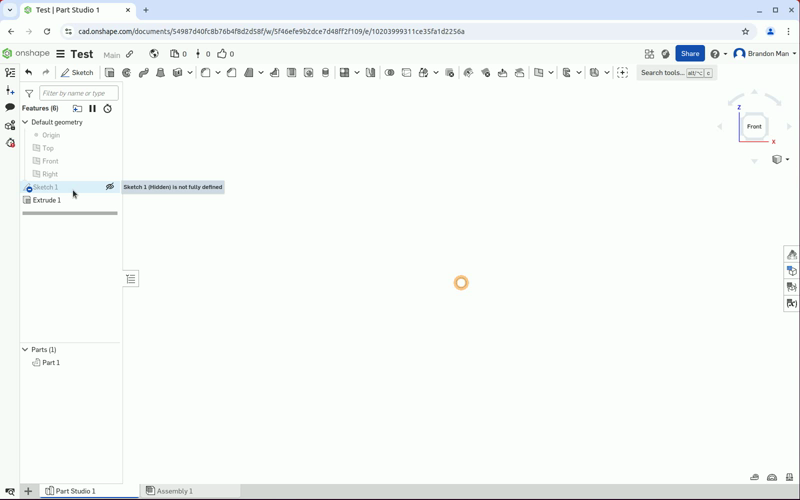
click(73, 189)
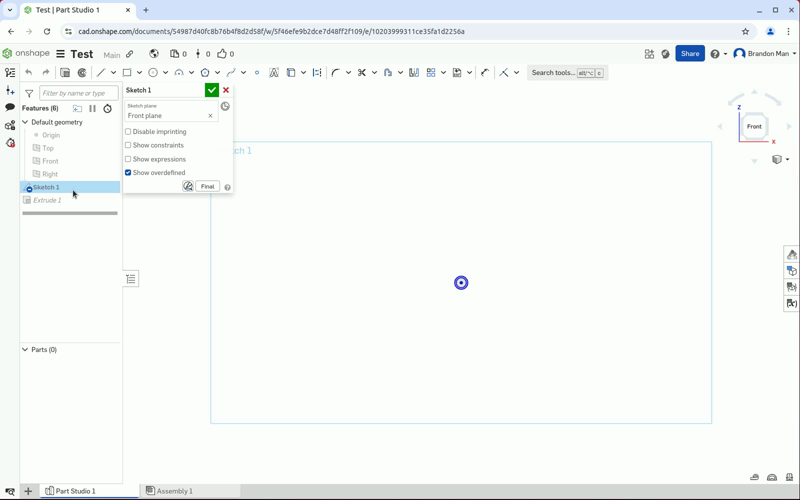
mouse_move(229, 92)
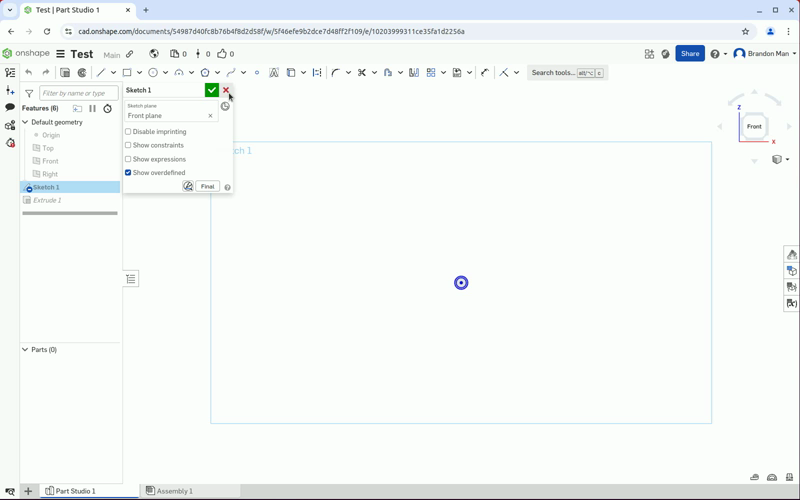
click(229, 92)
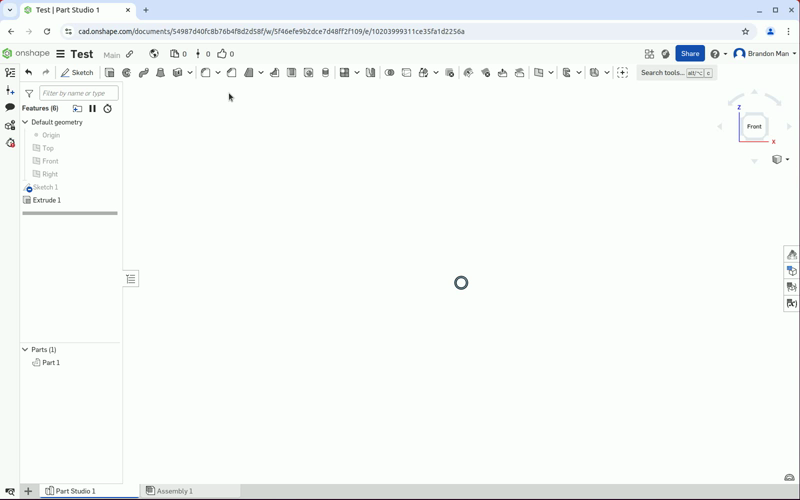
mouse_move(73, 352)
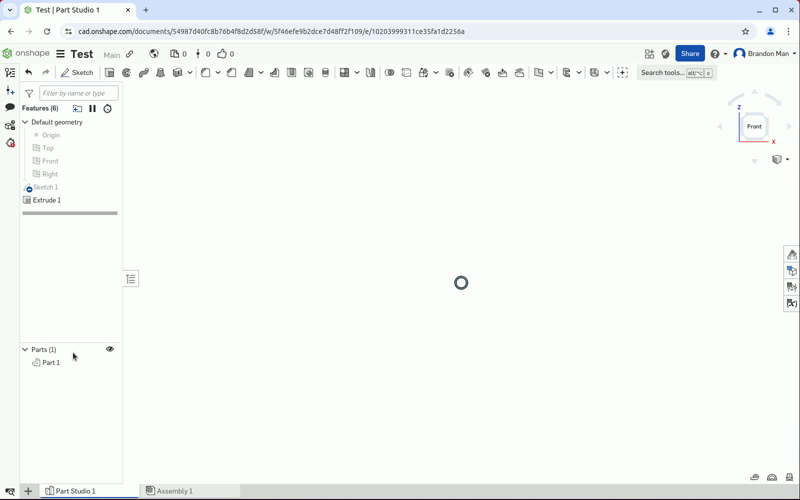
key(y)
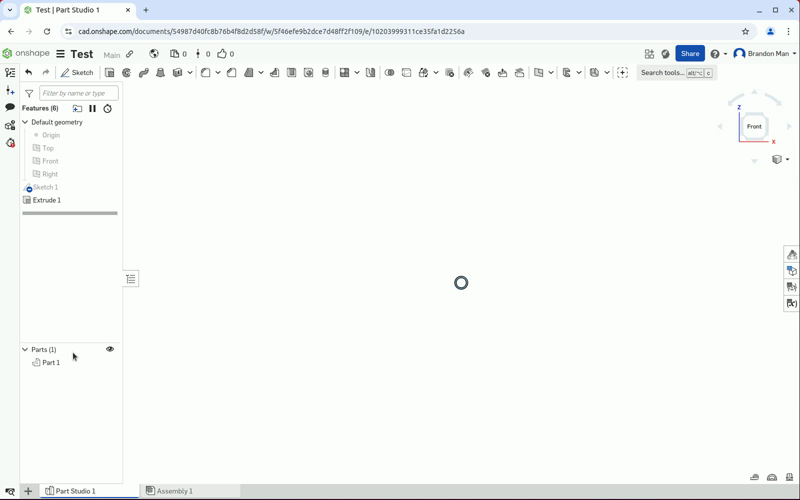
key(shift+p)
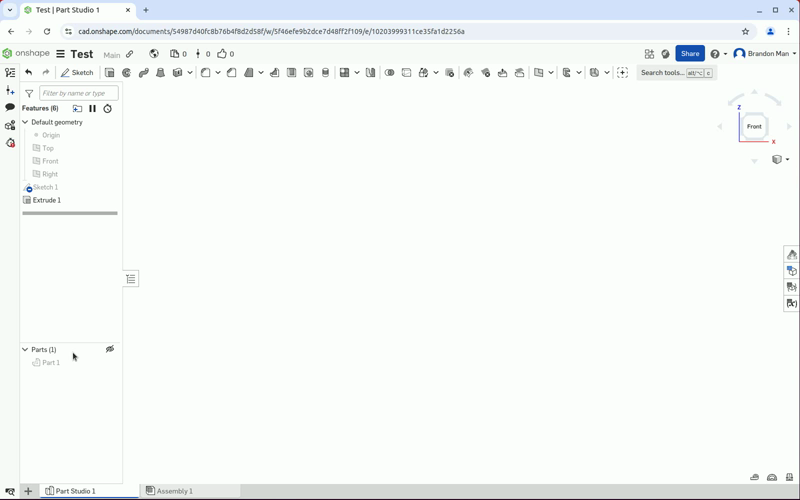
key(space)
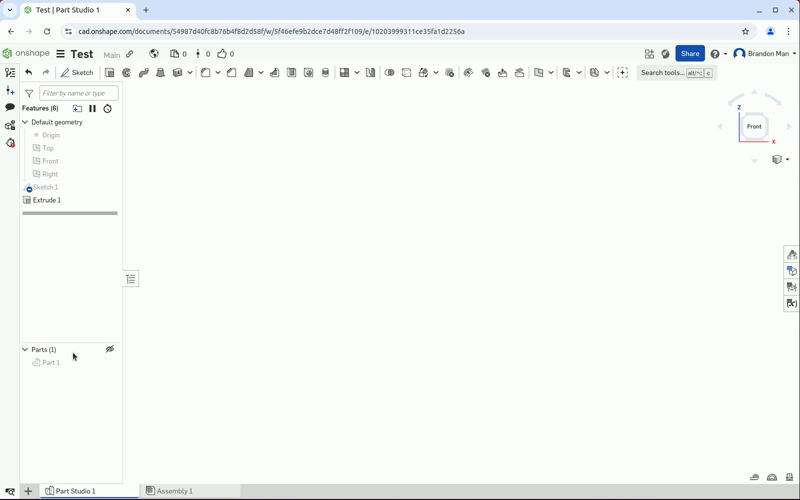
key_down(shift)
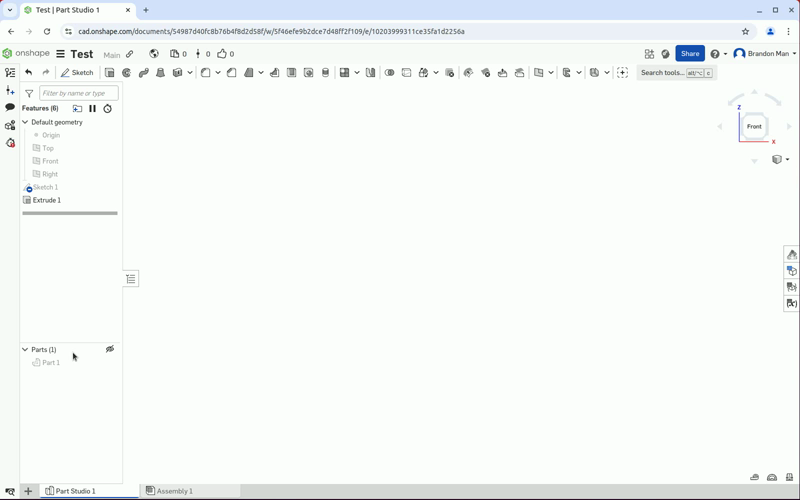
key(down)
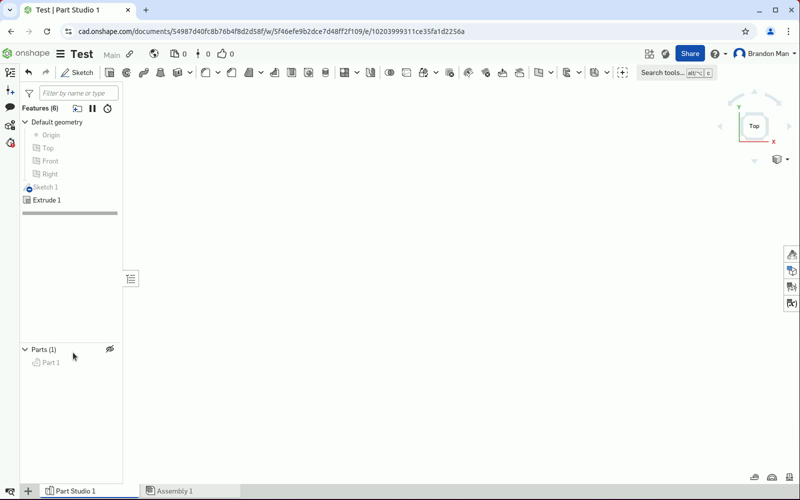
key_up(shift)
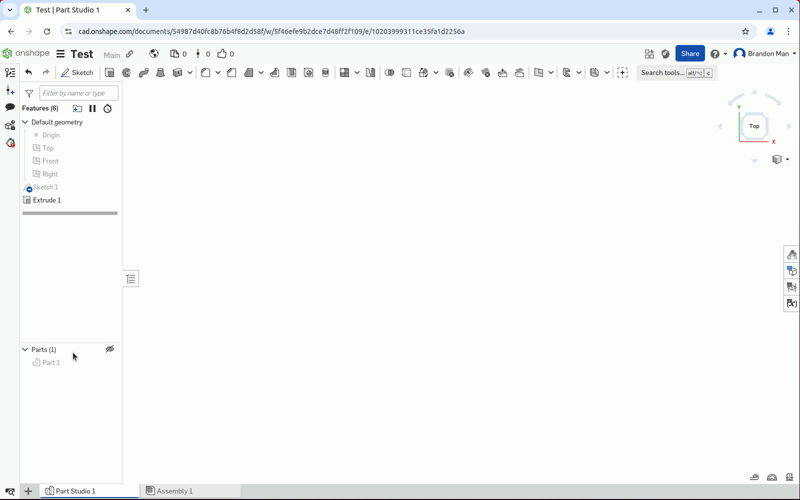
mouse_move(73, 352)
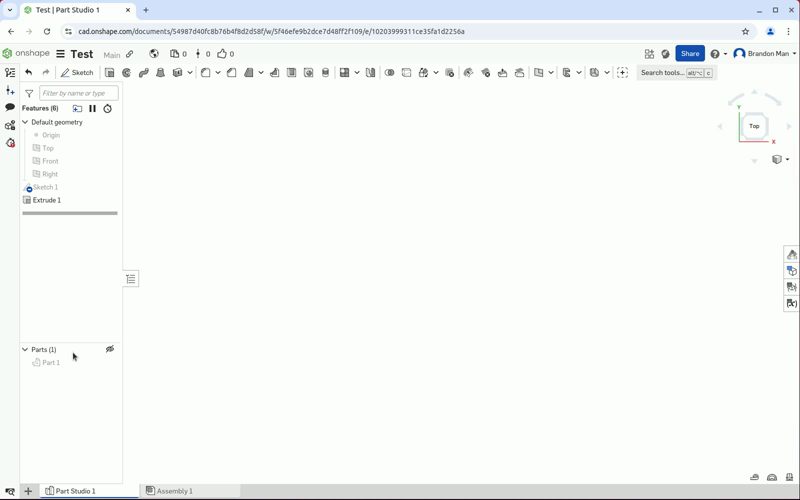
key(shift+y)
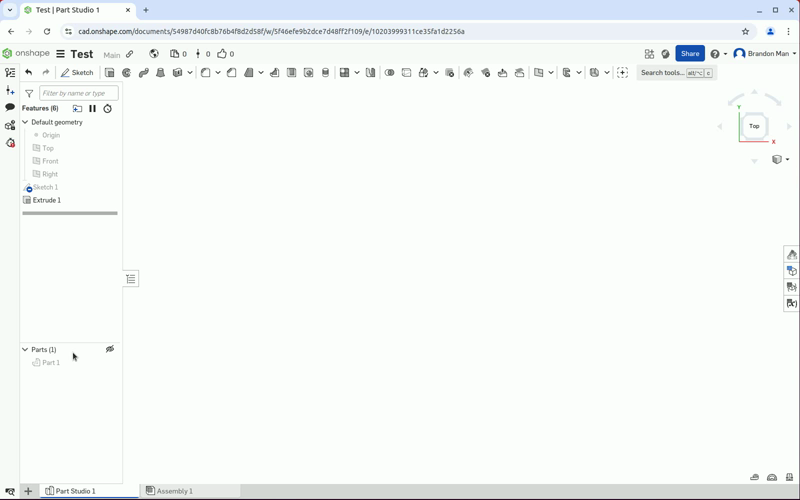
key(shift+s)
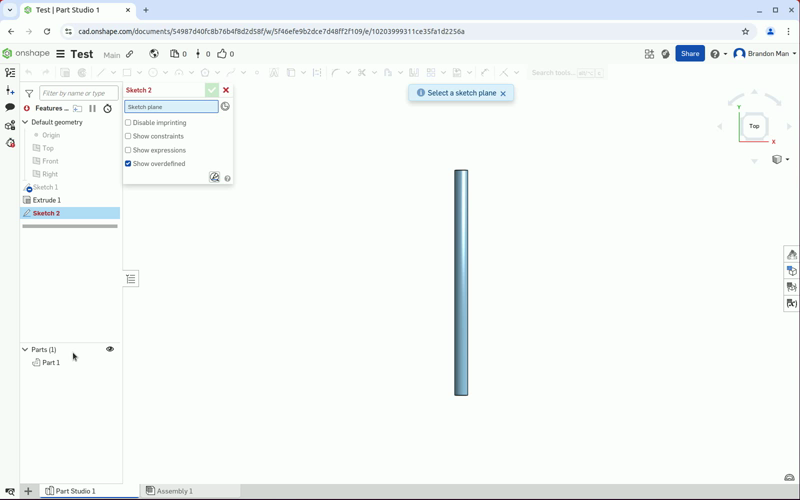
mouse_move(73, 150)
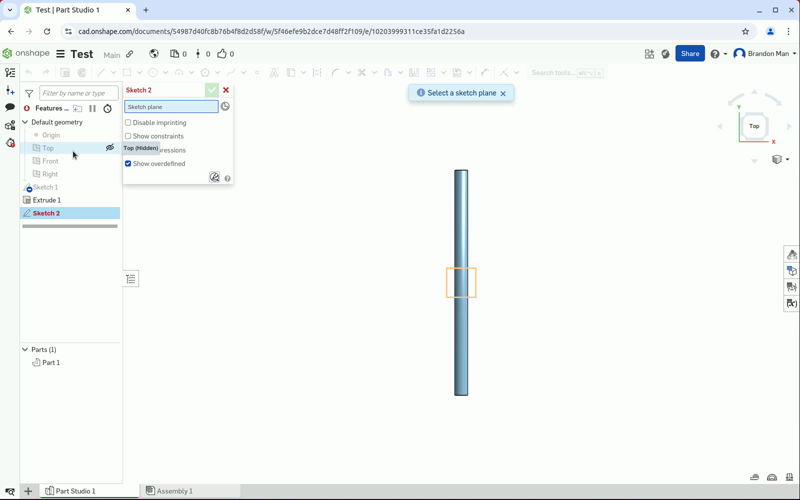
click(73, 150)
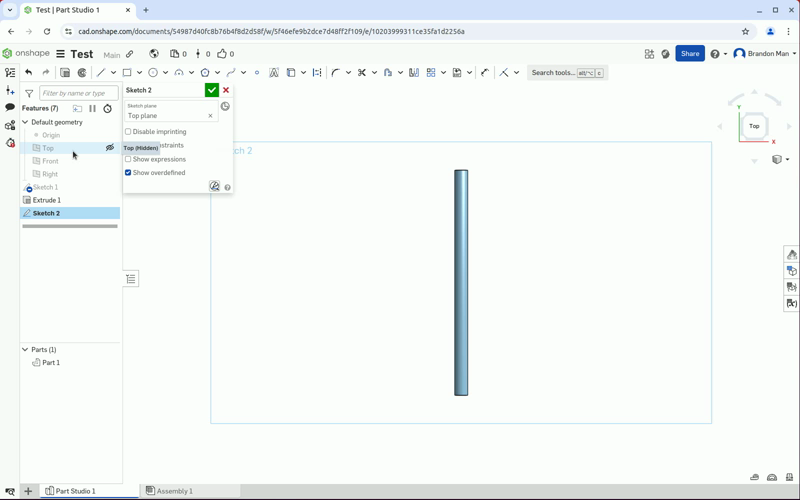
mouse_move(73, 352)
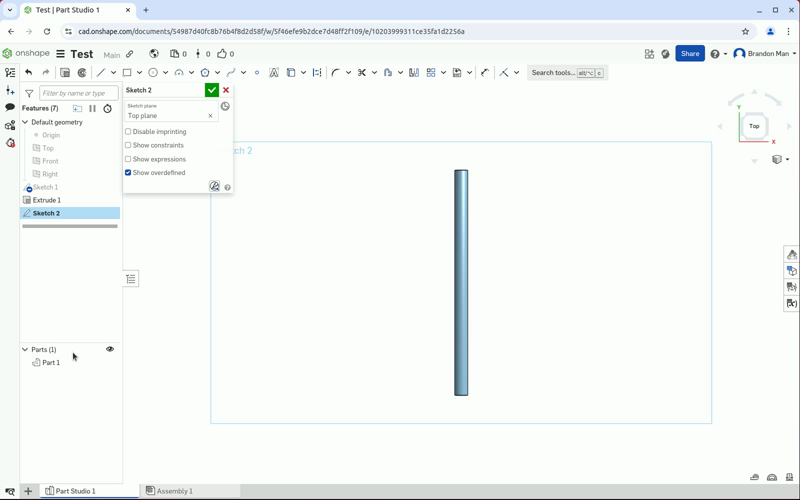
key(y)
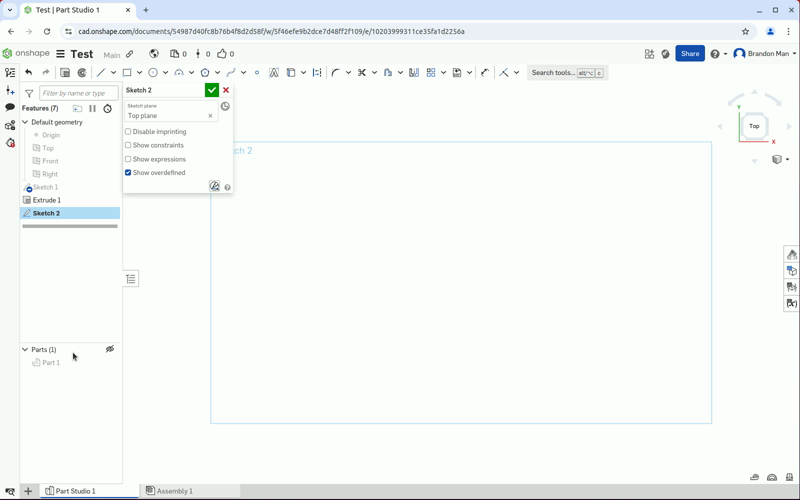
key(c)
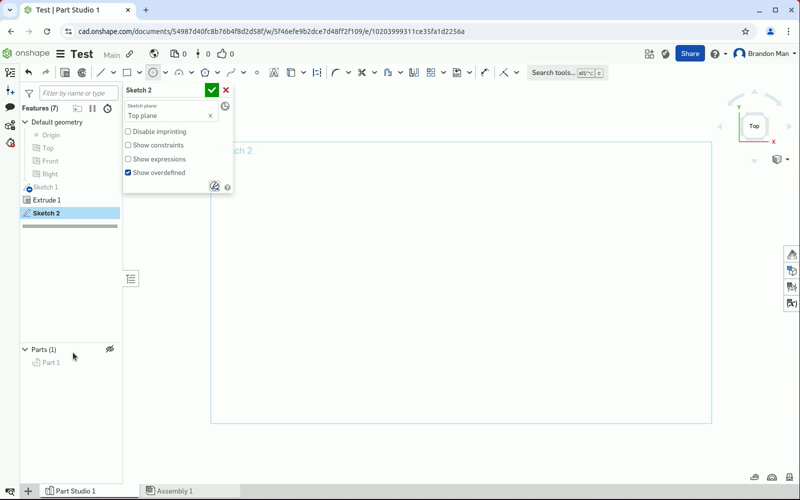
key_down(shift)
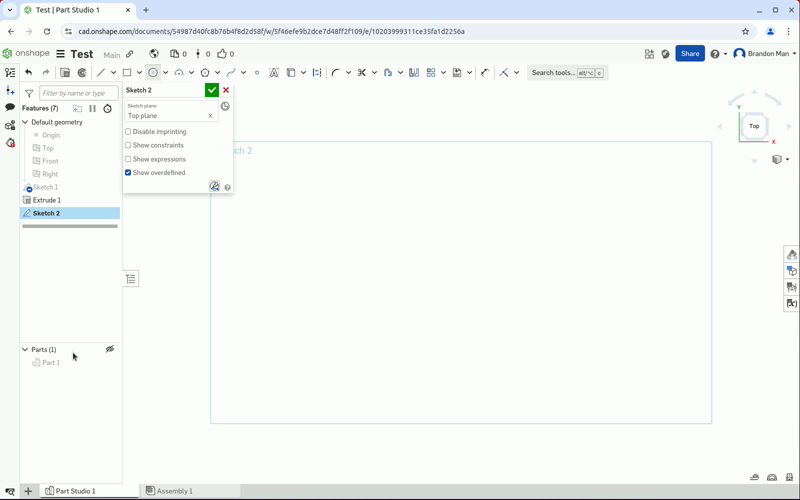
mouse_move(461, 175)
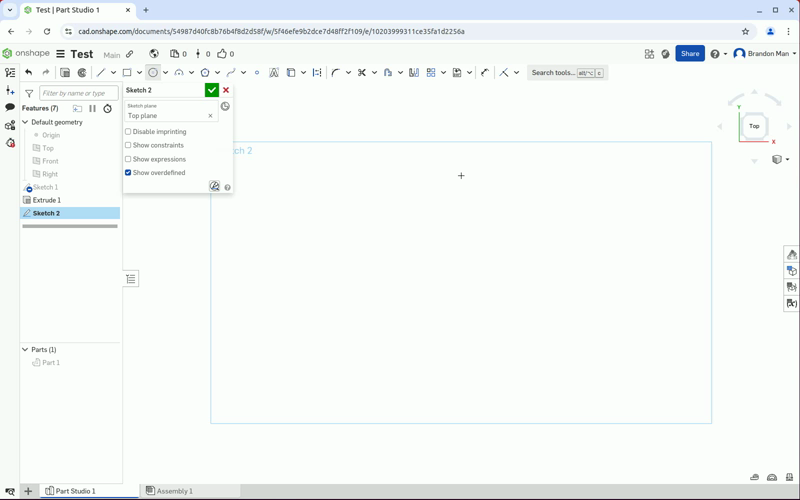
click(461, 175)
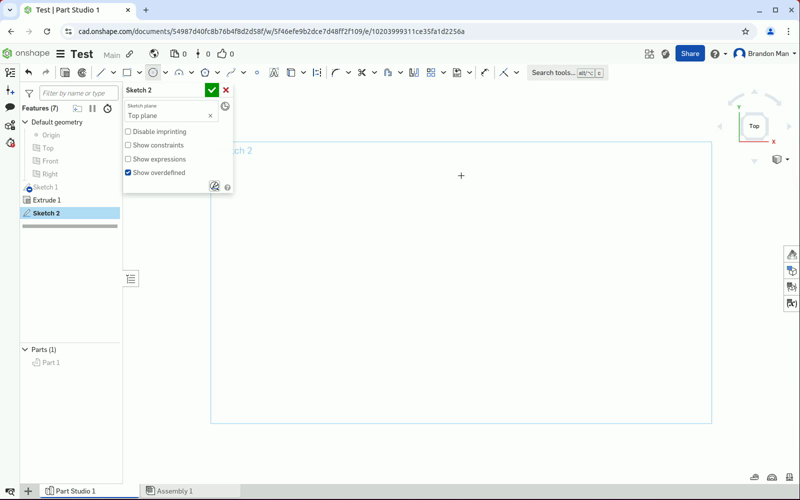
key_up(shift)
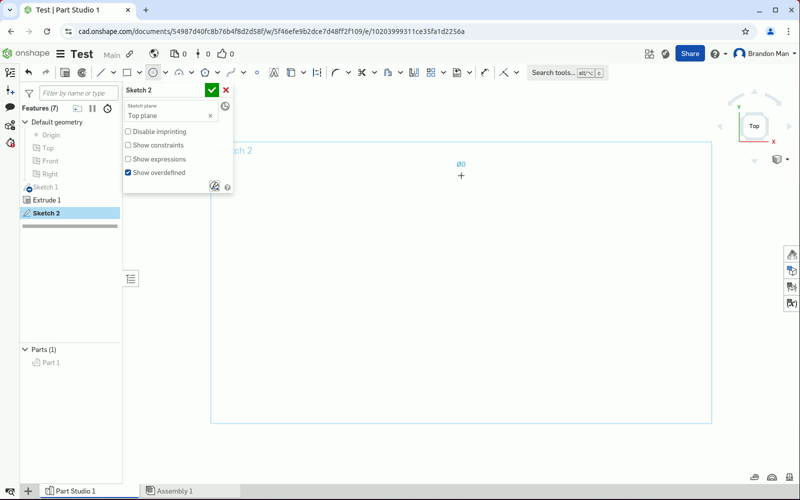
mouse_move(463, 175)
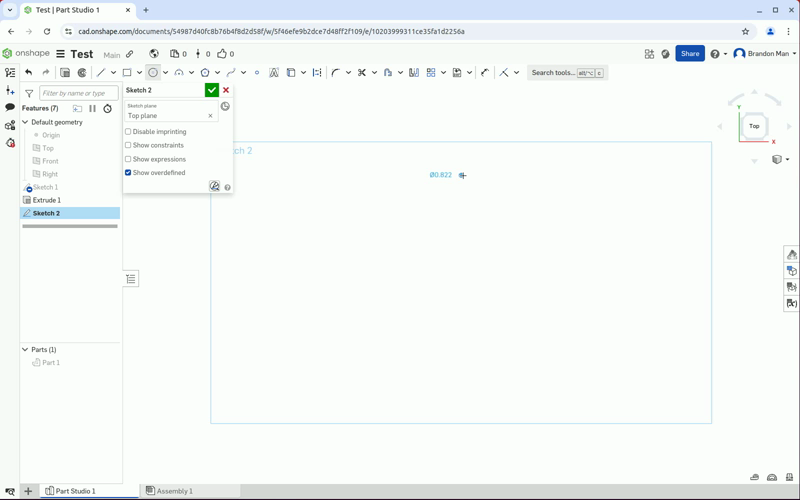
scroll(6)
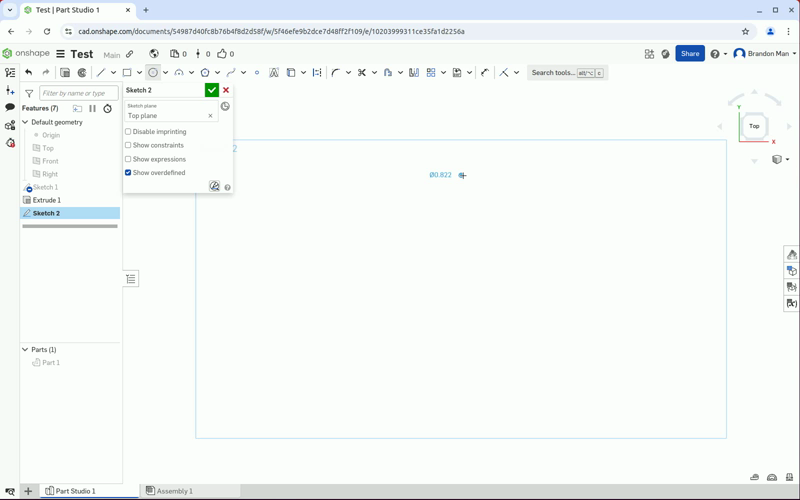
scroll(6)
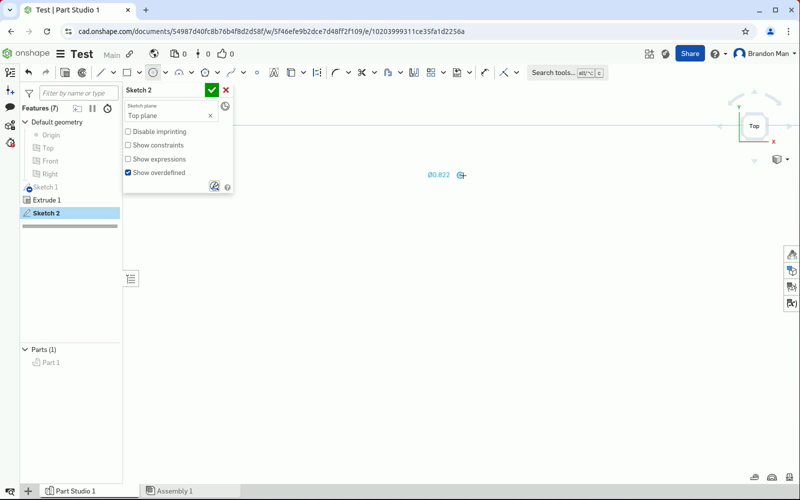
scroll(6)
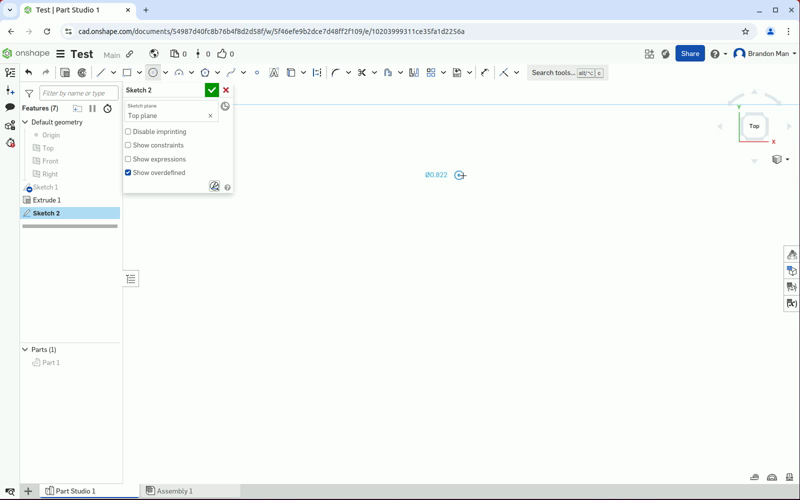
scroll(6)
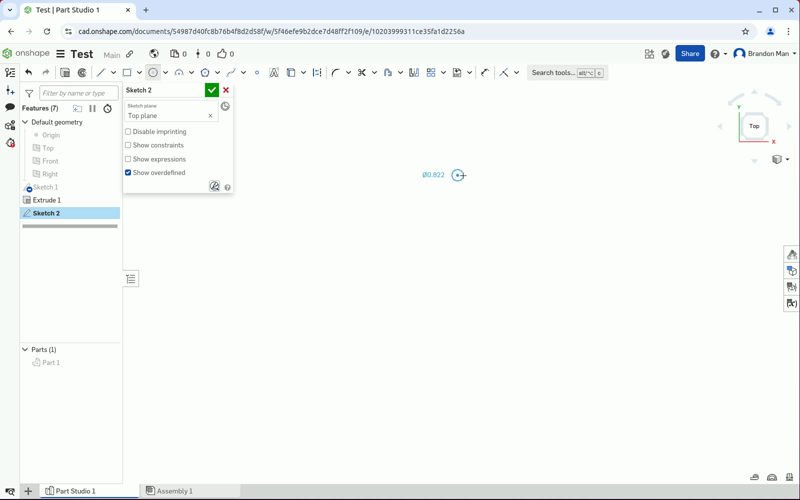
scroll(6)
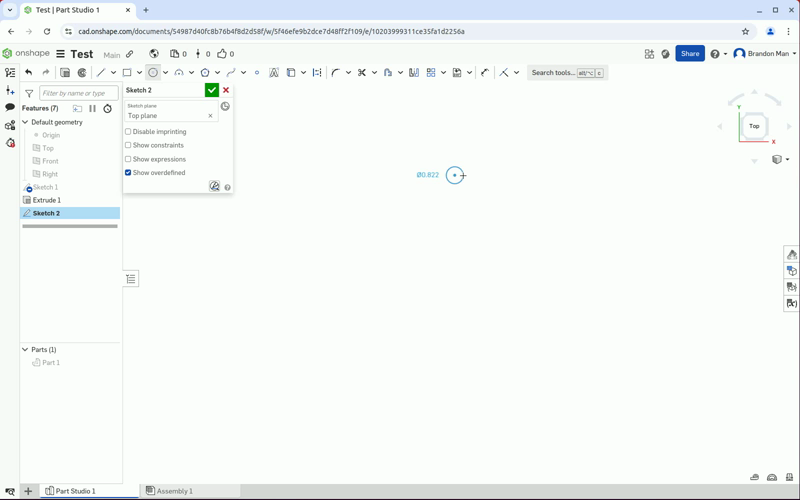
scroll(6)
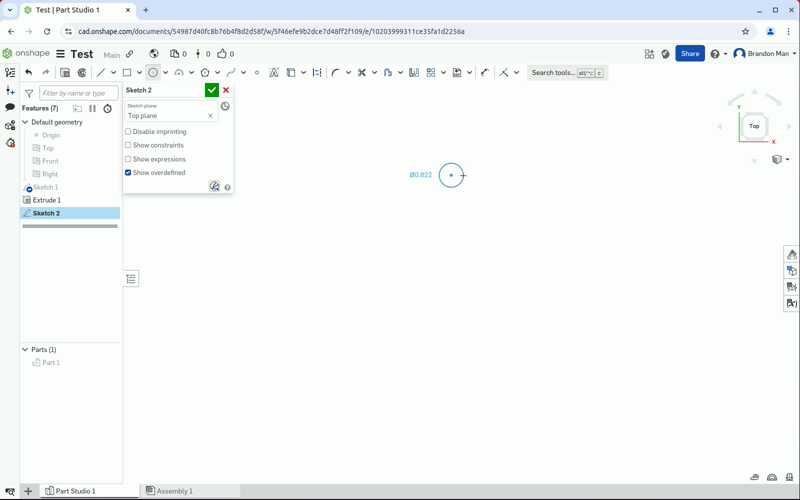
scroll(6)
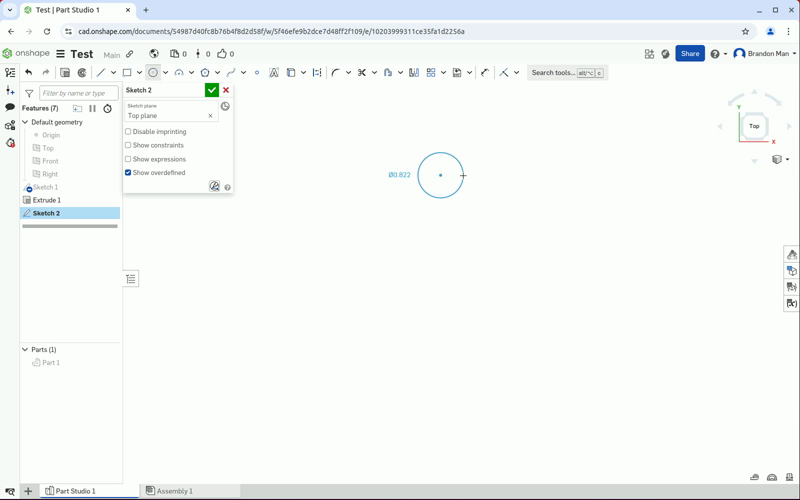
click(463, 175)
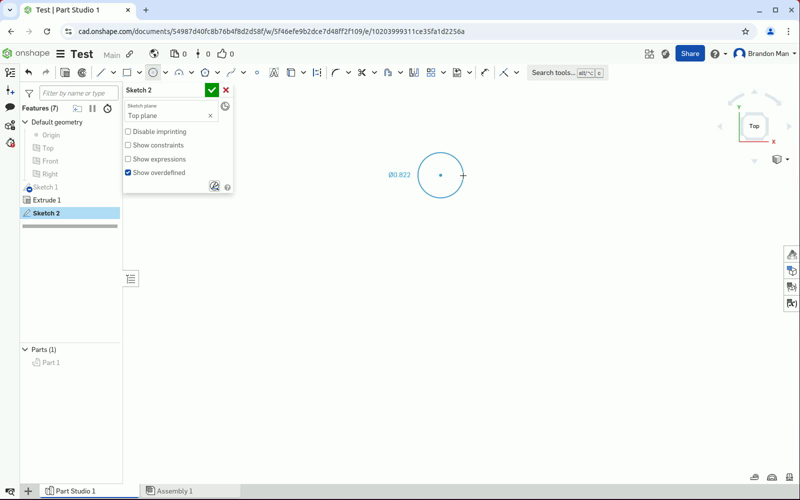
scroll(-6)
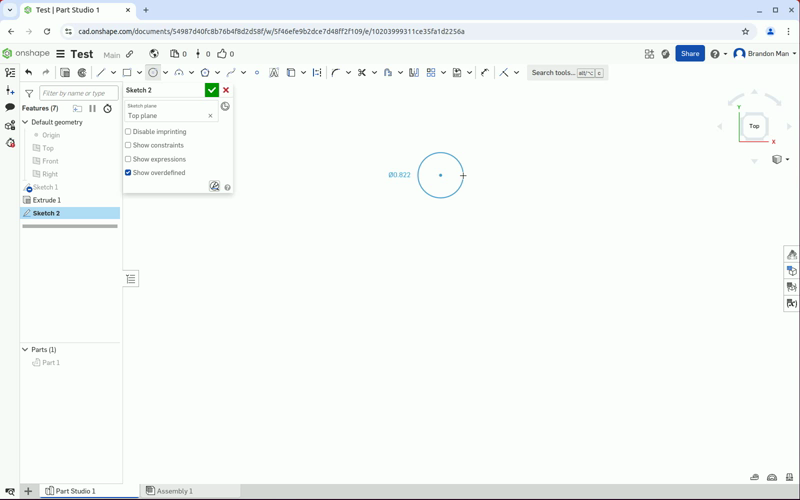
scroll(-6)
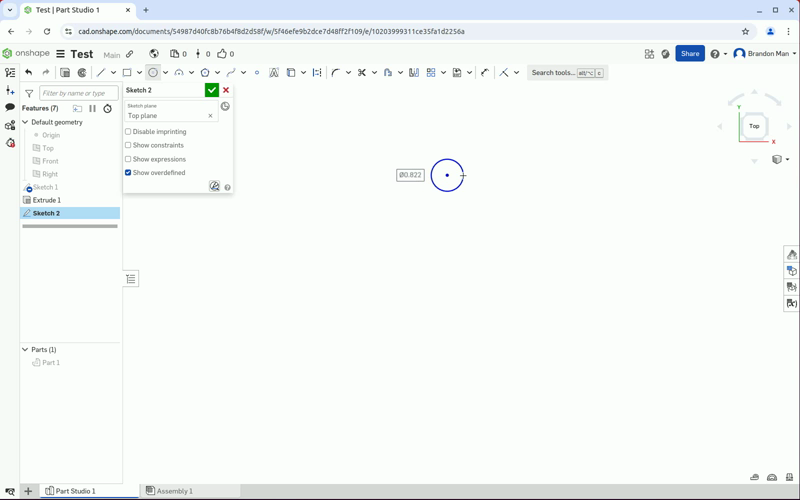
scroll(-6)
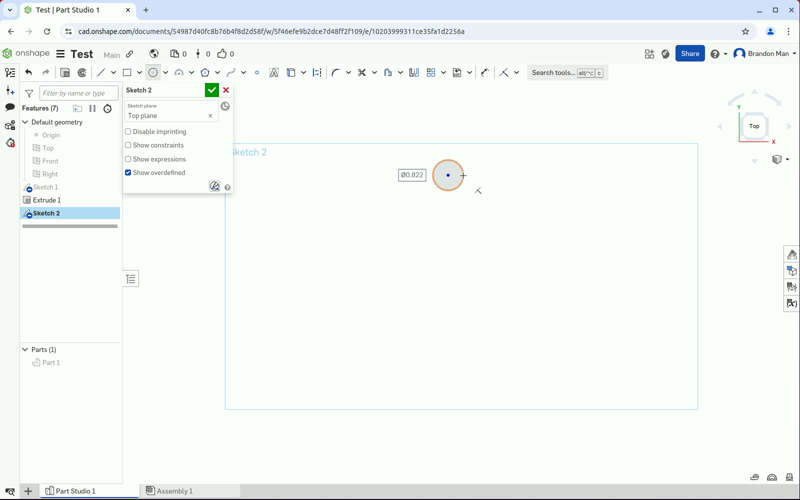
scroll(-6)
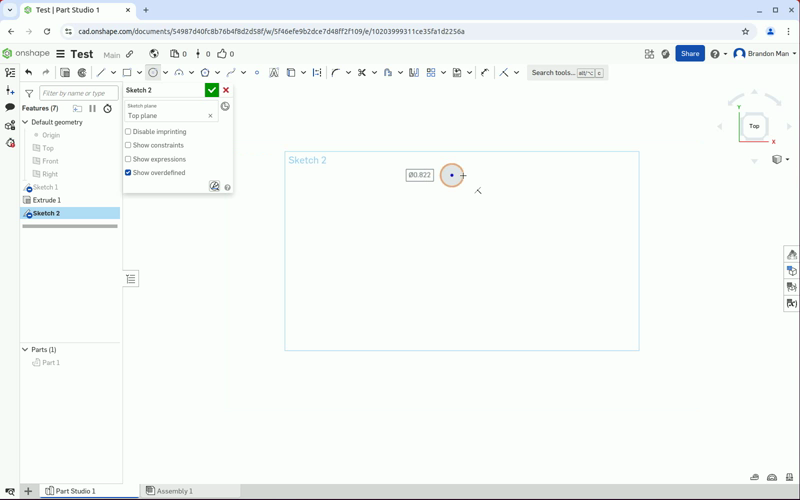
scroll(-6)
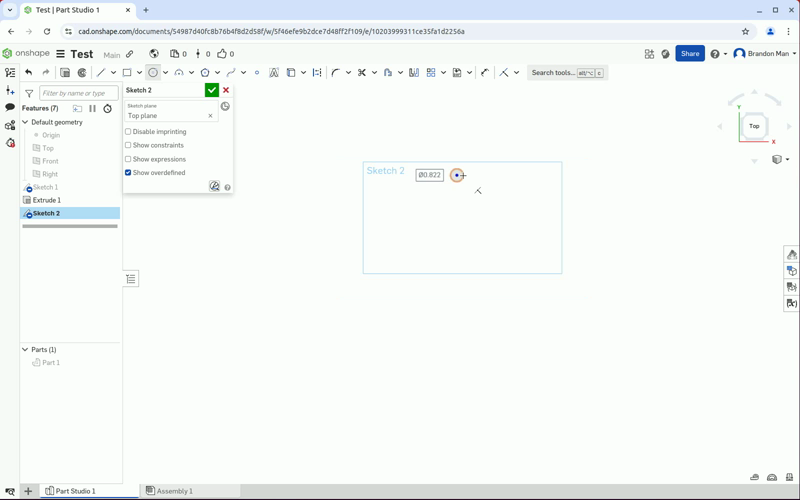
scroll(-6)
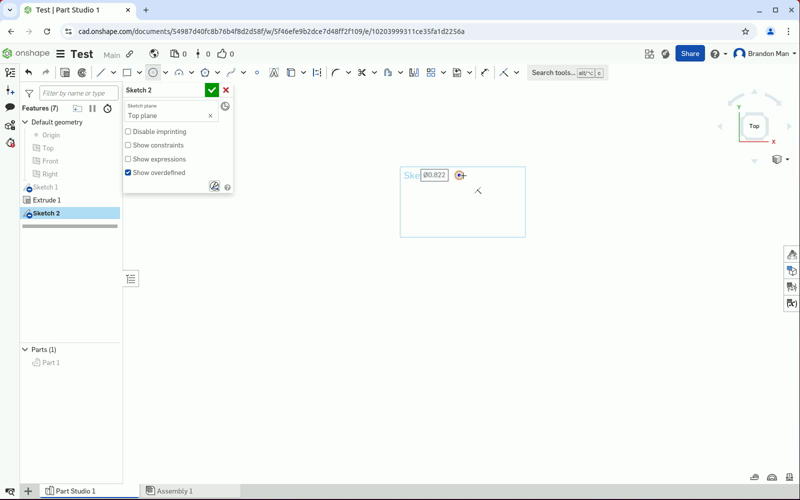
scroll(-6)
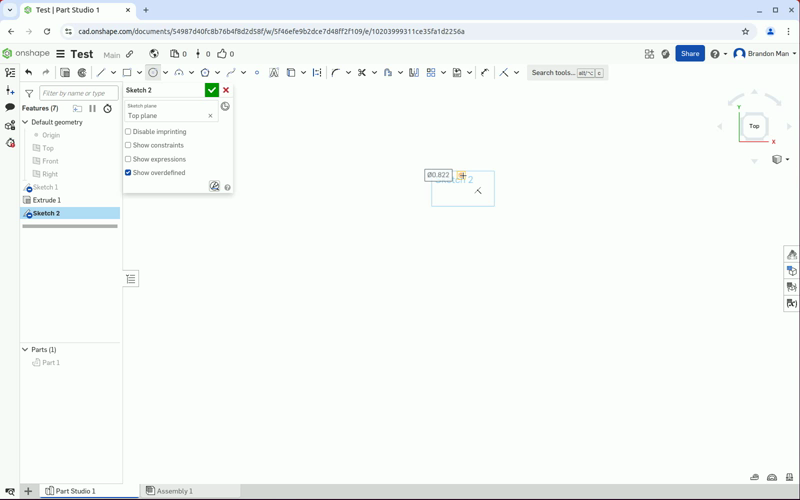
key(esc)
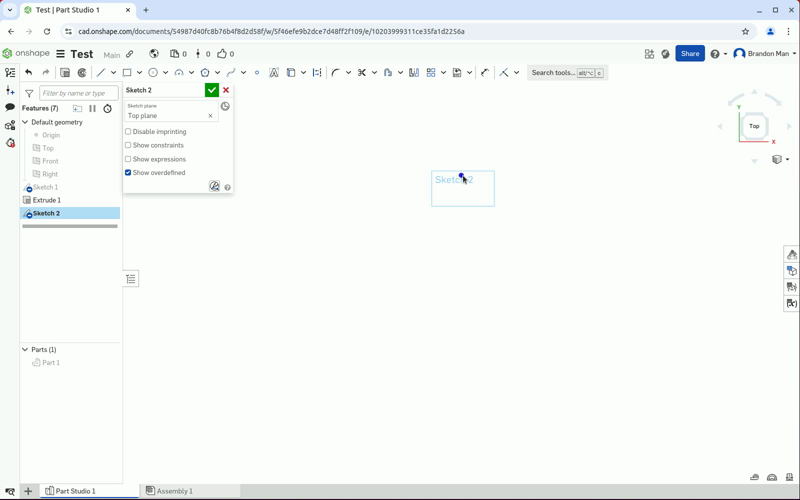
mouse_move(462, 174)
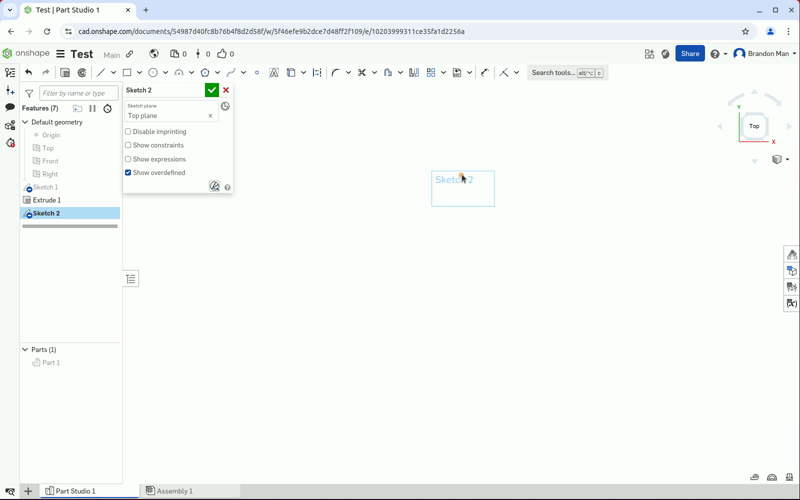
scroll(6)
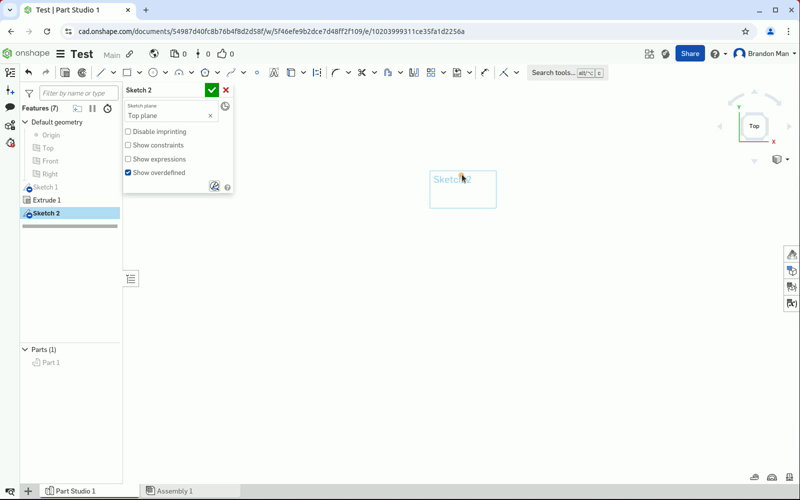
scroll(6)
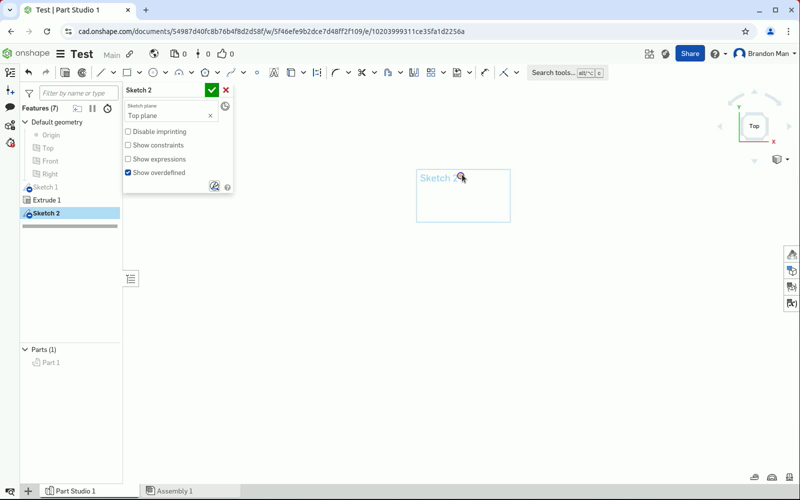
scroll(6)
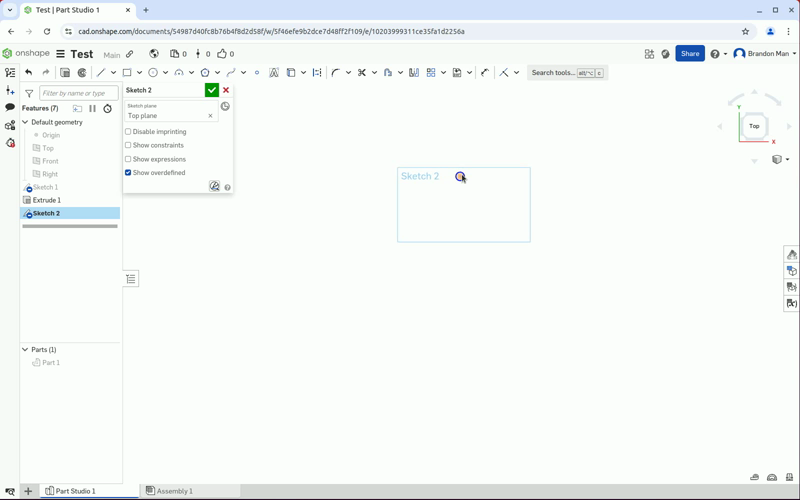
scroll(6)
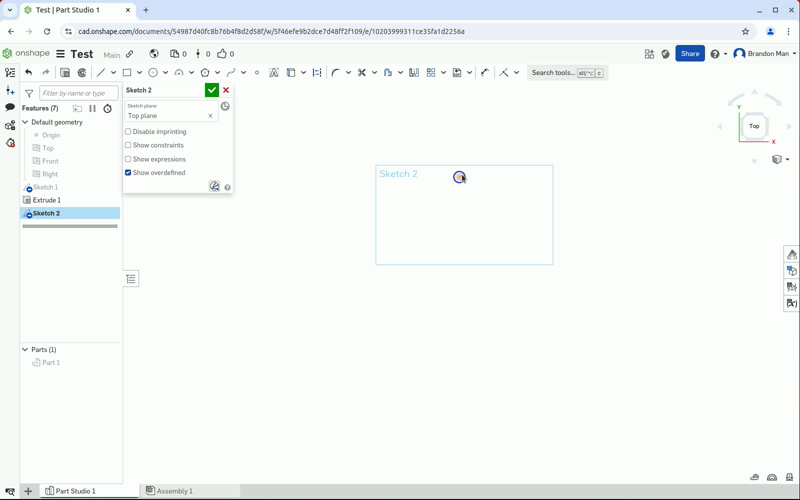
scroll(6)
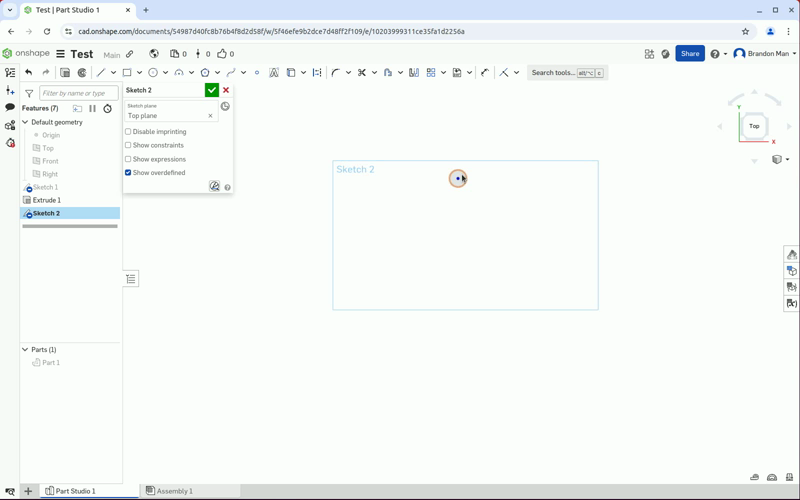
scroll(6)
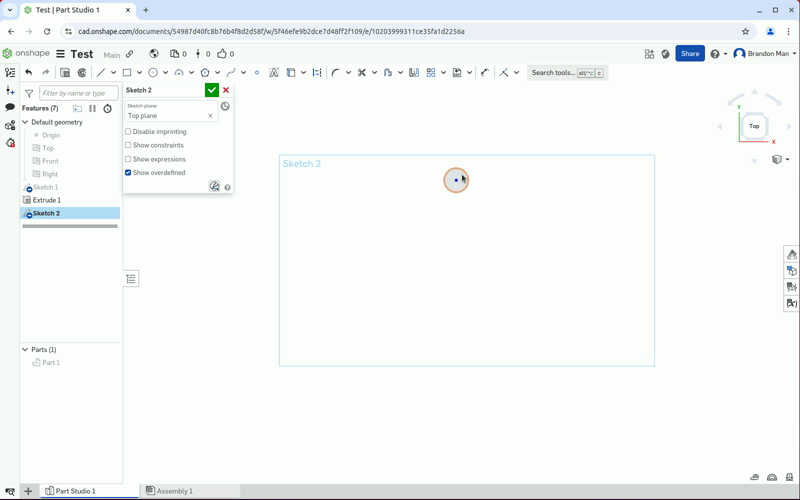
scroll(6)
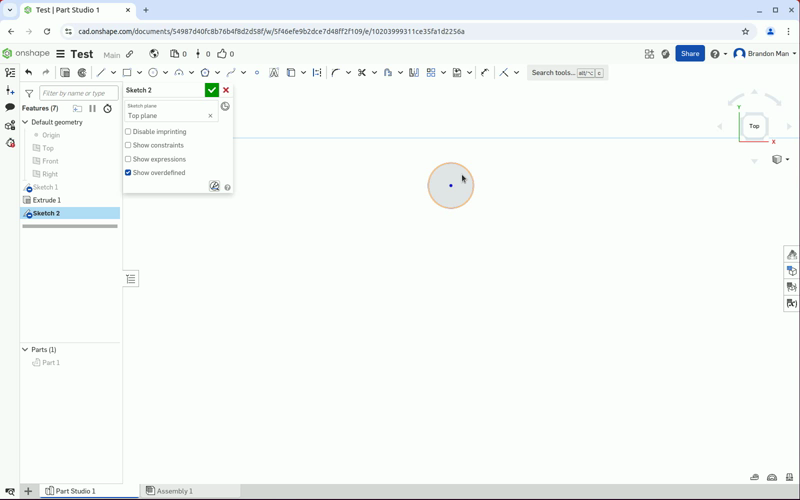
click(462, 174)
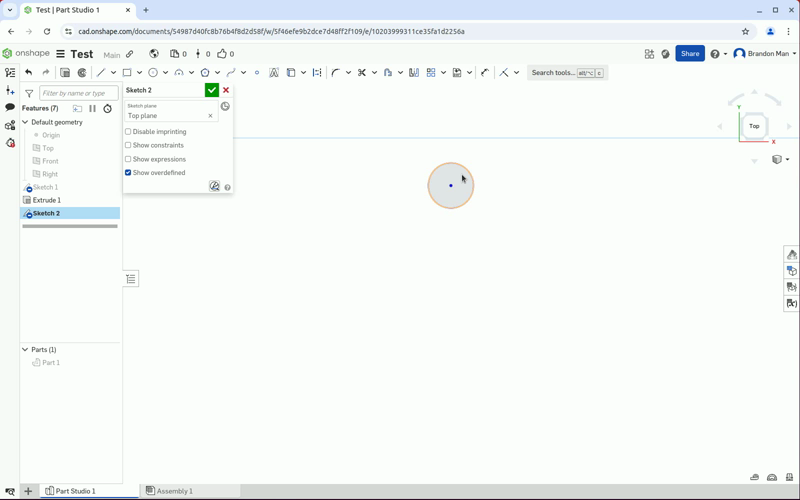
scroll(-6)
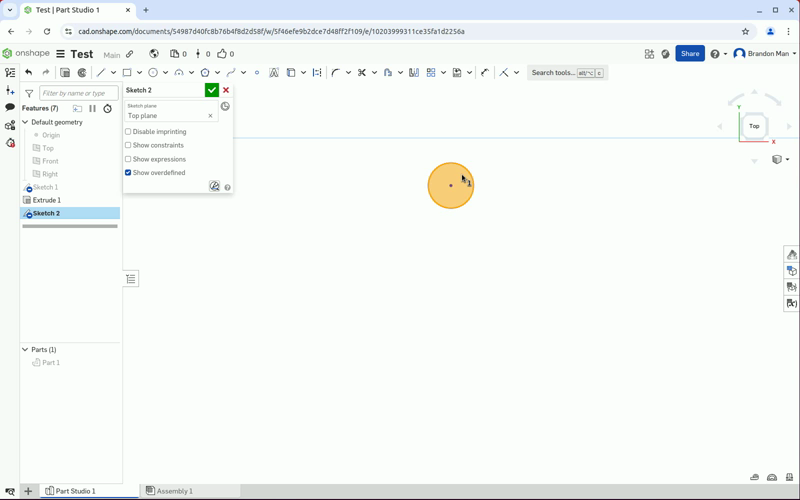
scroll(-6)
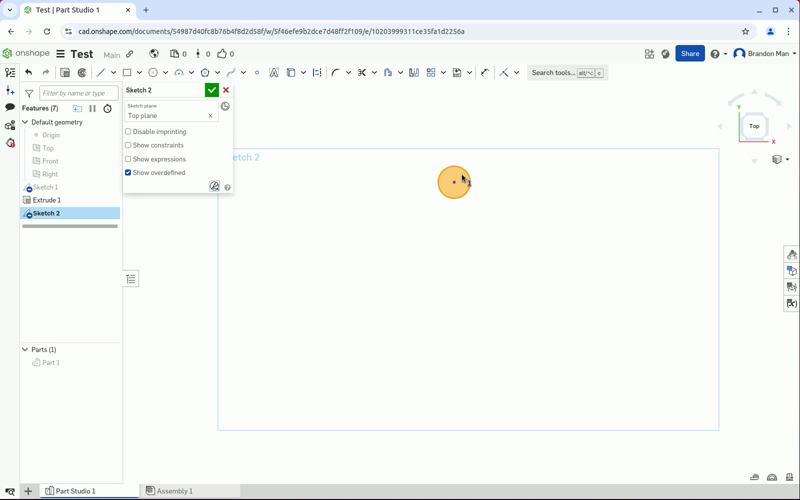
scroll(-6)
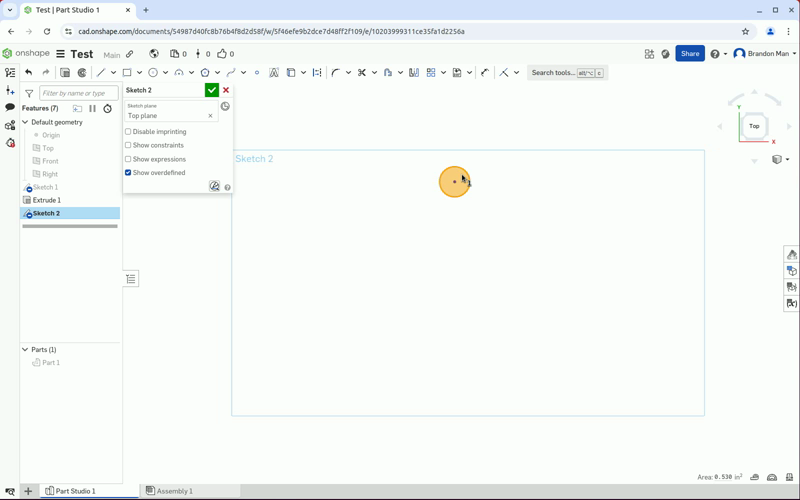
scroll(-6)
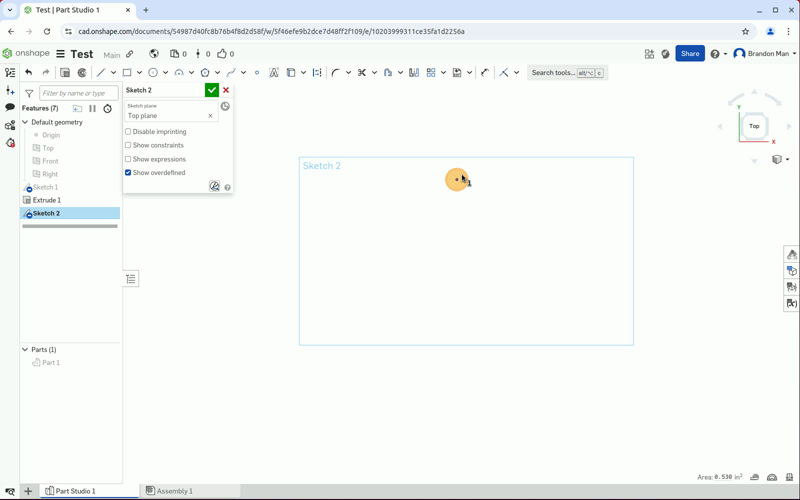
scroll(-6)
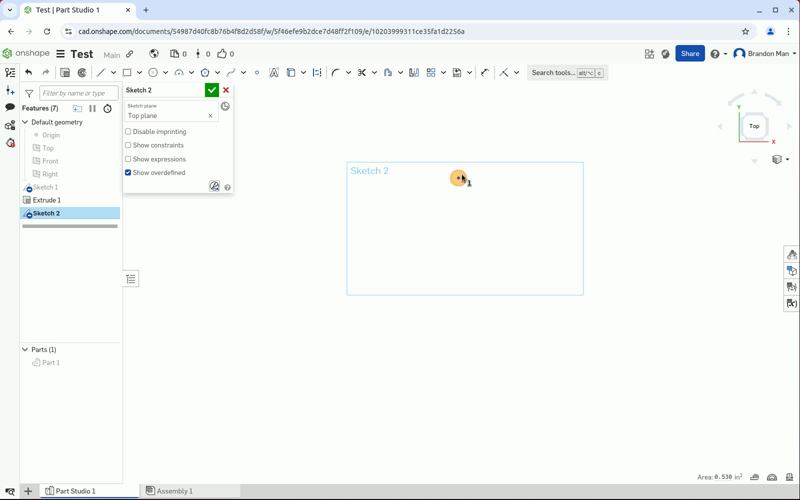
scroll(-6)
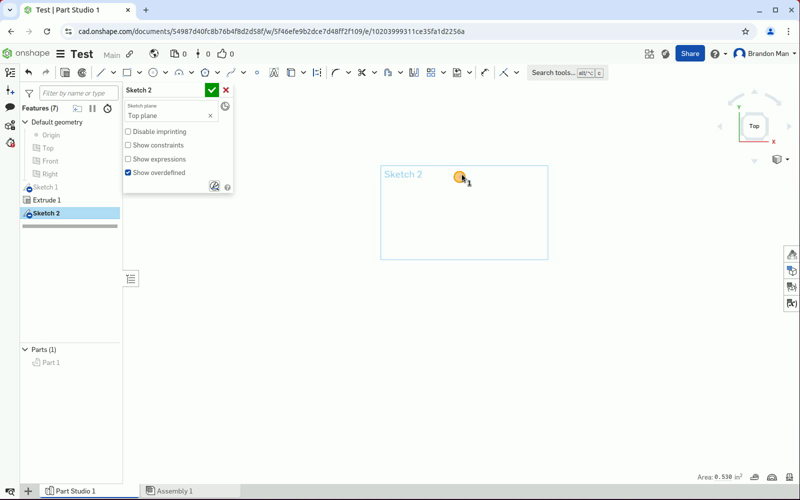
scroll(-6)
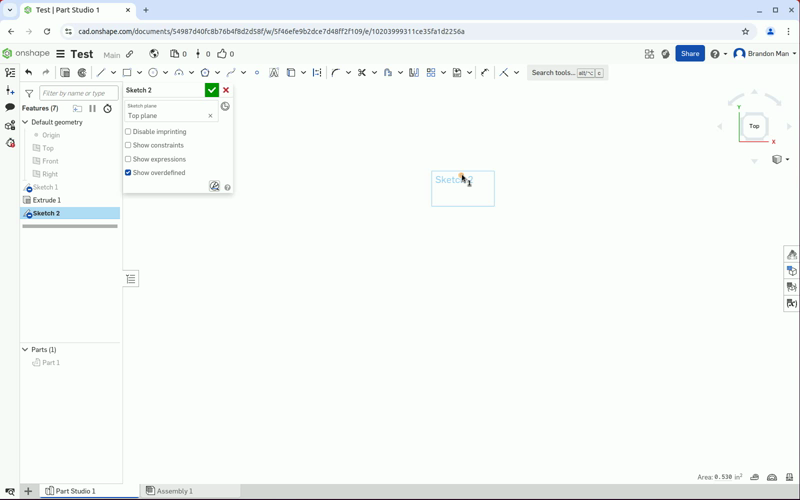
mouse_move(73, 352)
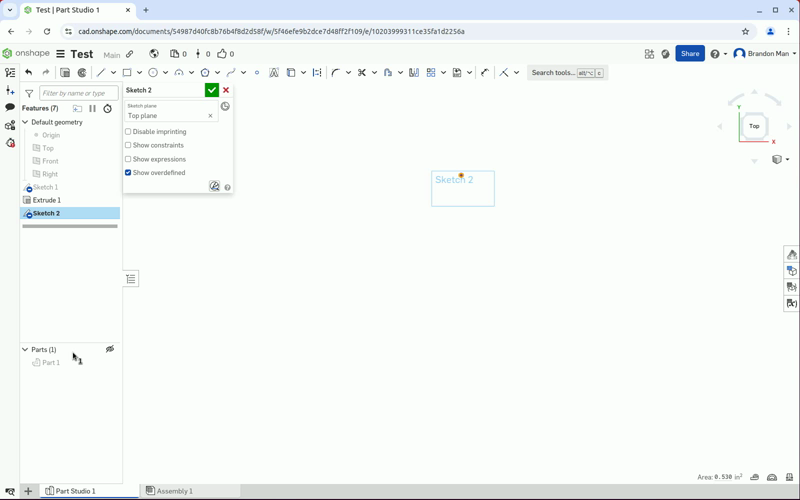
key(shift+y)
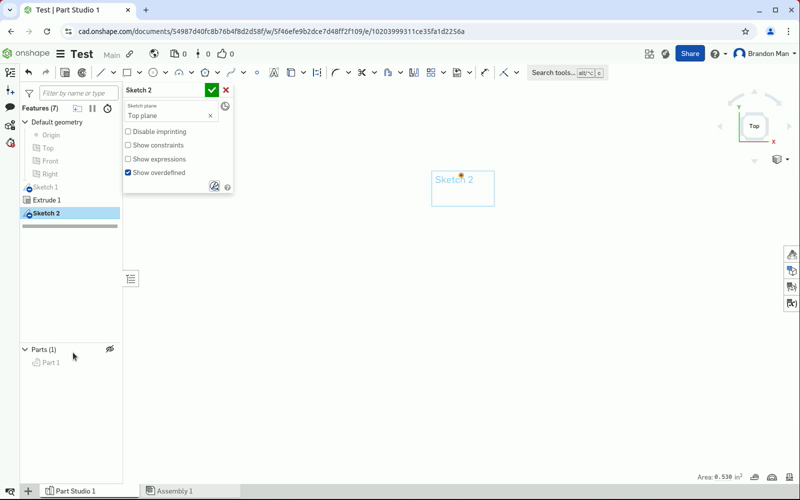
key(shift+e)
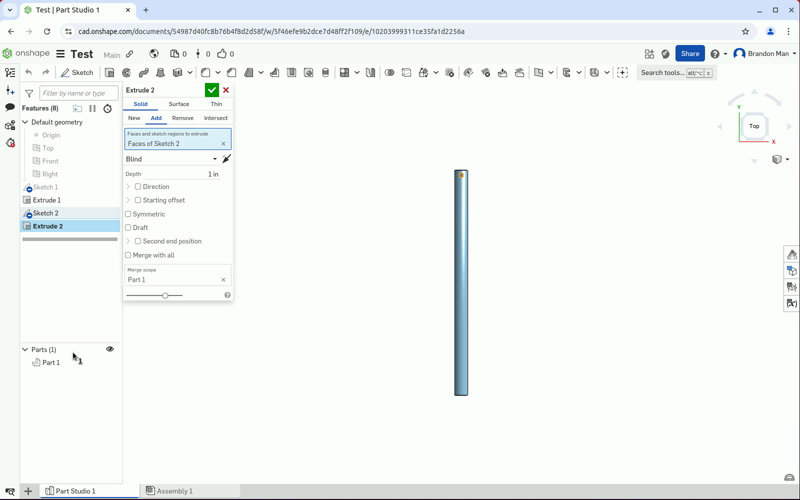
mouse_move(143, 106)
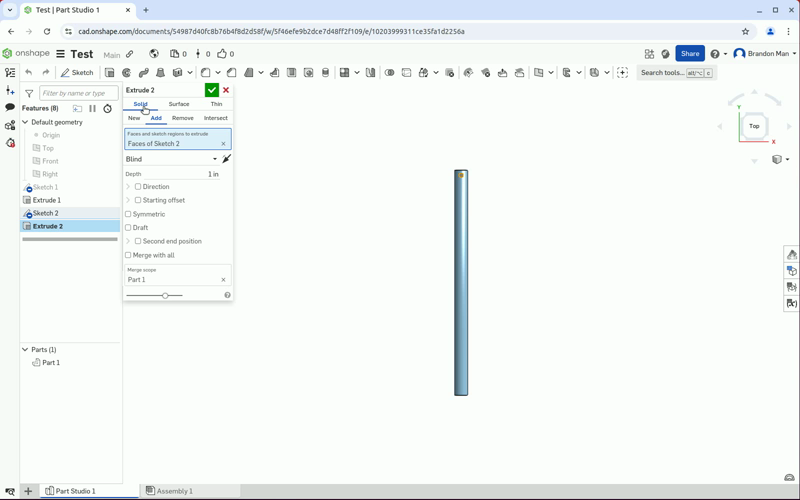
click(143, 106)
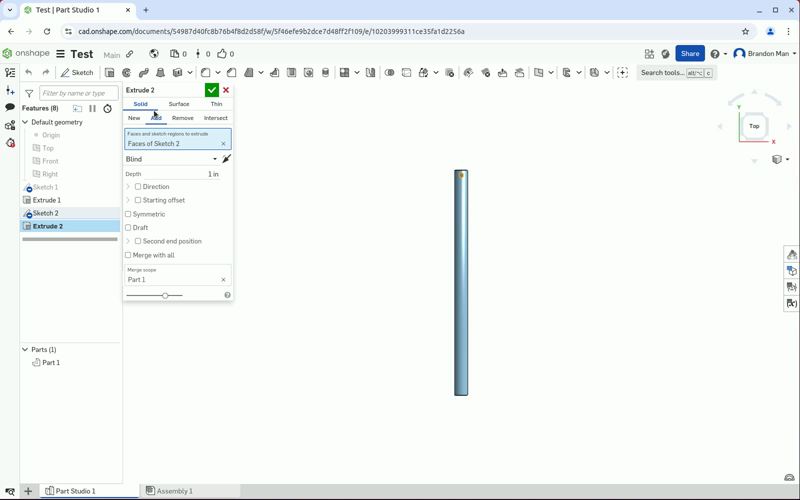
mouse_move(186, 120)
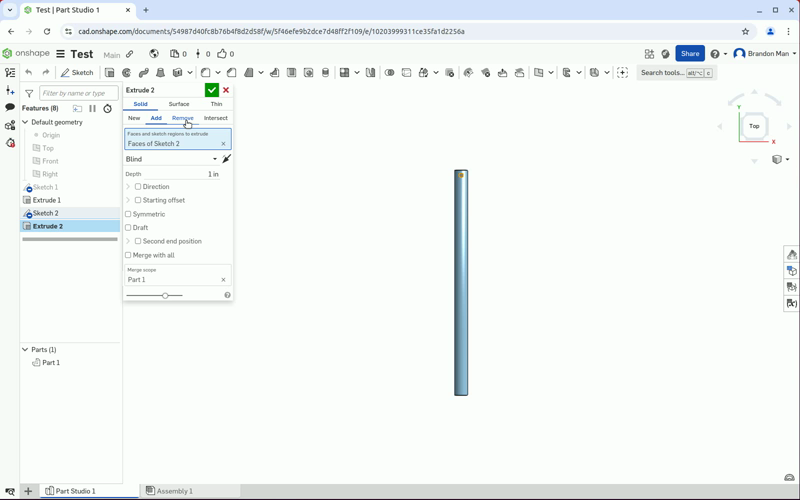
click(186, 120)
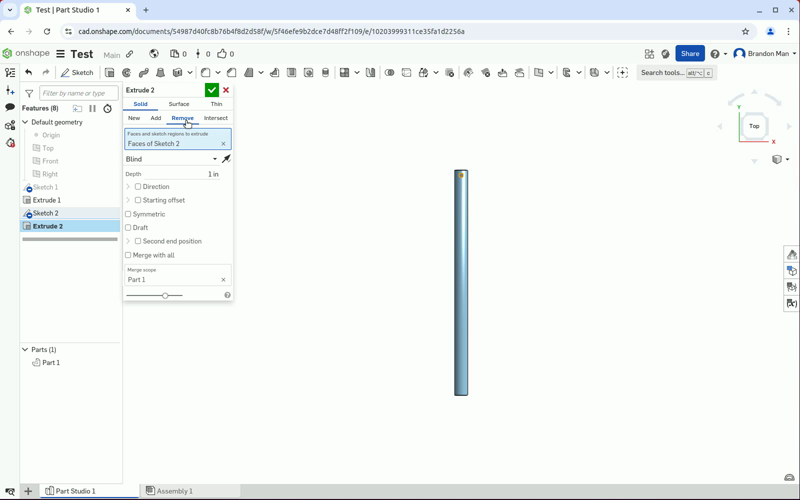
key(tab, 4)
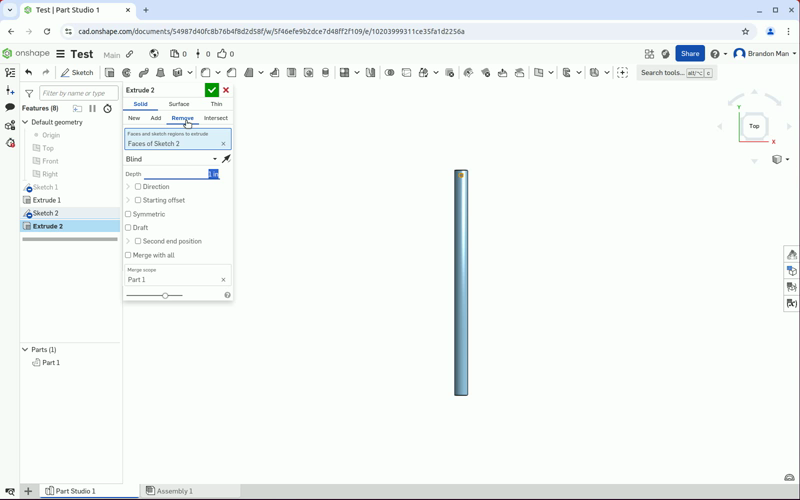
text(1.204)
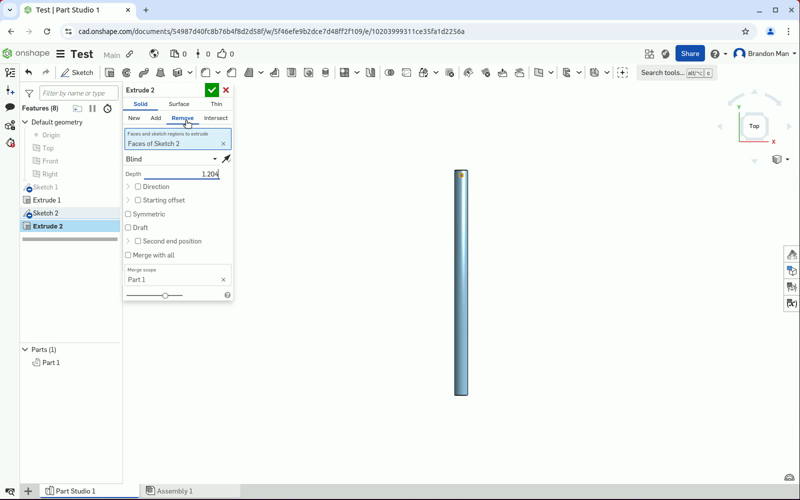
key(tab, 6)
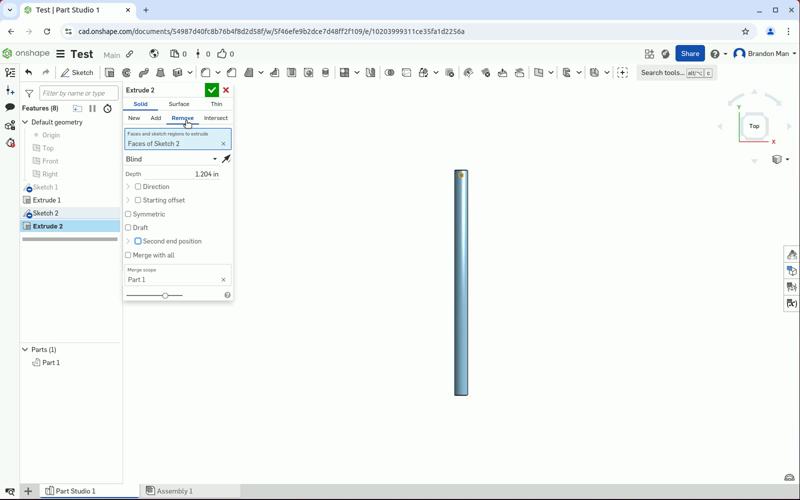
key(space)
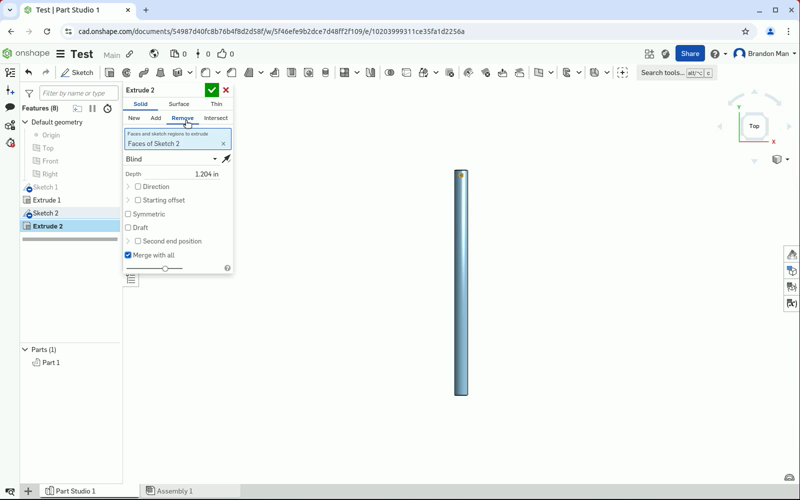
key(enter)
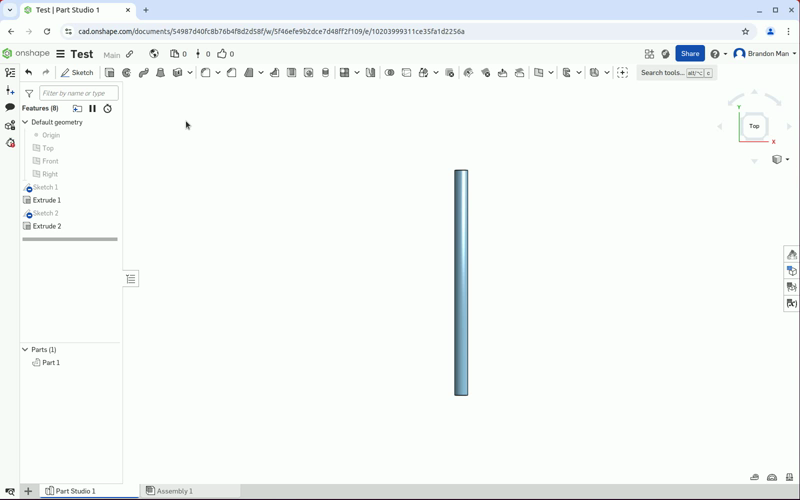
key(shift+h)
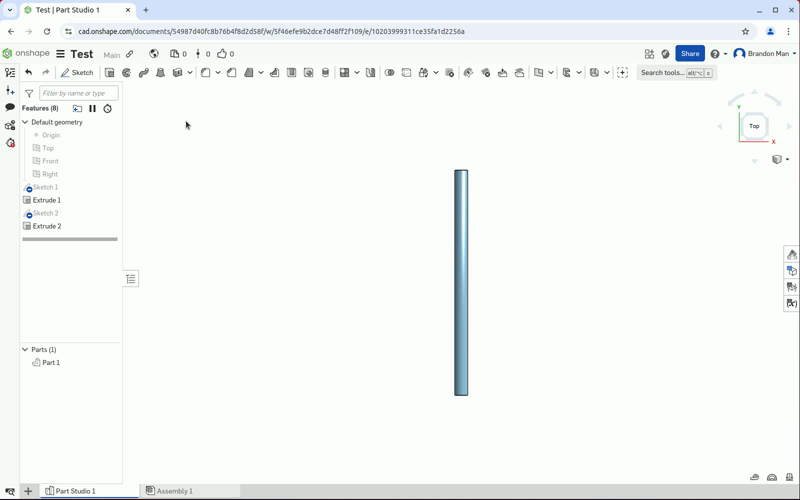
key(shift+h)
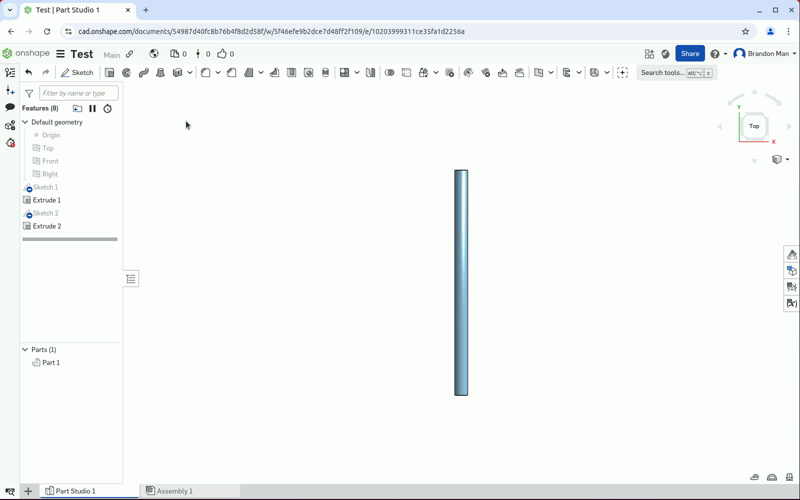
mouse_move(73, 189)
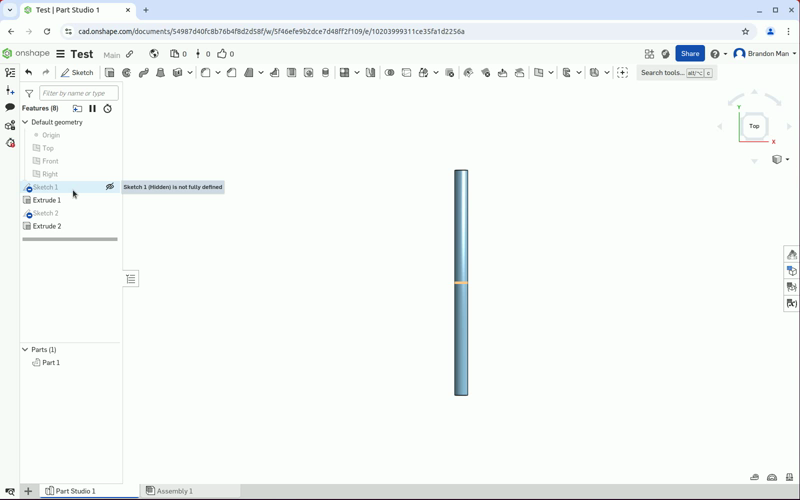
click(73, 189)
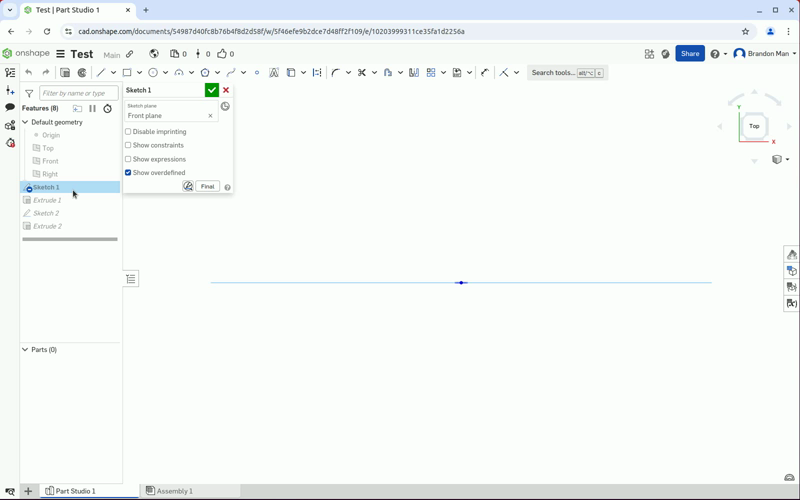
mouse_move(229, 92)
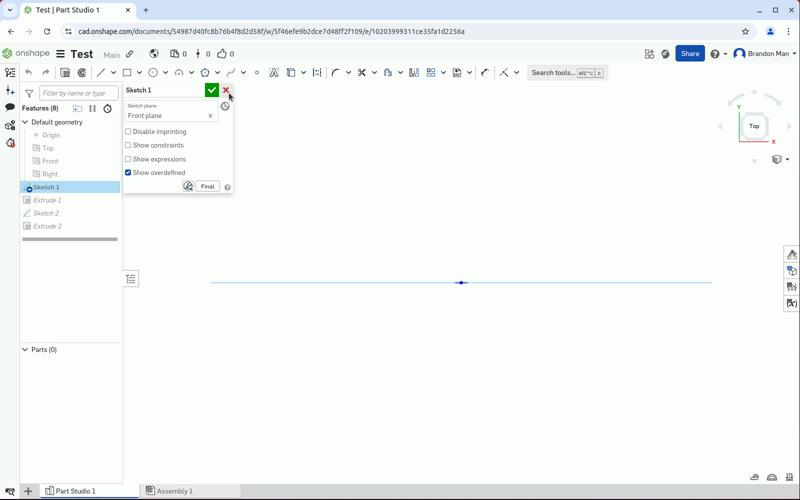
click(229, 92)
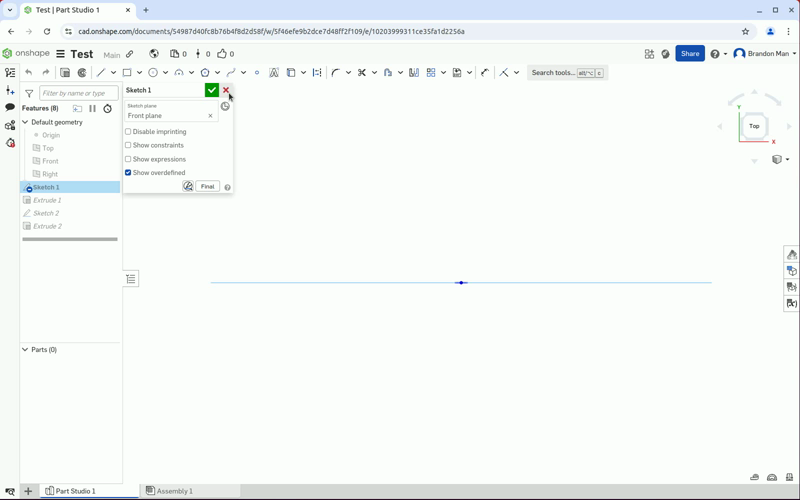
key(shift+s)
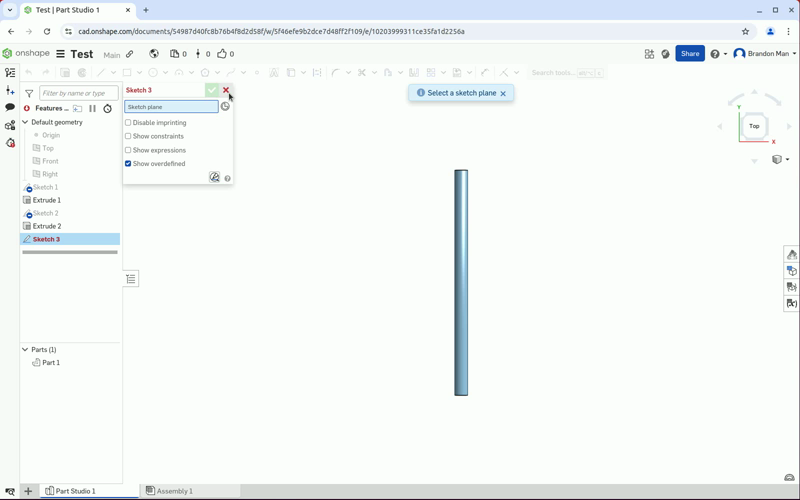
mouse_move(73, 150)
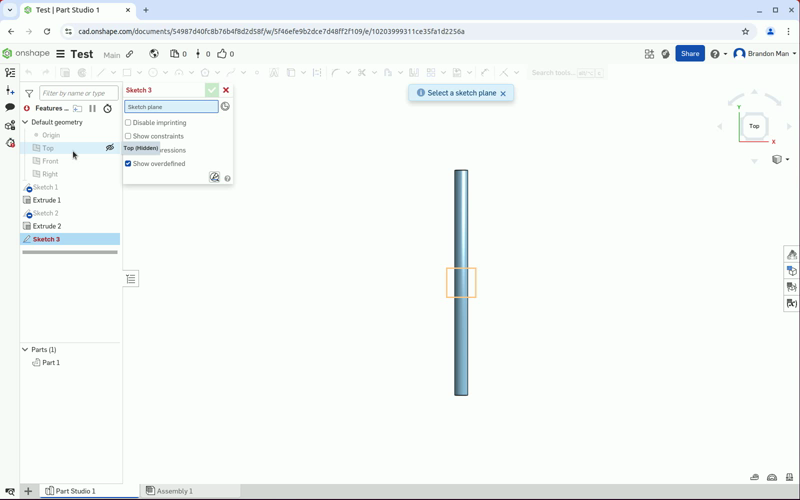
click(73, 150)
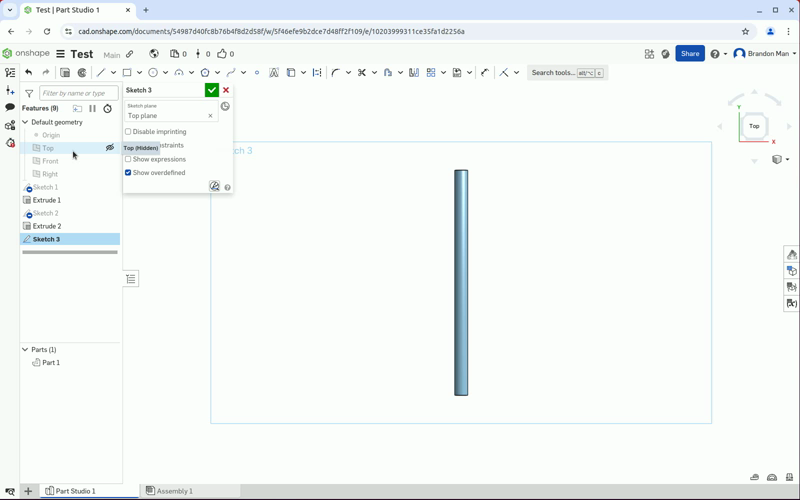
mouse_move(73, 352)
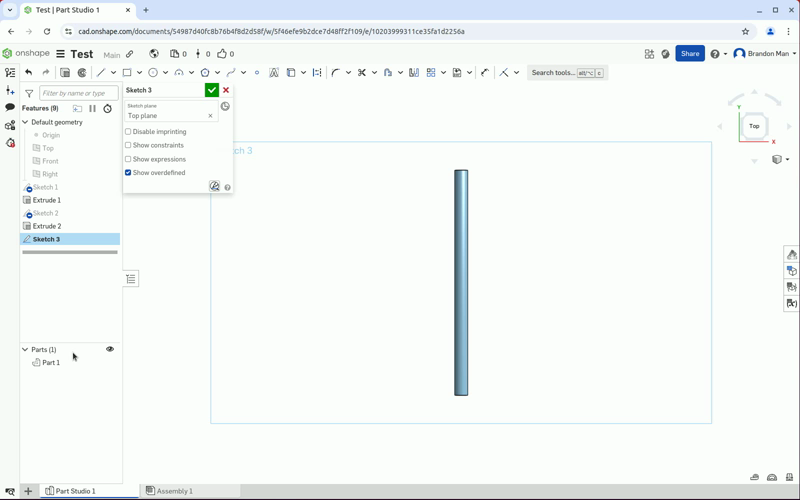
key(y)
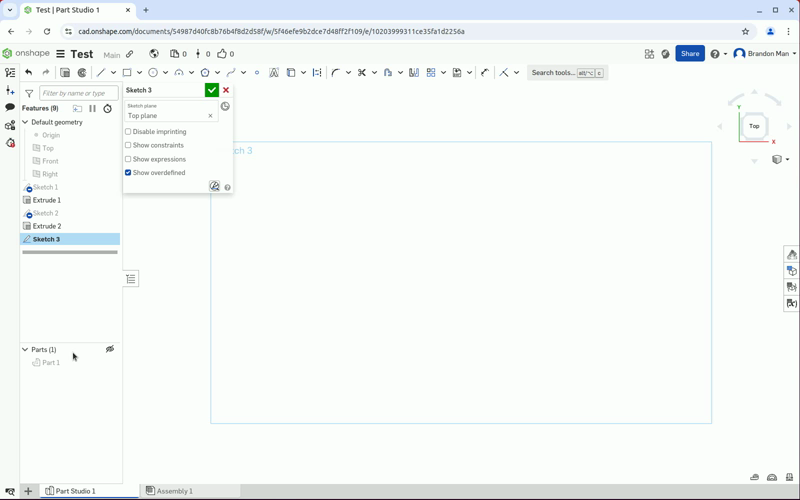
key(c)
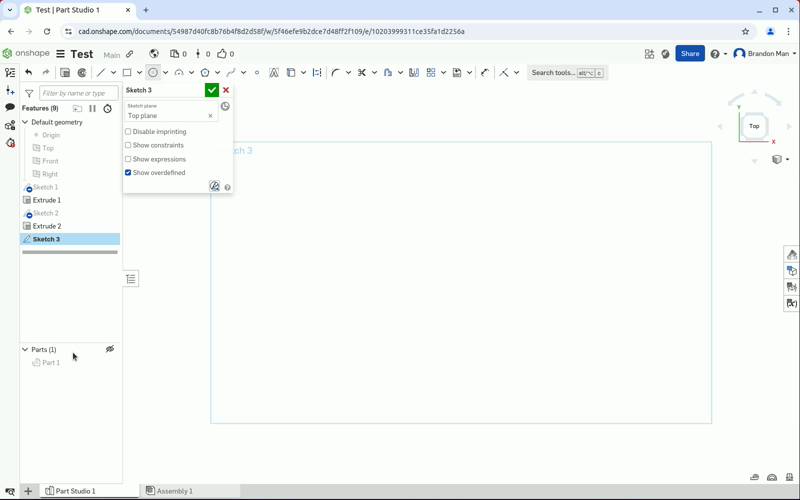
key_down(shift)
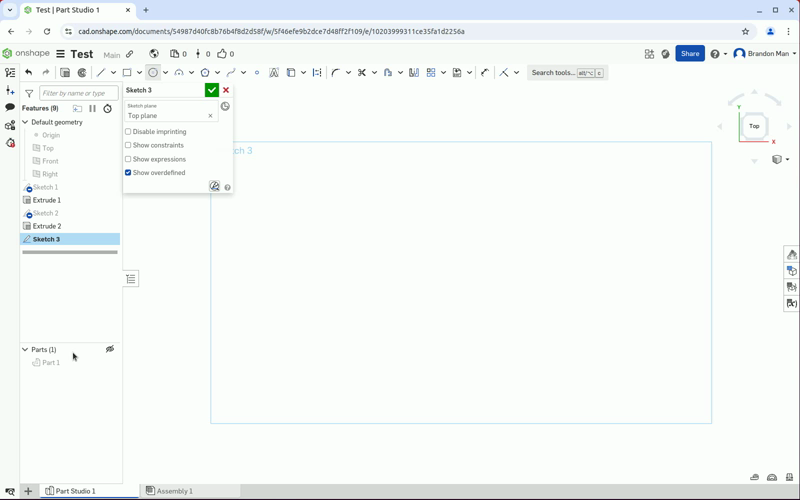
mouse_move(461, 224)
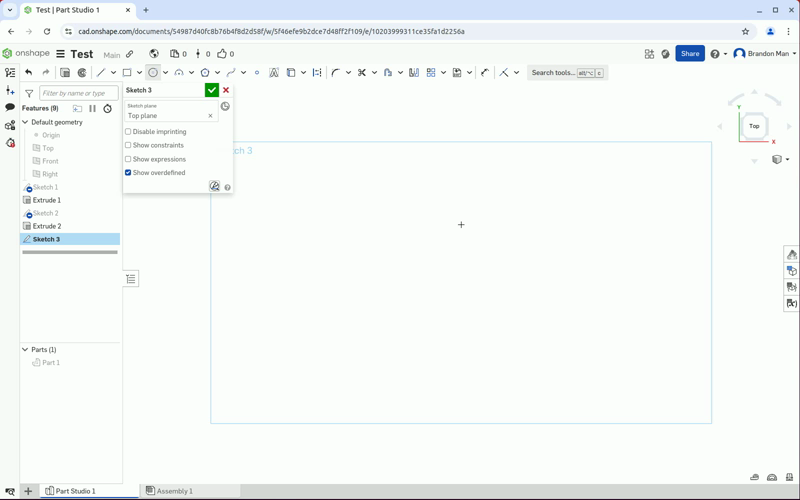
click(461, 224)
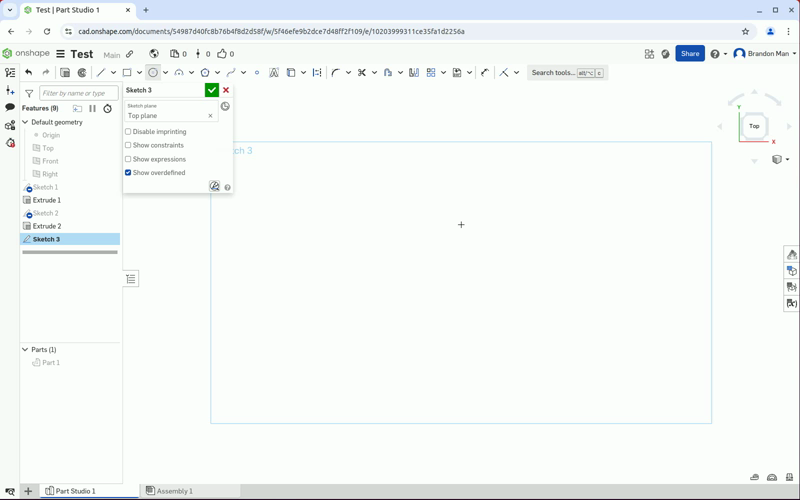
key_up(shift)
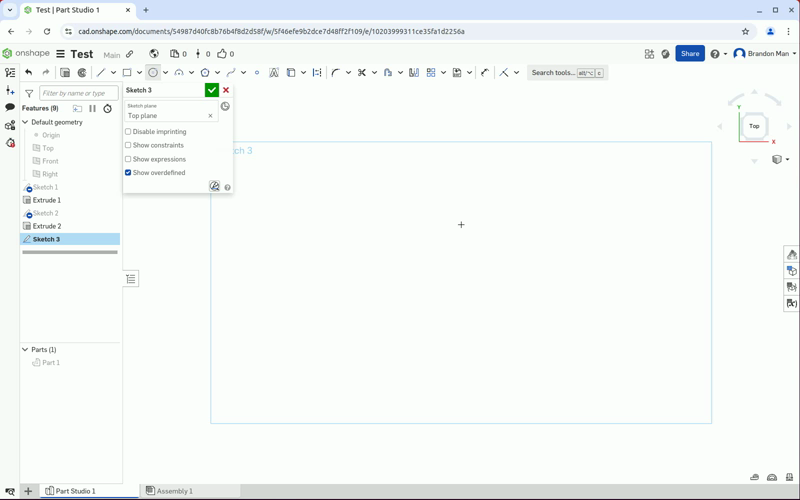
mouse_move(463, 224)
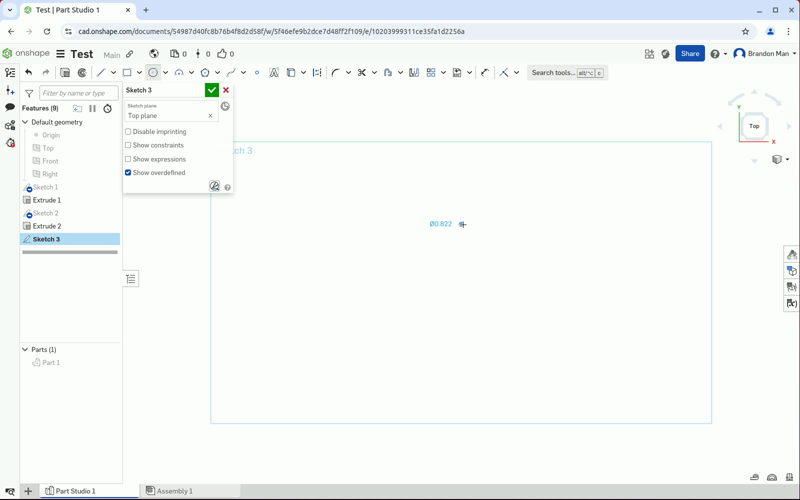
scroll(6)
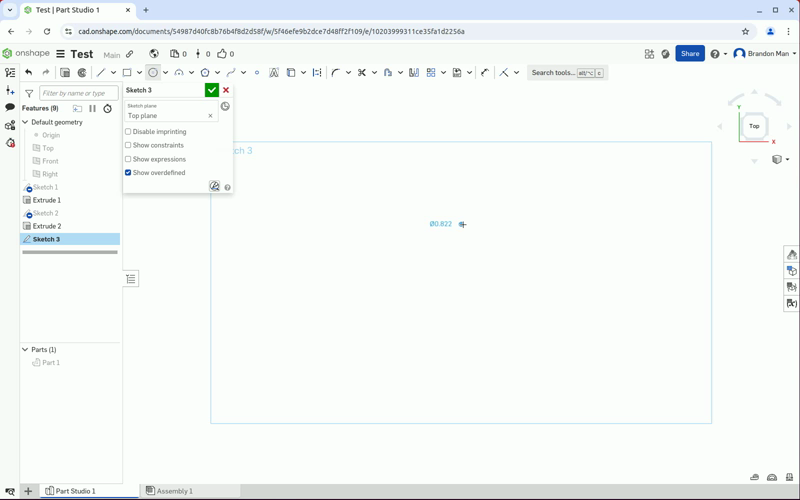
scroll(6)
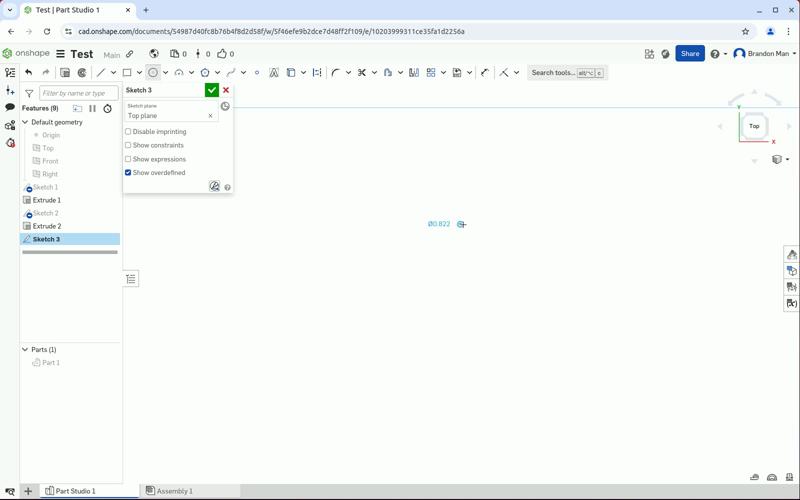
scroll(6)
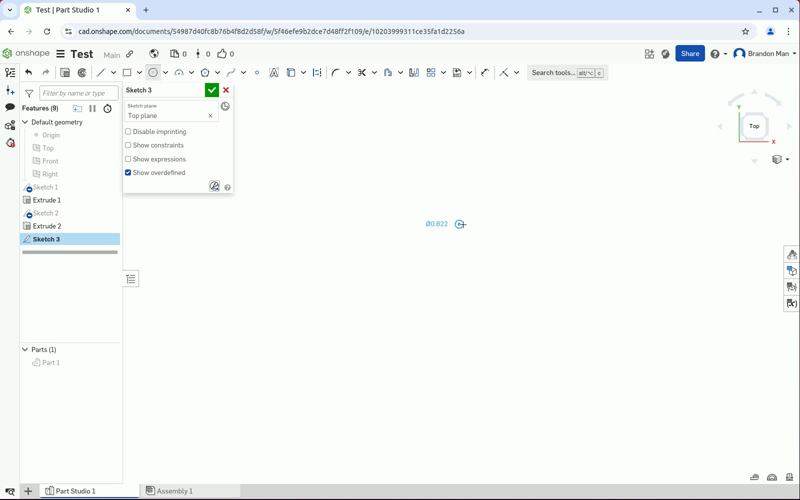
scroll(6)
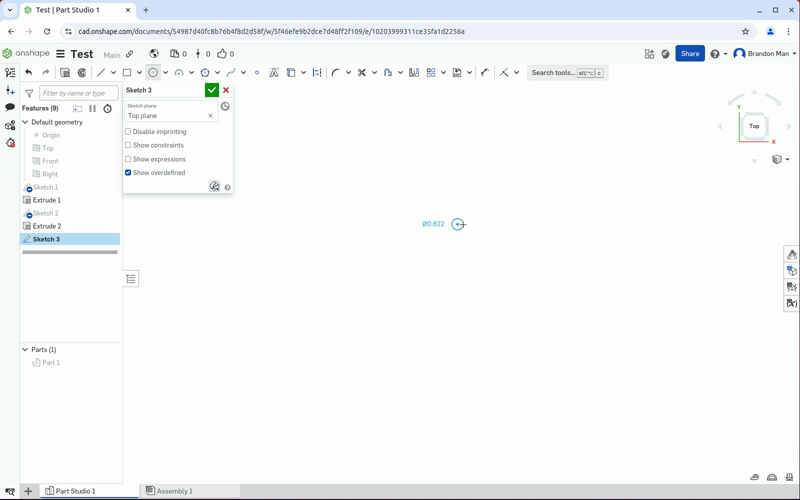
scroll(6)
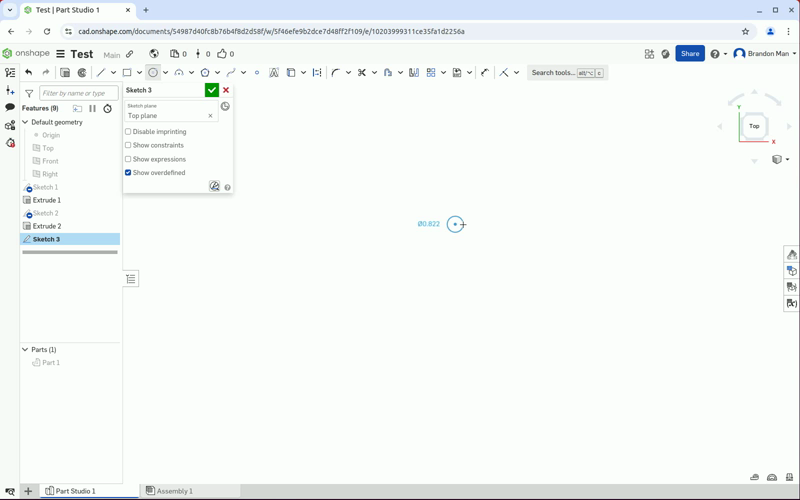
scroll(6)
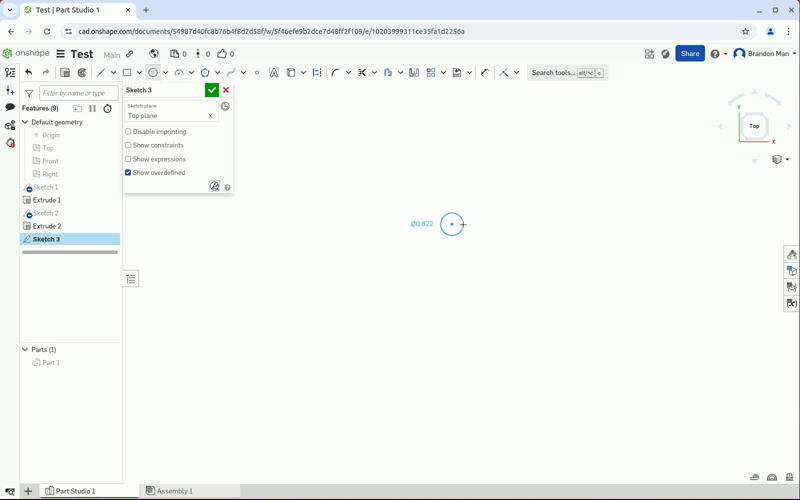
scroll(6)
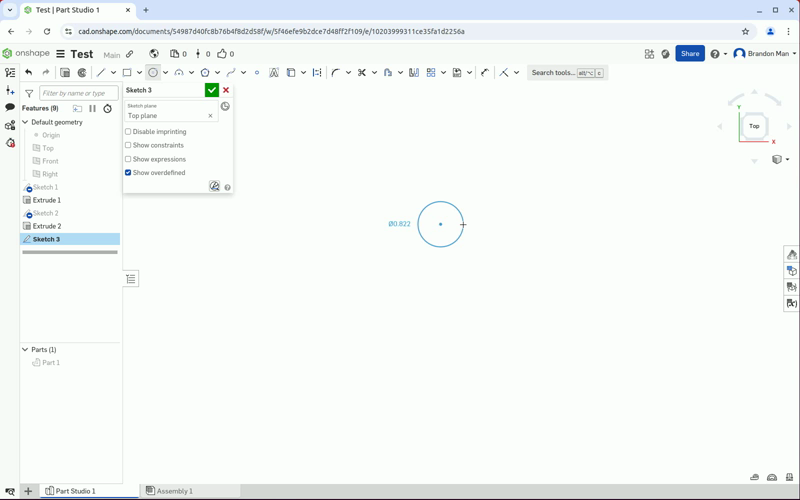
click(463, 224)
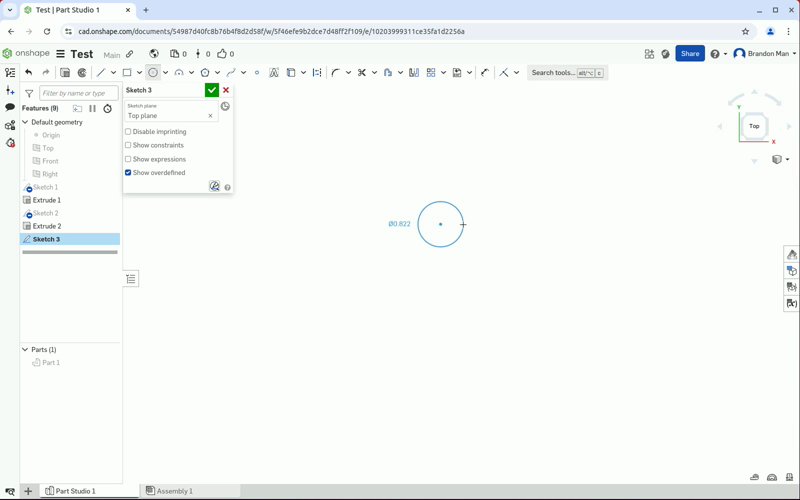
scroll(-6)
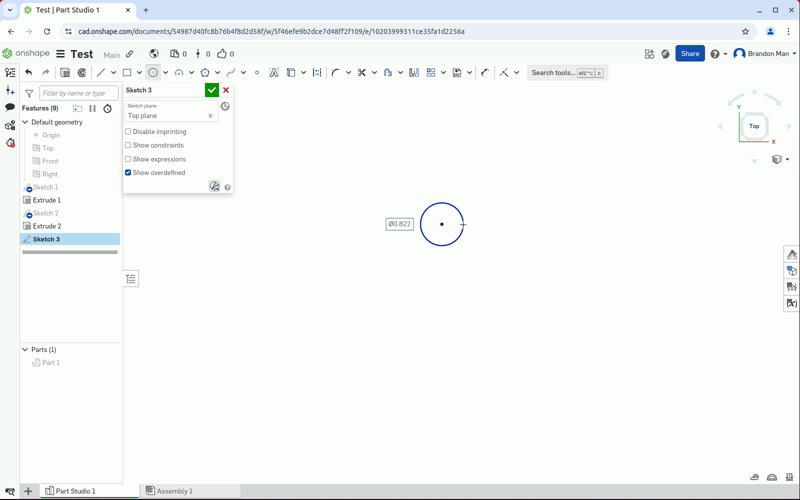
scroll(-6)
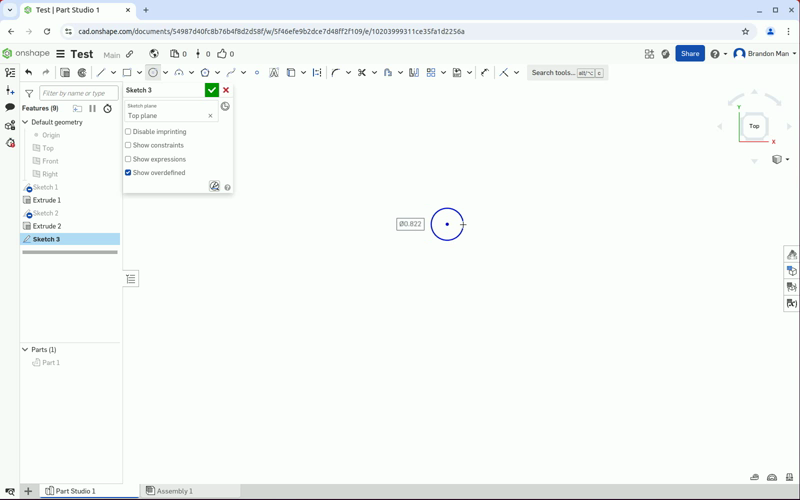
scroll(-6)
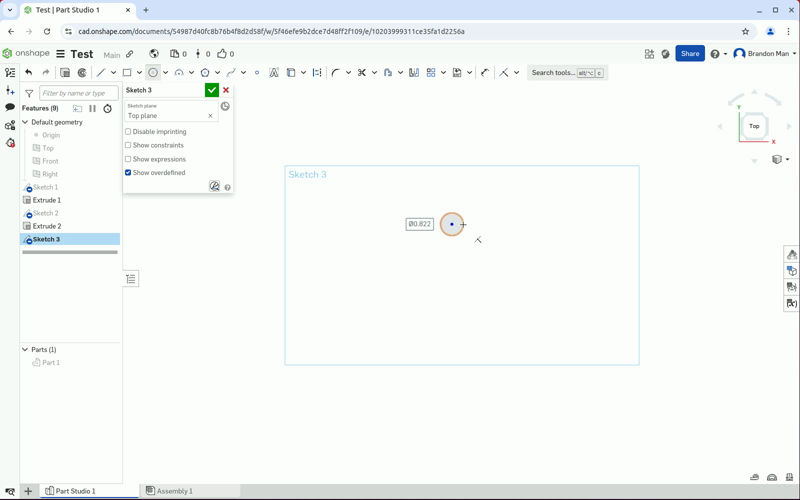
scroll(-6)
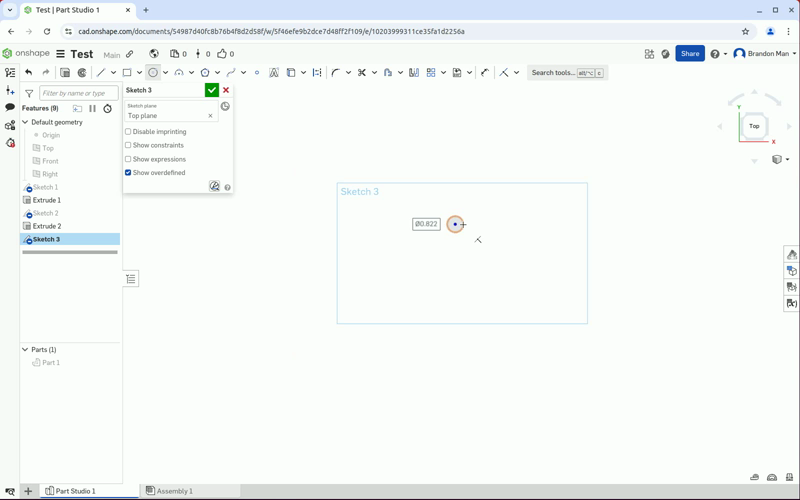
scroll(-6)
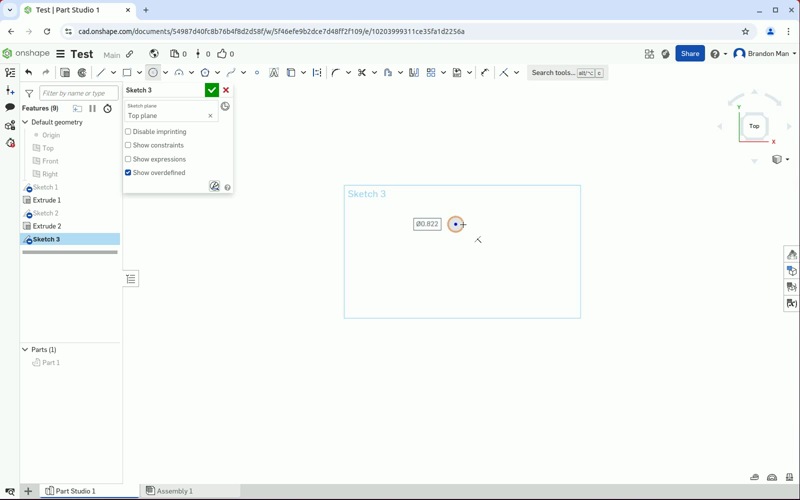
scroll(-6)
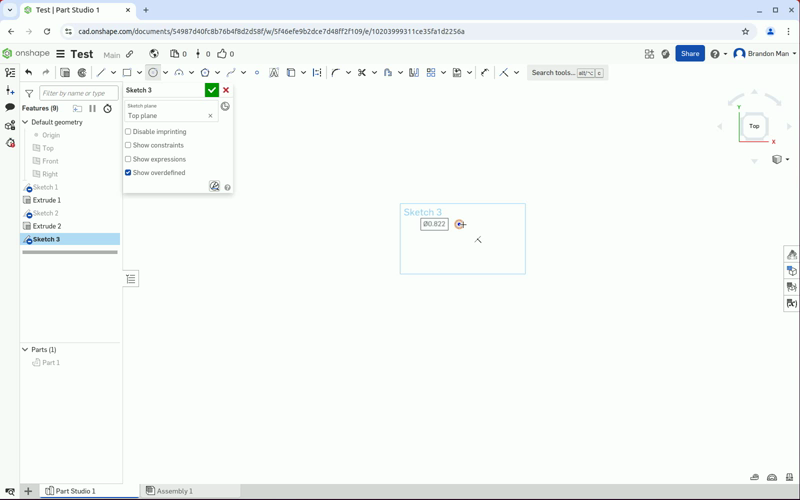
scroll(-6)
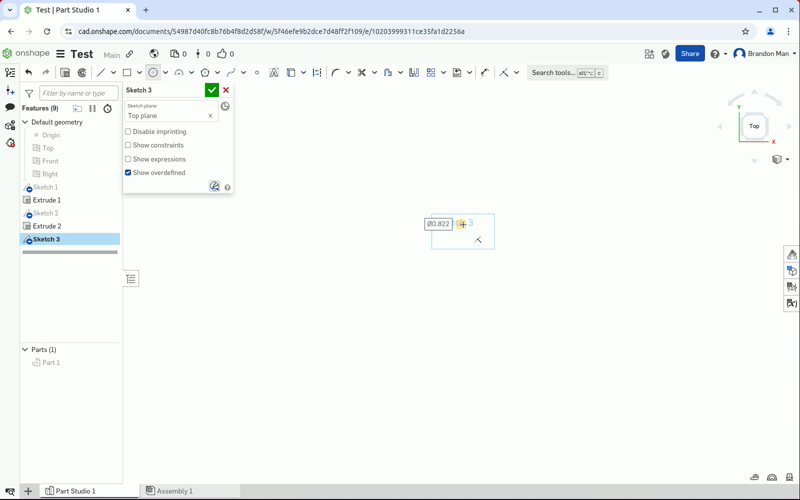
key(esc)
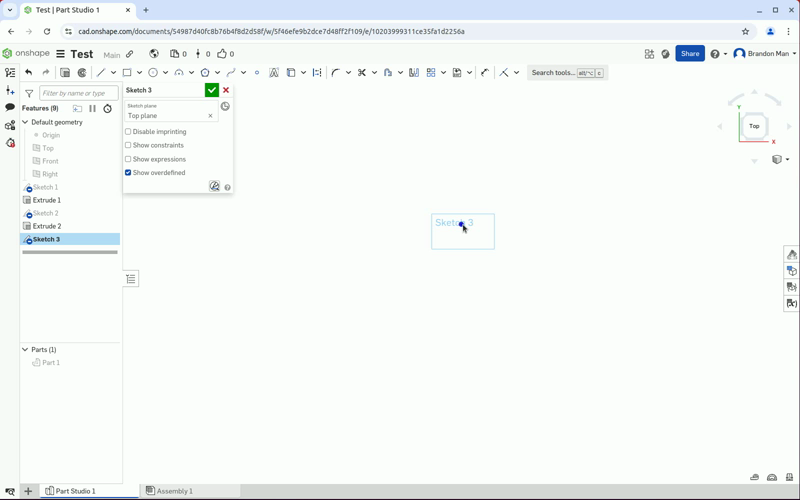
mouse_move(462, 223)
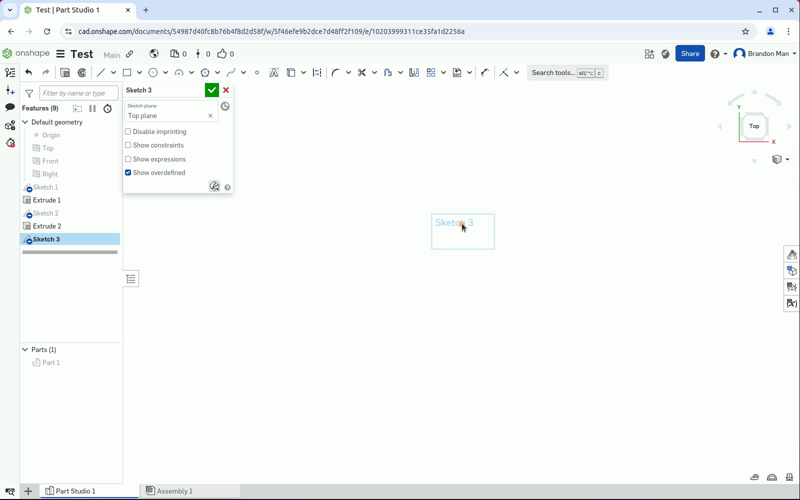
scroll(6)
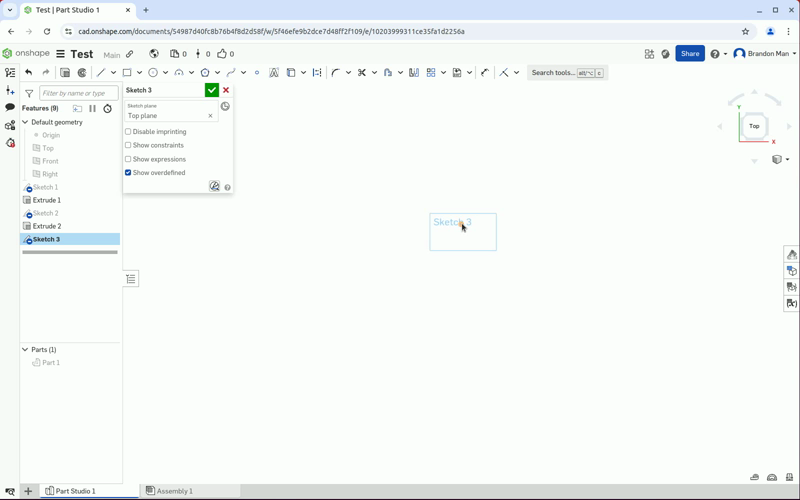
scroll(6)
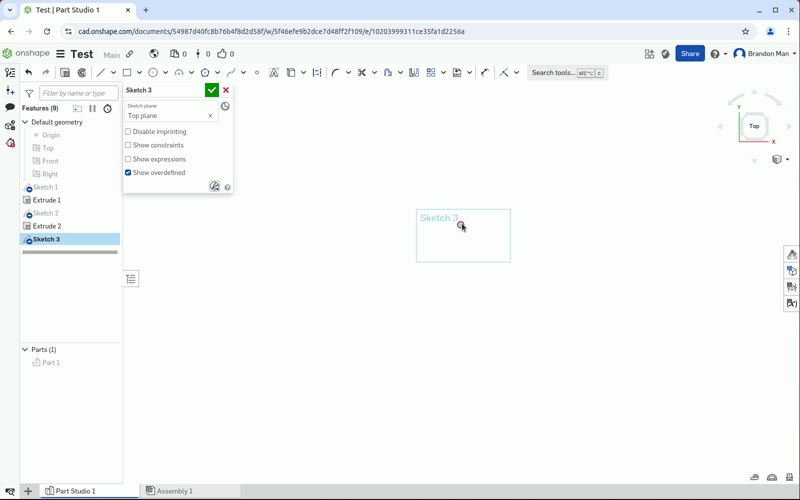
scroll(6)
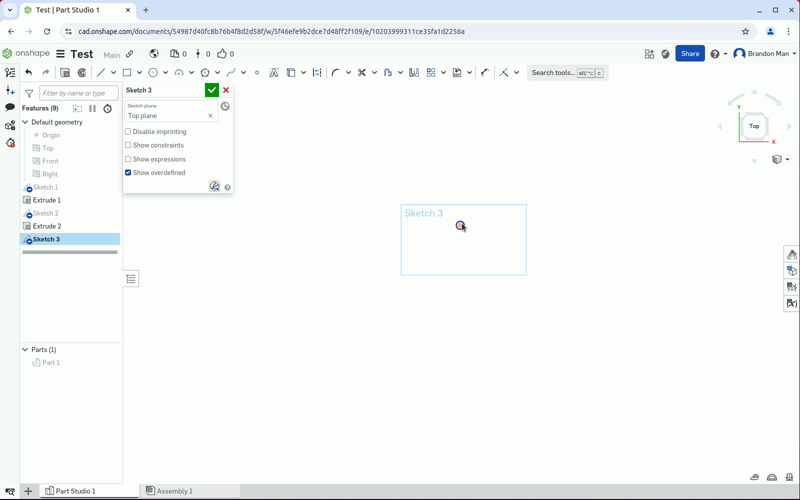
scroll(6)
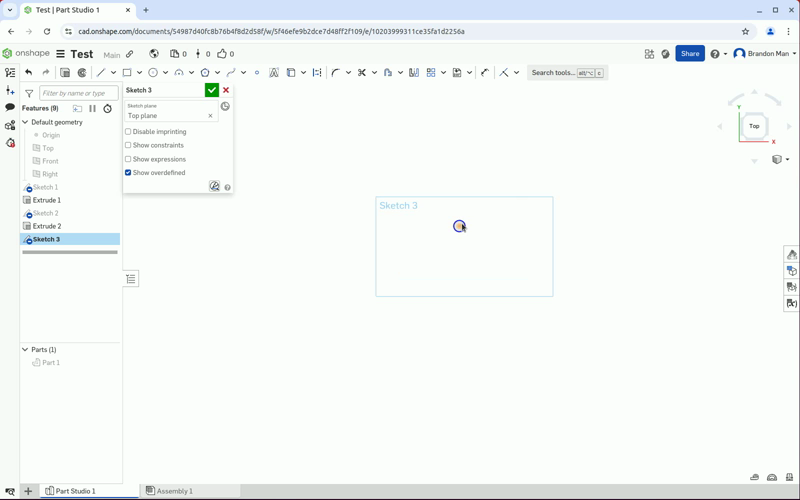
scroll(6)
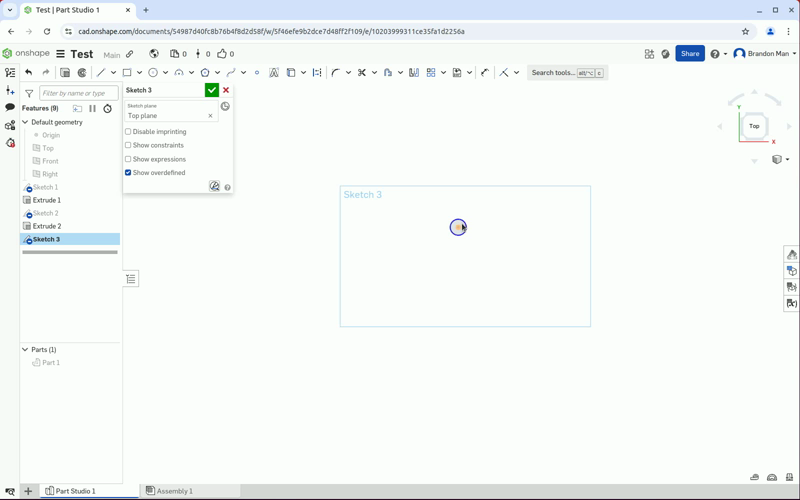
scroll(6)
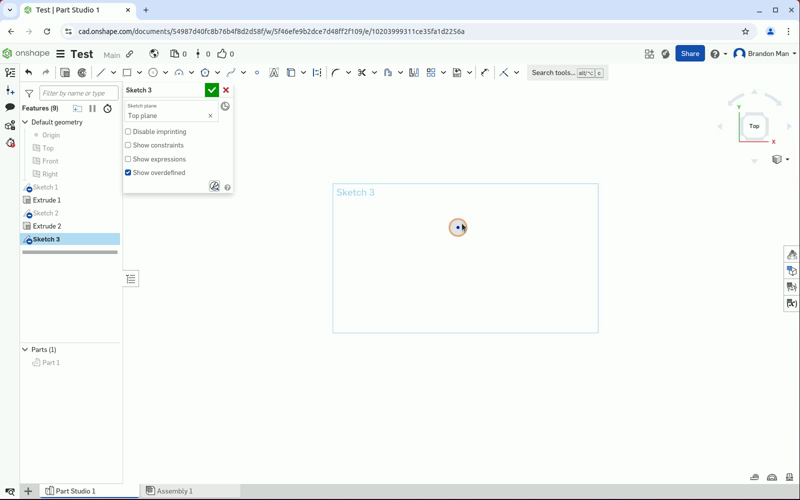
scroll(6)
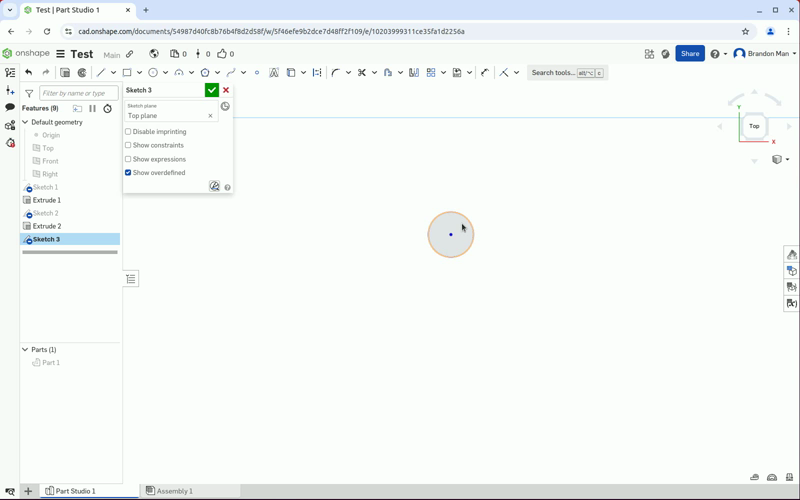
click(462, 223)
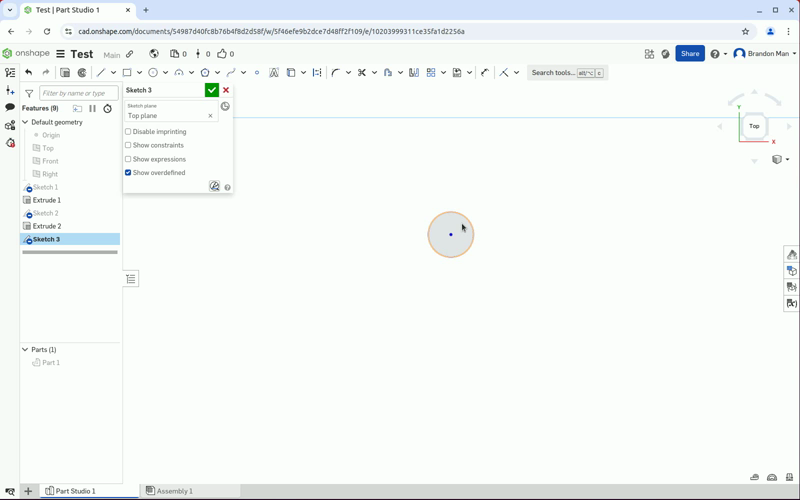
scroll(-6)
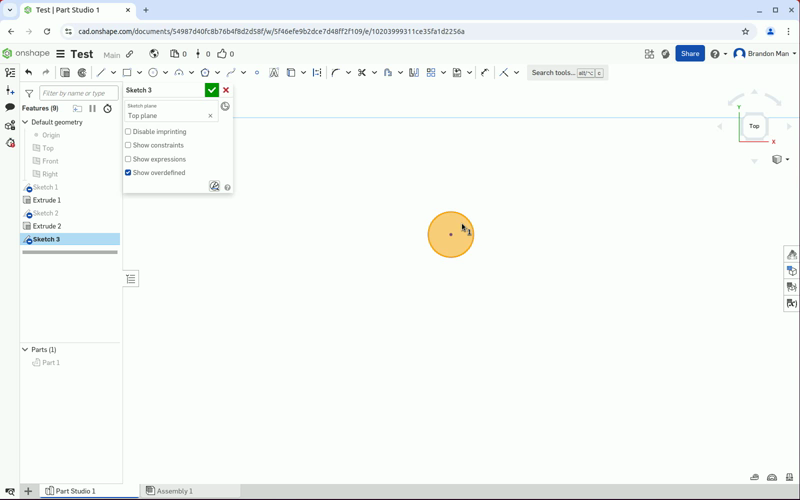
scroll(-6)
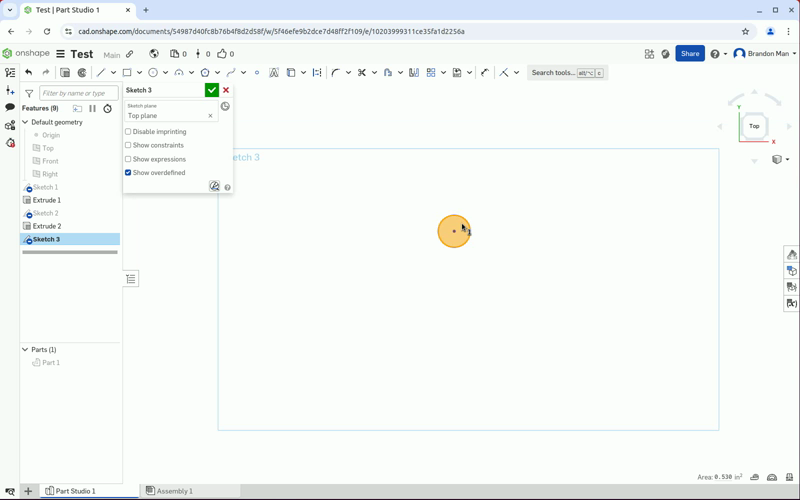
scroll(-6)
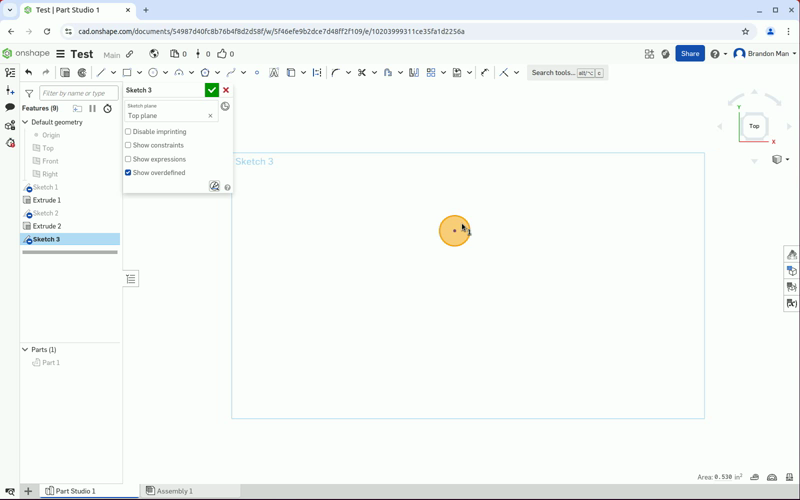
scroll(-6)
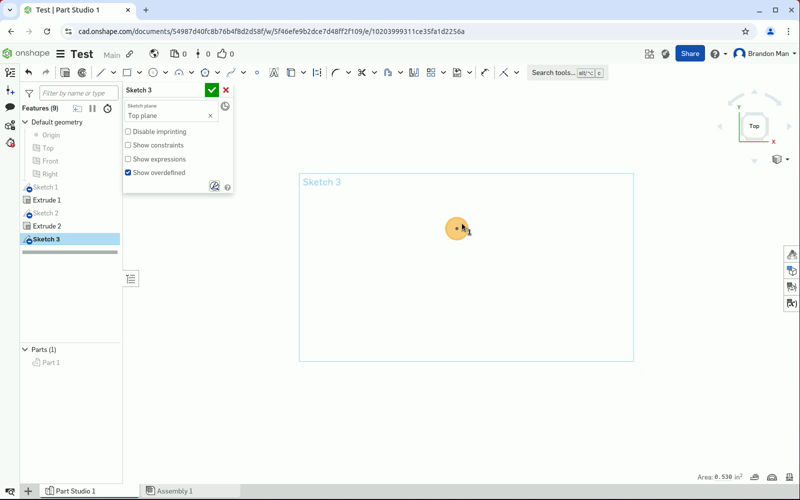
scroll(-6)
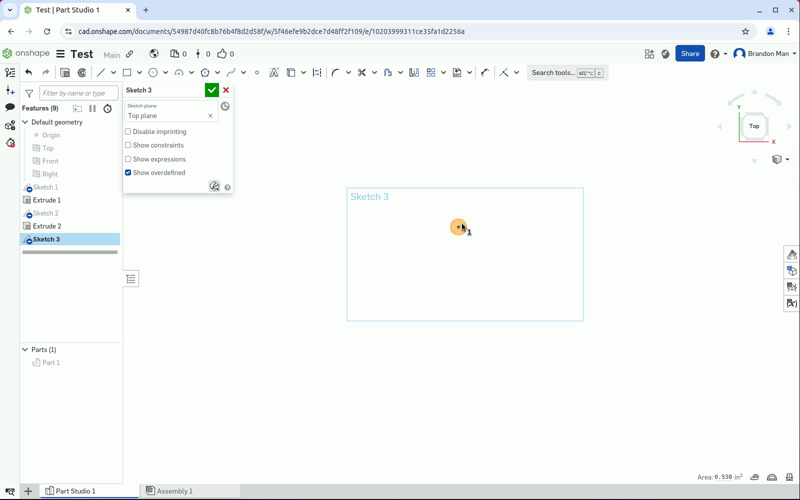
scroll(-6)
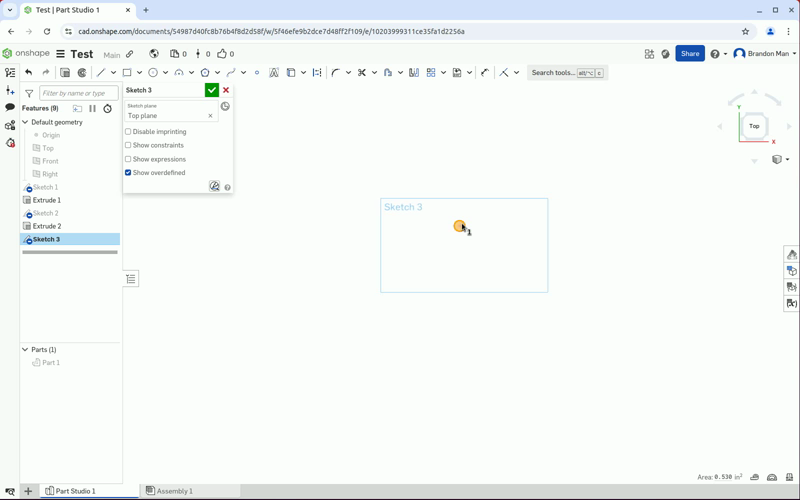
scroll(-6)
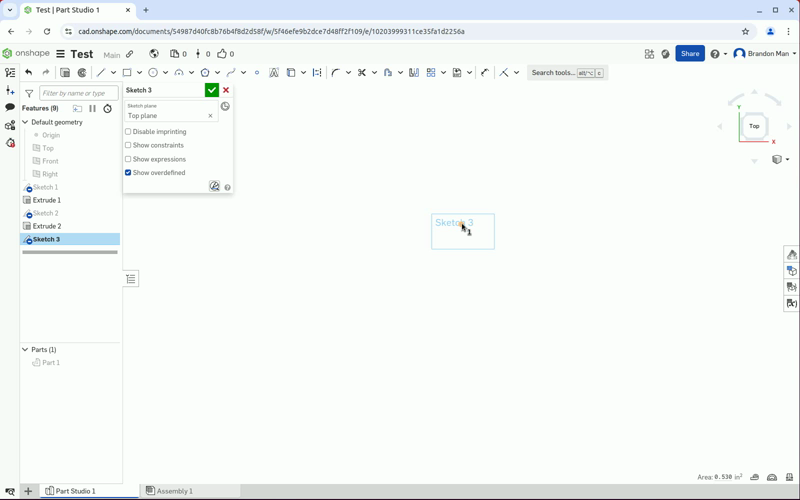
mouse_move(73, 352)
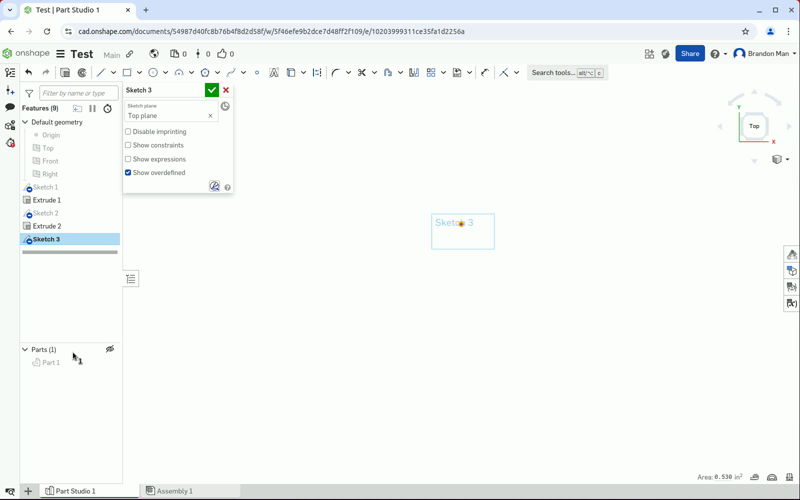
key(shift+y)
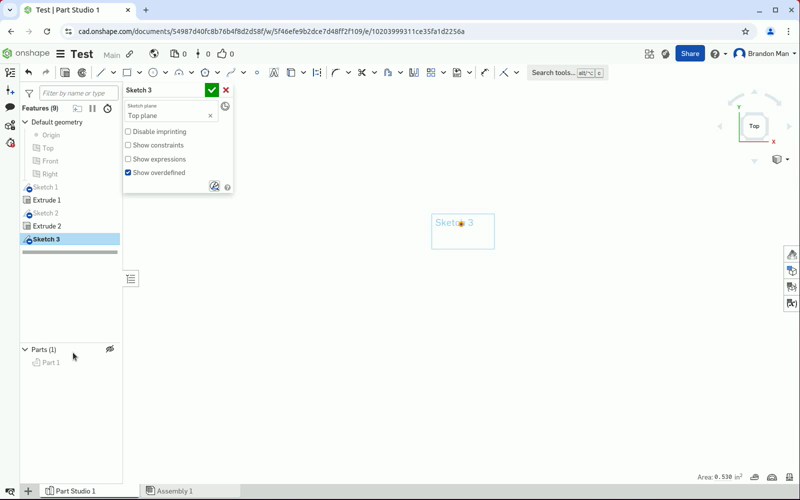
key(shift+e)
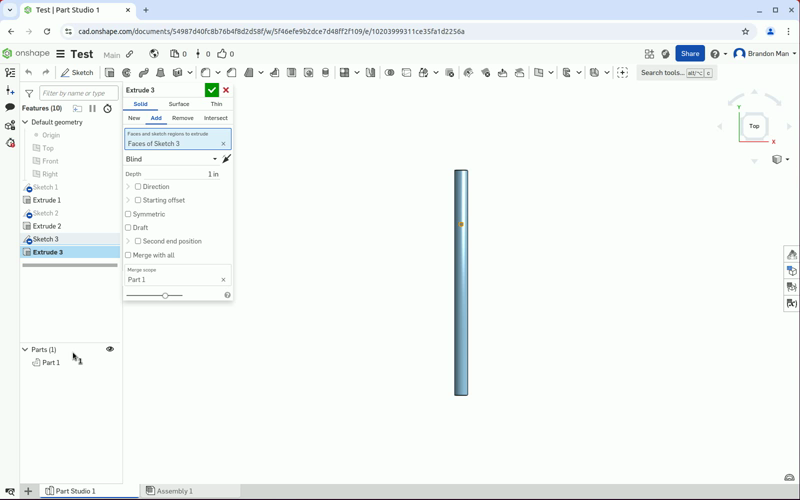
mouse_move(143, 106)
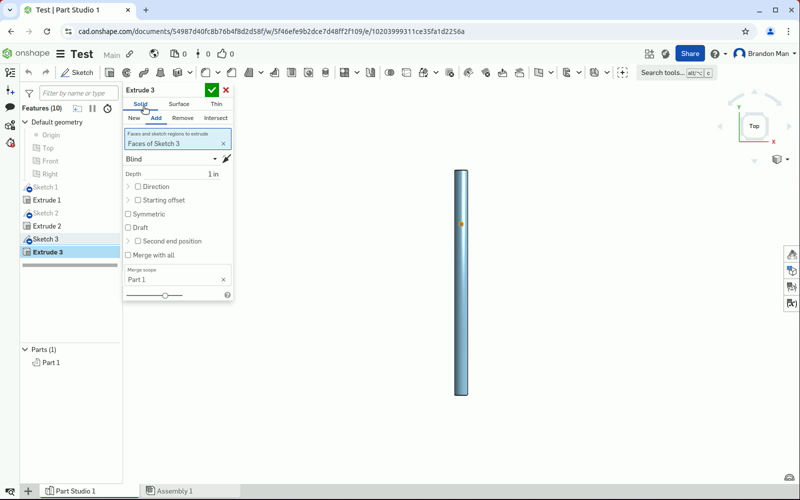
click(143, 106)
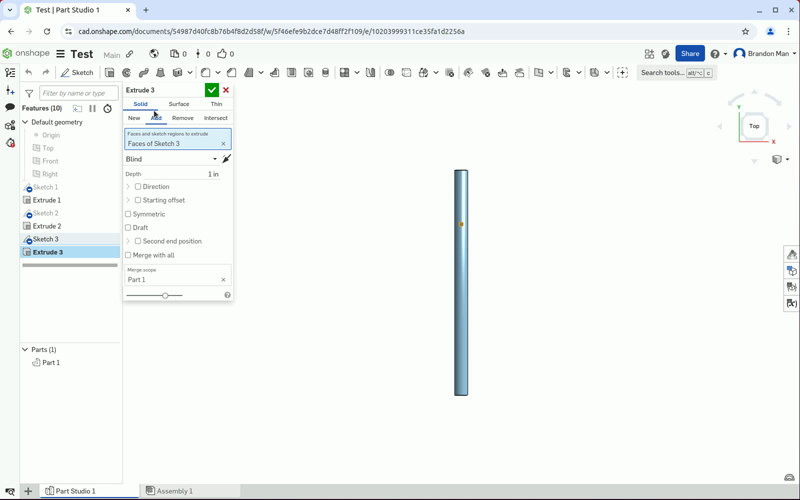
mouse_move(186, 120)
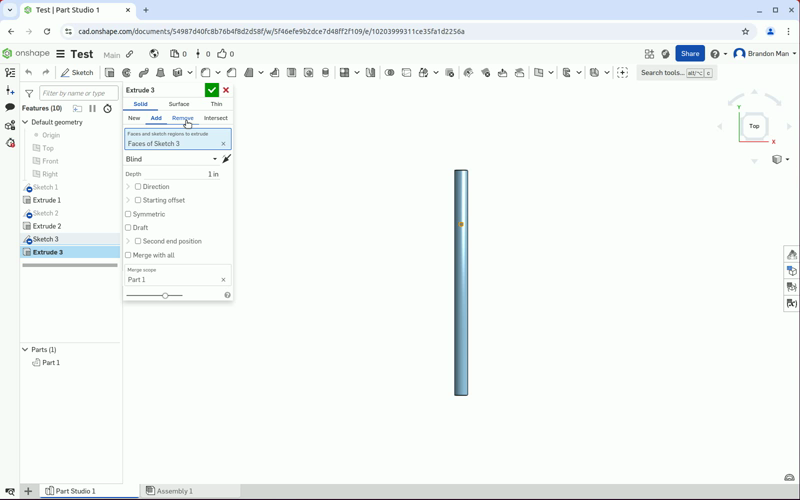
click(186, 120)
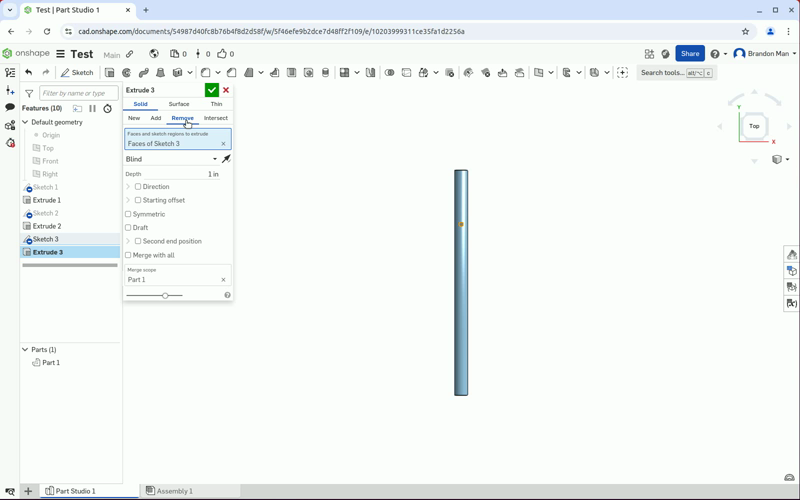
key(tab, 4)
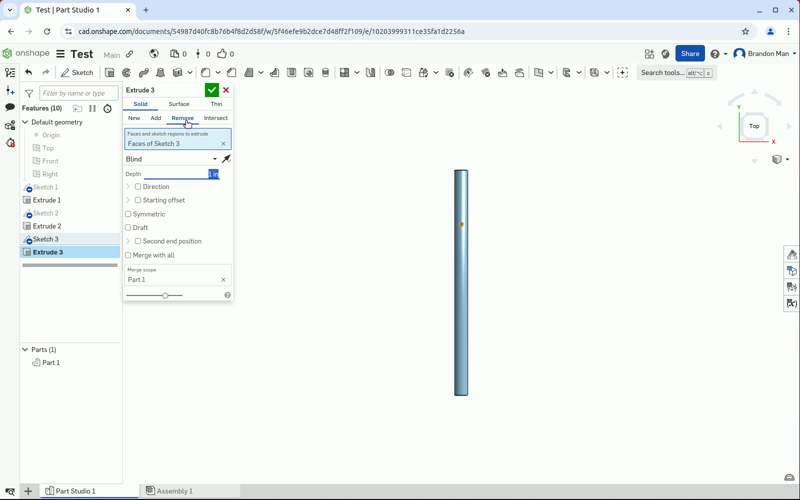
text(1.204)
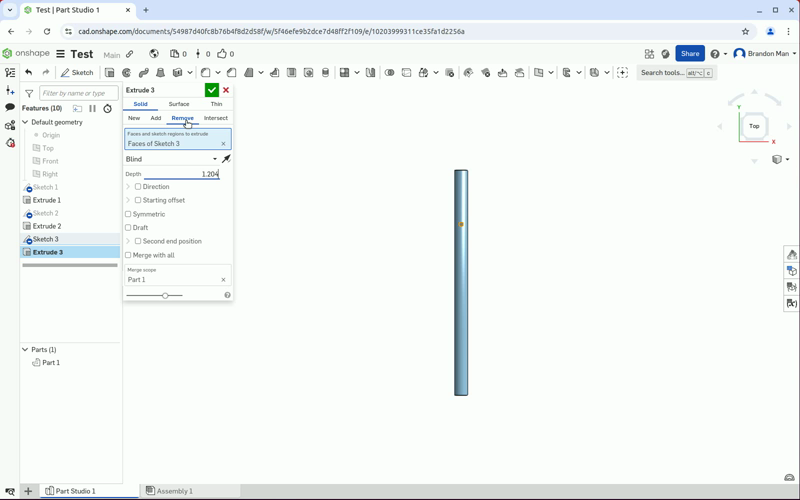
key(tab, 6)
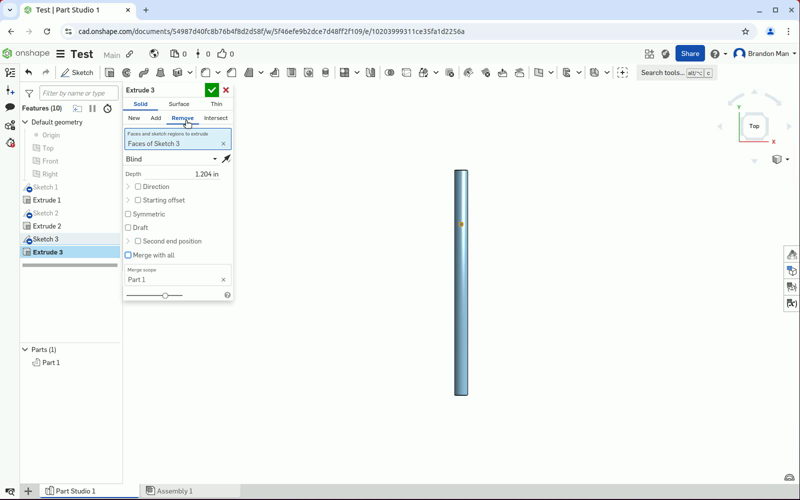
key(space)
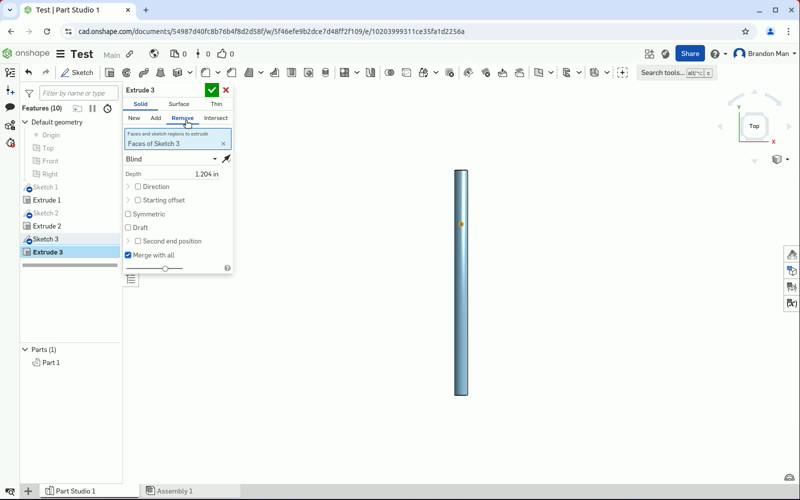
key(enter)
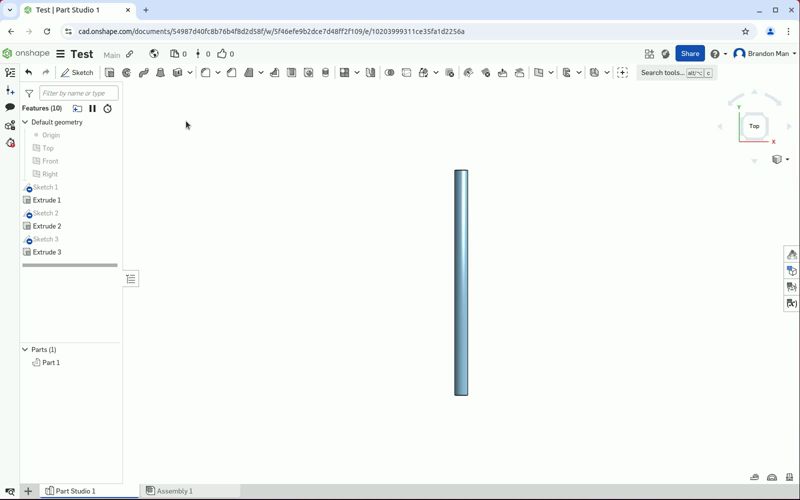
key(shift+h)
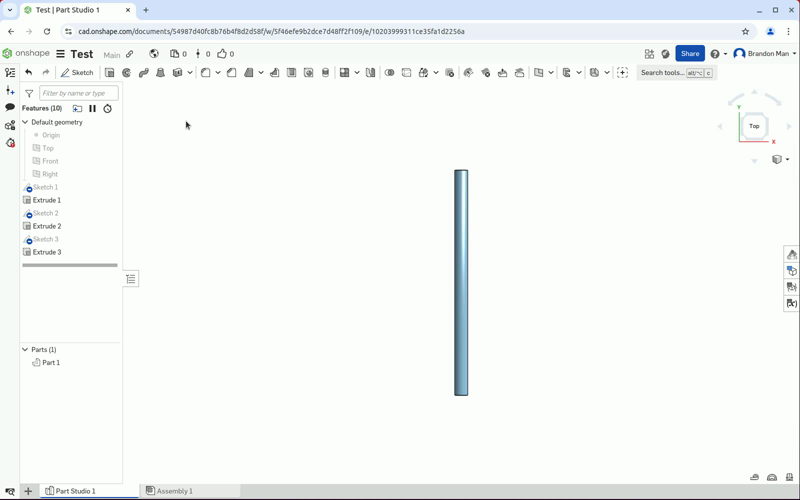
key(shift+h)
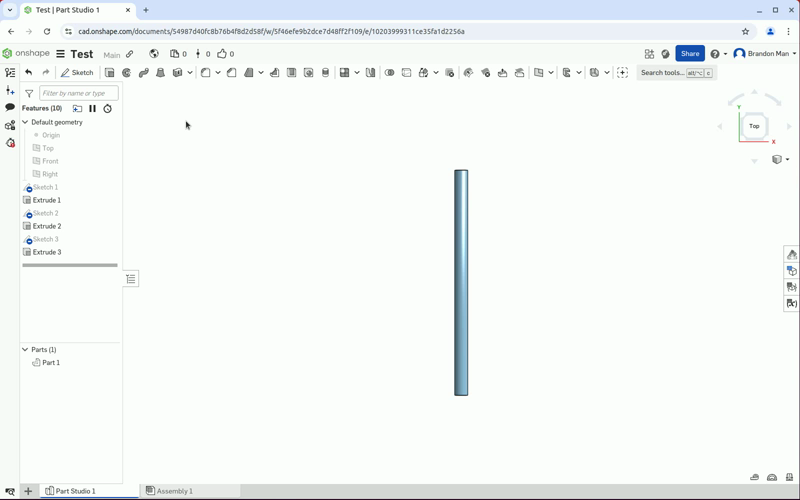
mouse_move(73, 189)
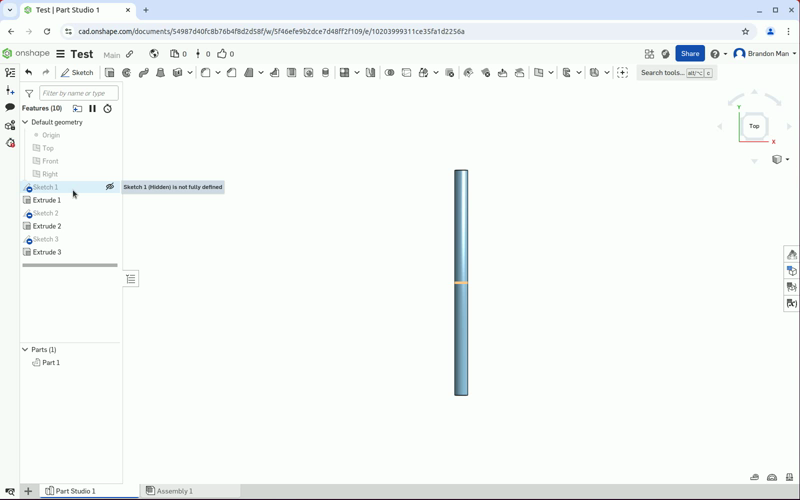
click(73, 189)
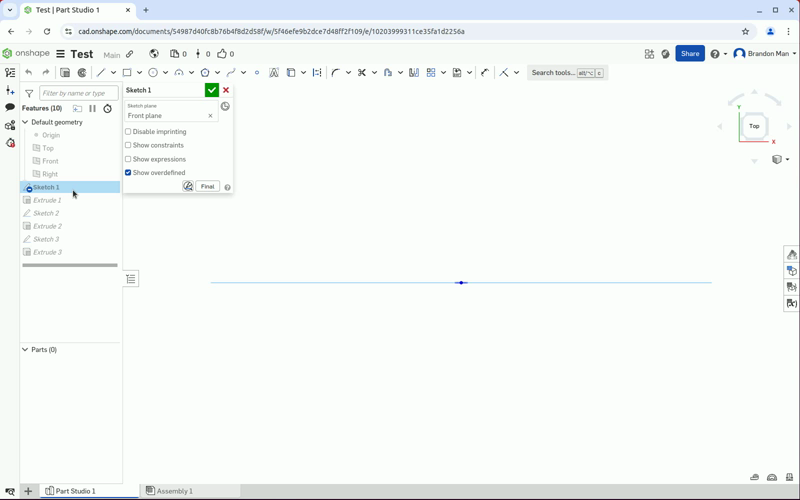
mouse_move(229, 92)
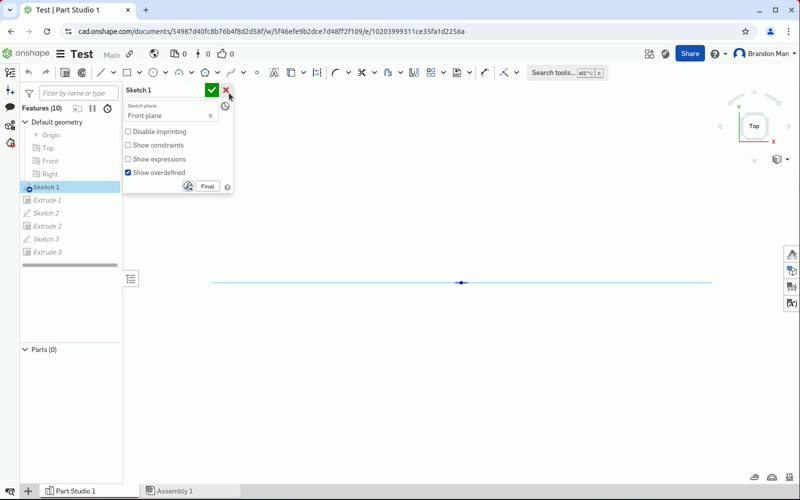
click(229, 92)
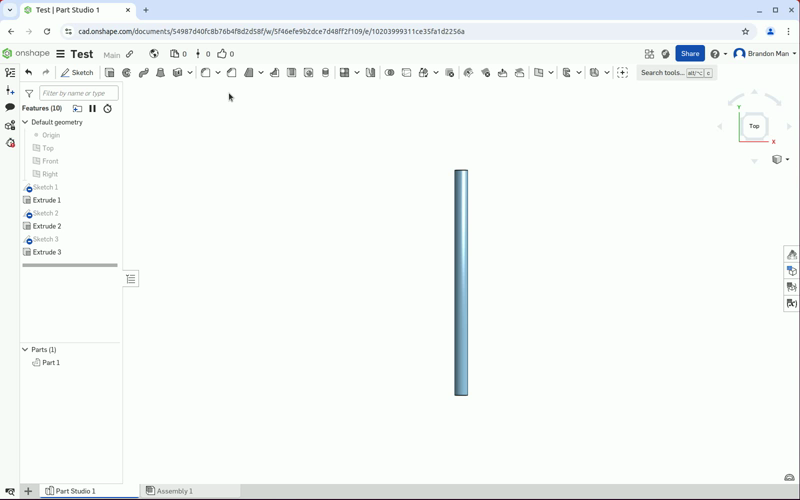
mouse_move(73, 352)
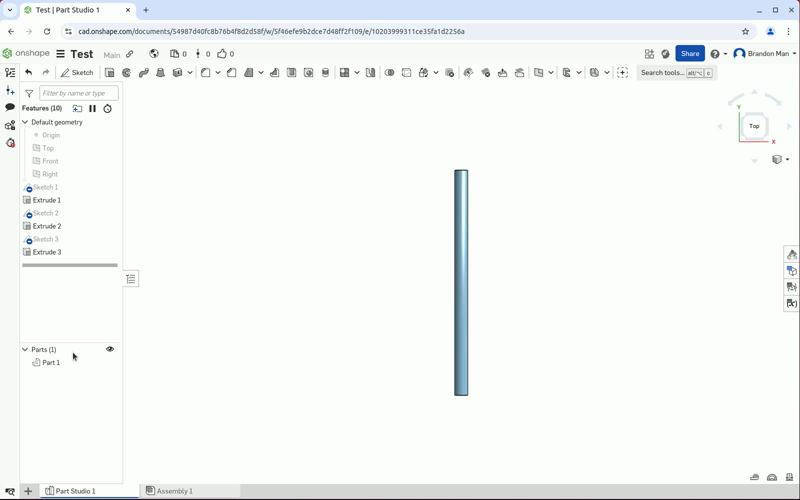
key(y)
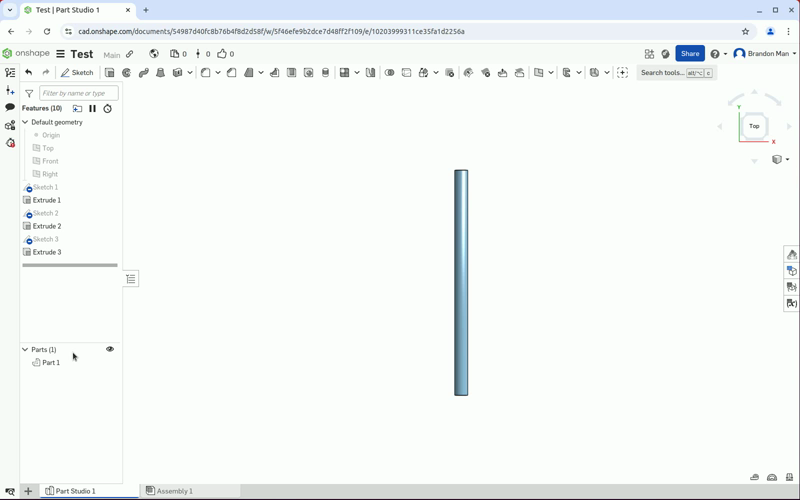
key(shift+p)
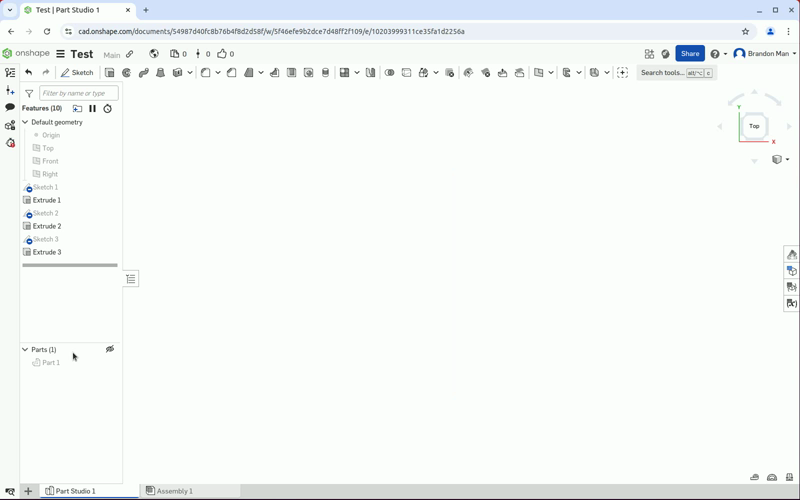
key(space)
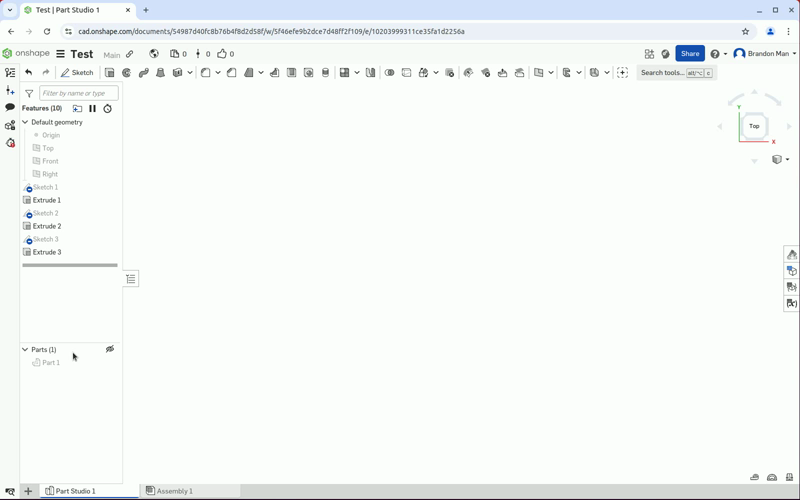
key_down(shift)
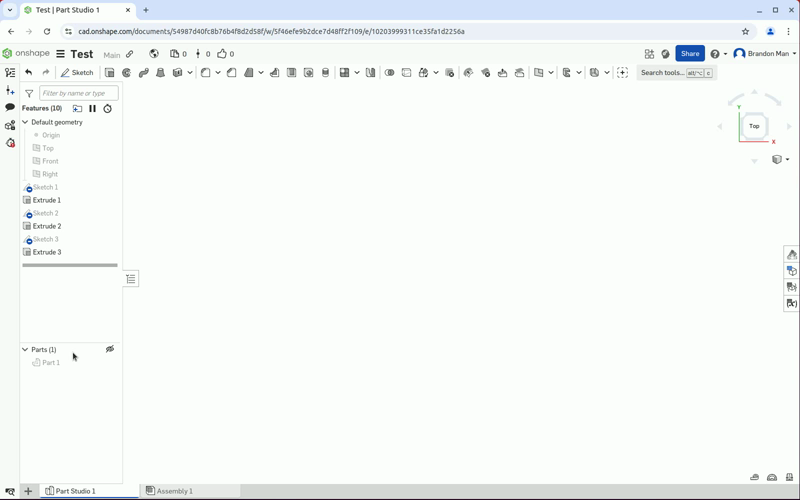
key(up)
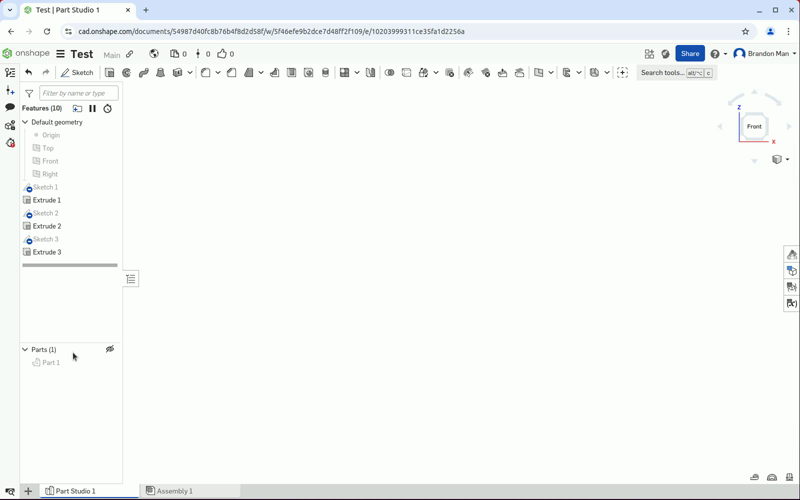
key_up(shift)
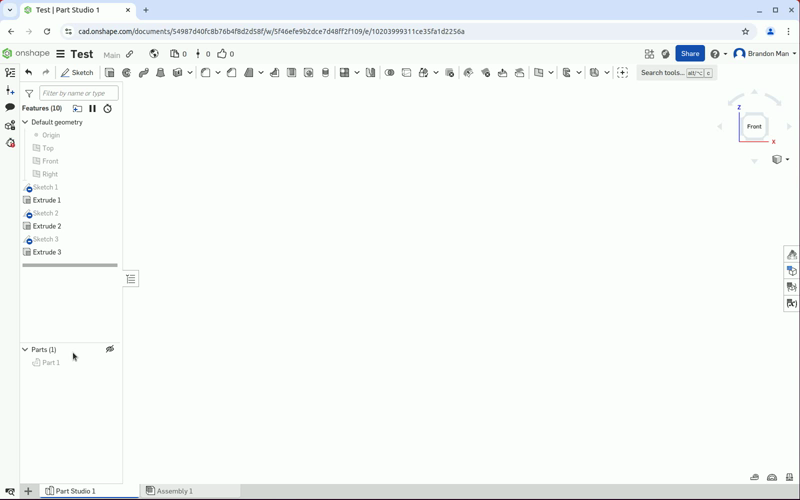
key(space)
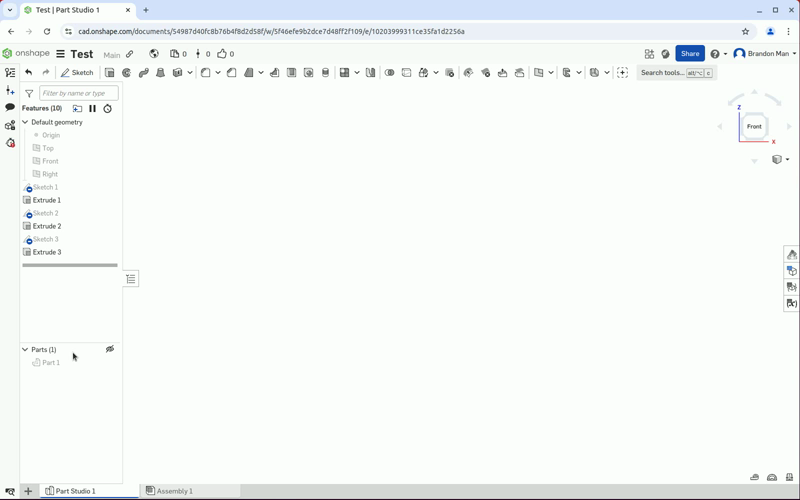
key_down(shift)
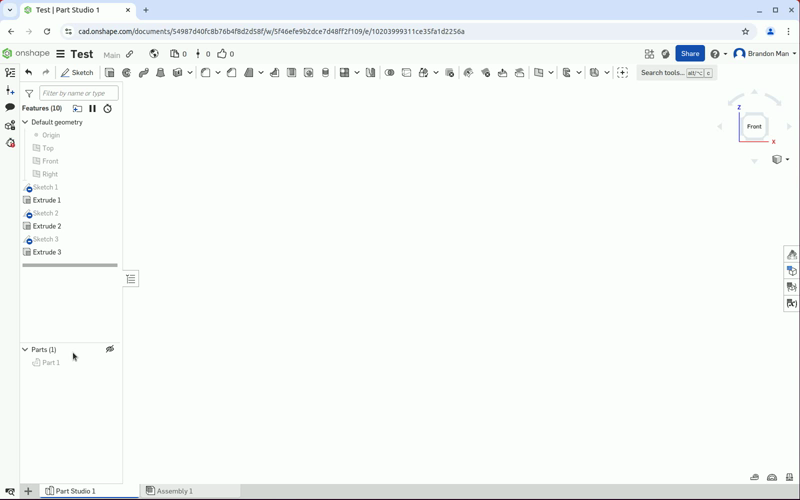
key(left)
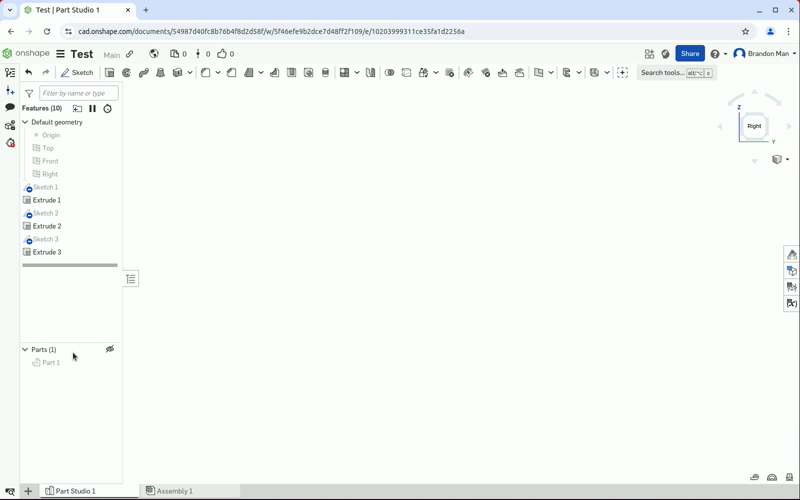
key_up(shift)
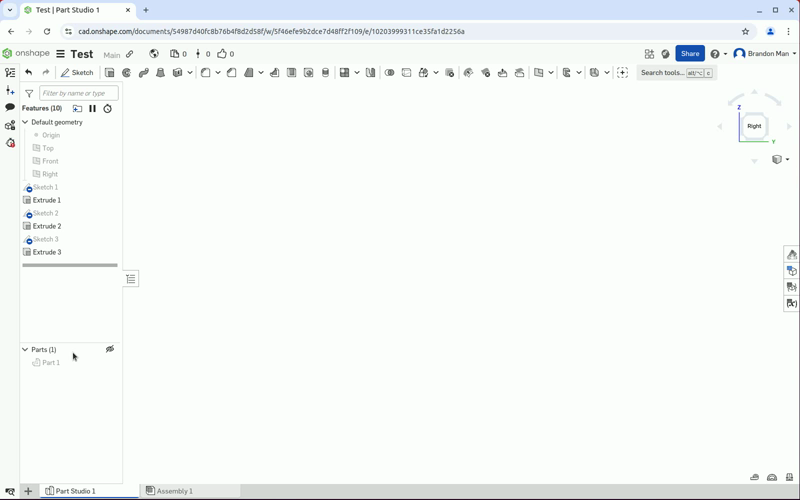
mouse_move(73, 352)
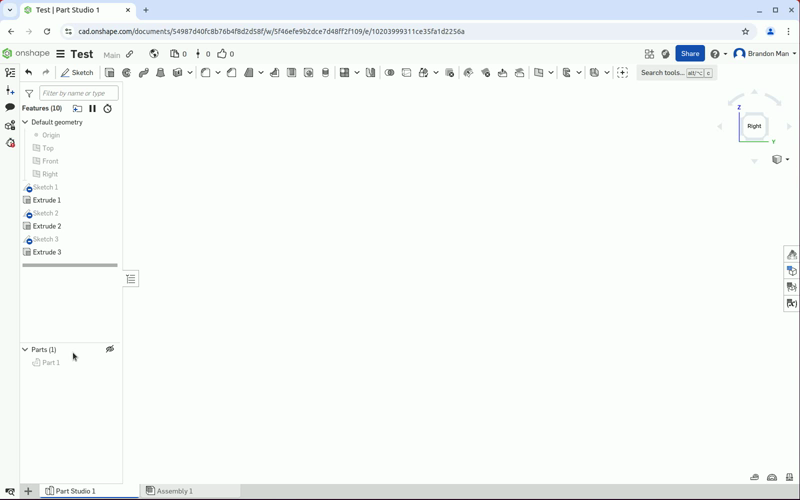
key(shift+y)
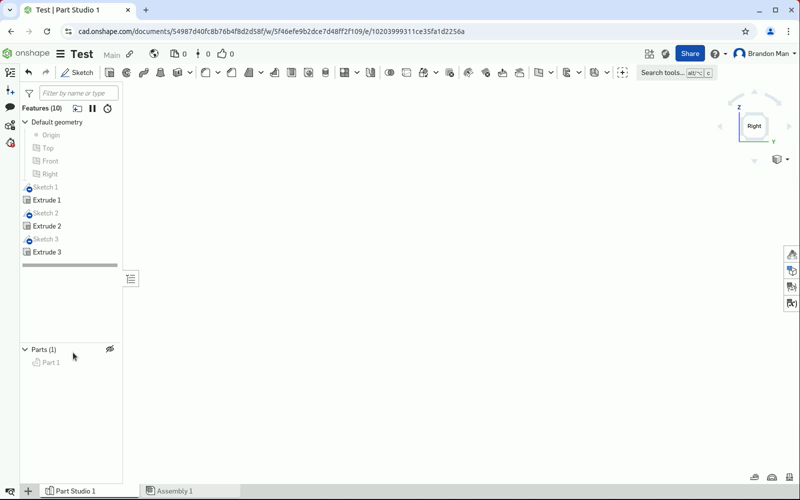
key(shift+s)
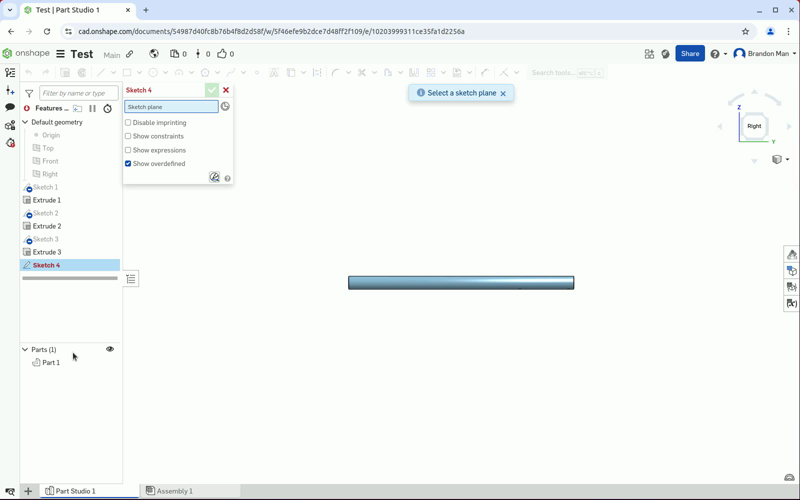
mouse_move(73, 176)
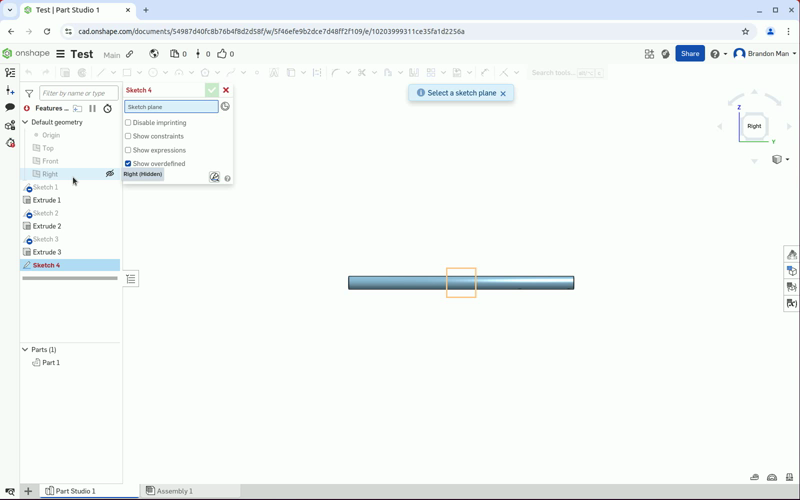
click(73, 176)
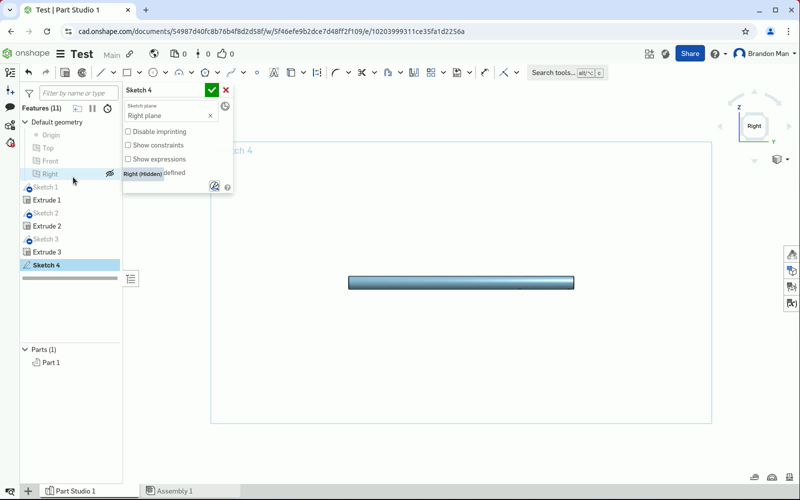
mouse_move(73, 352)
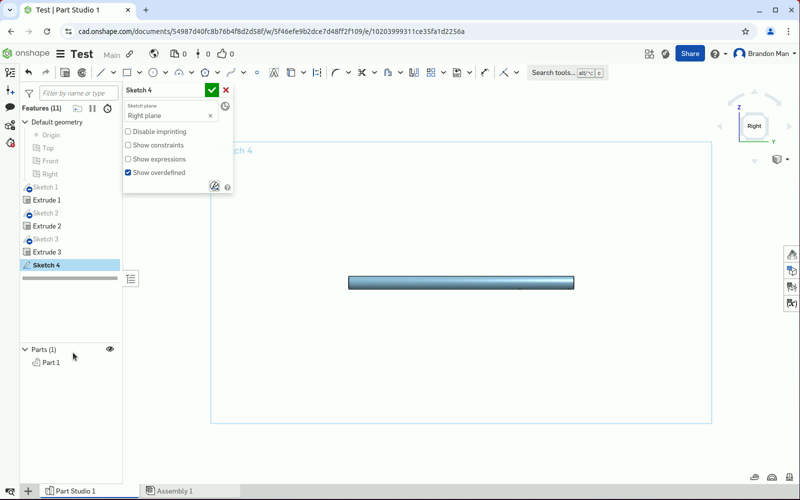
key(y)
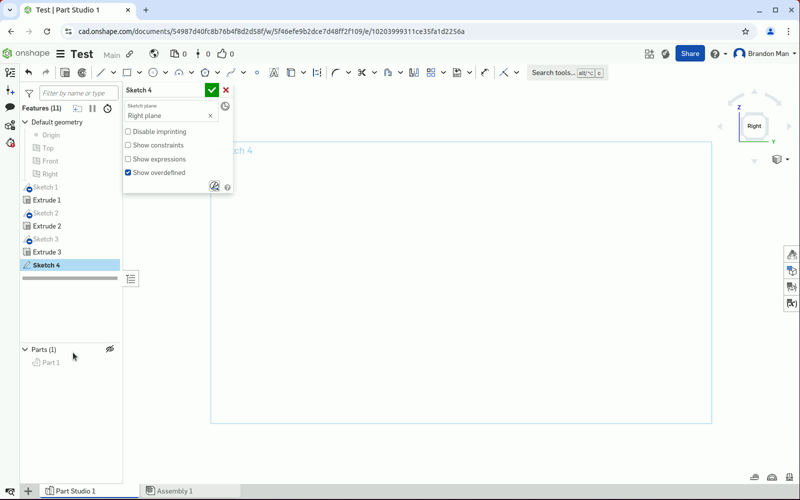
key(c)
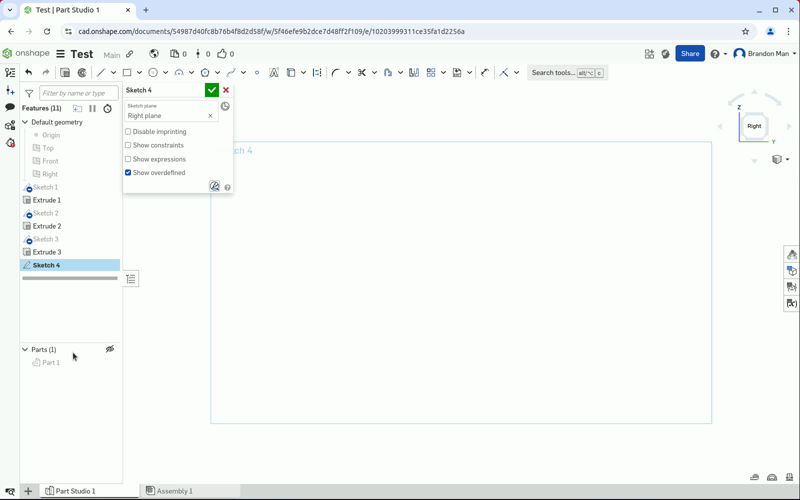
key_down(shift)
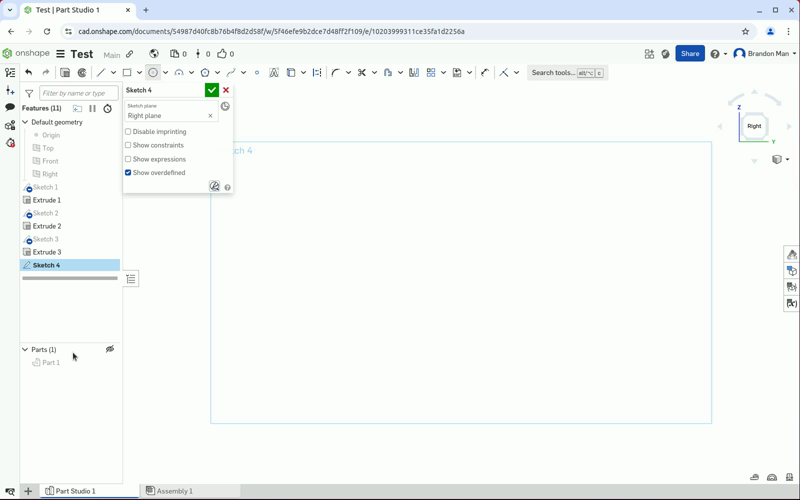
mouse_move(545, 282)
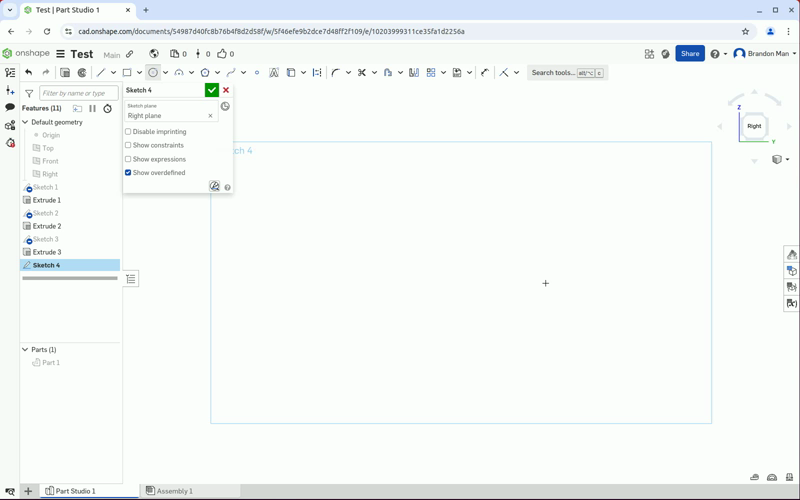
click(545, 282)
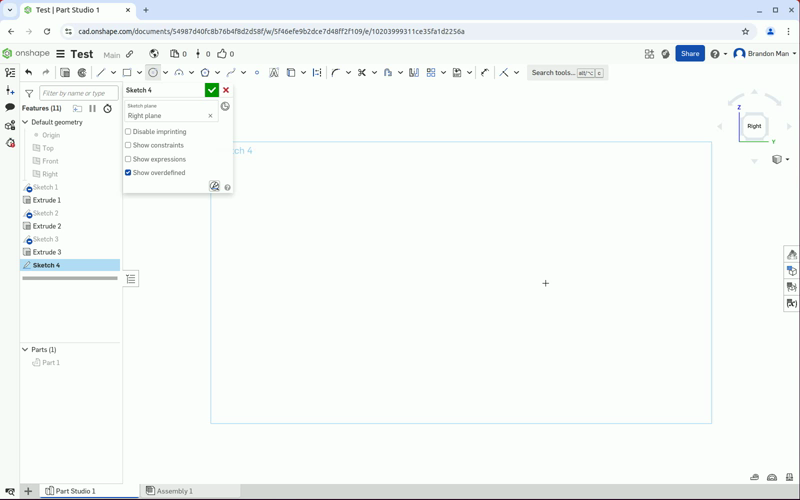
key_up(shift)
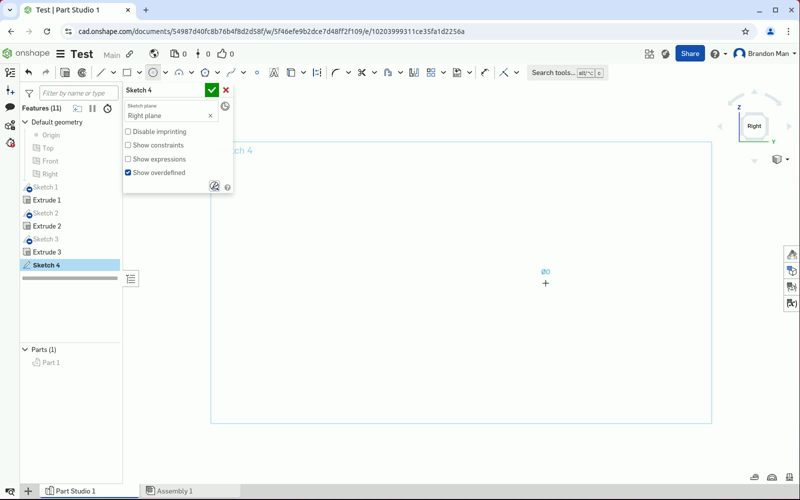
mouse_move(547, 282)
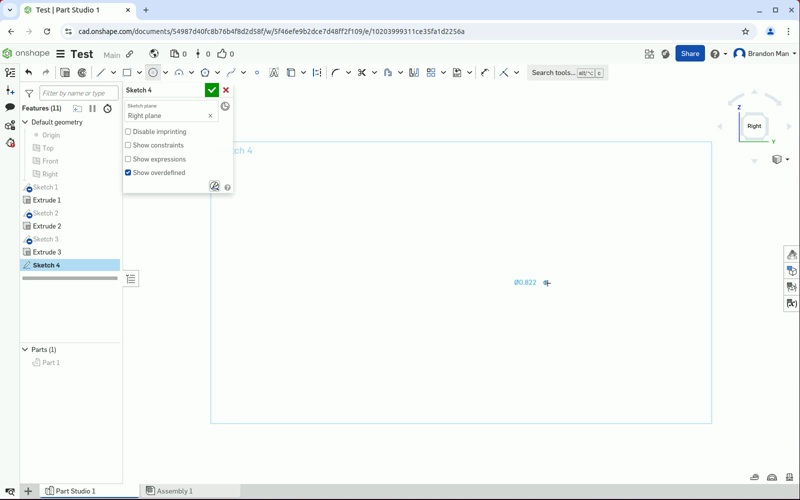
scroll(6)
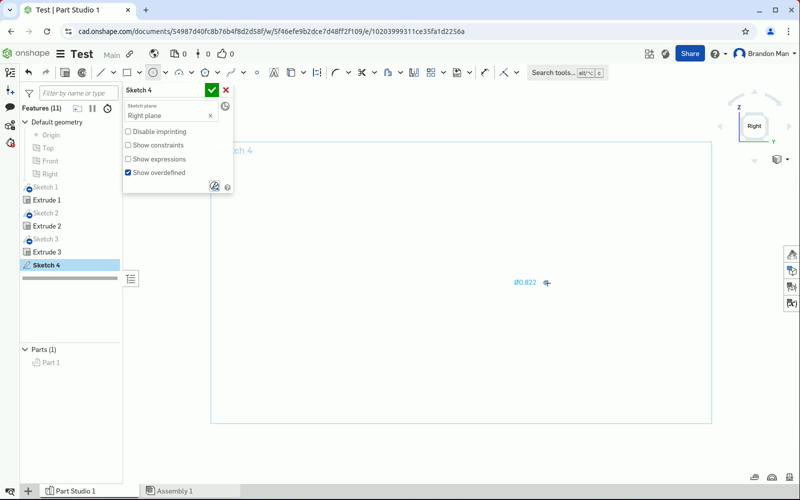
scroll(6)
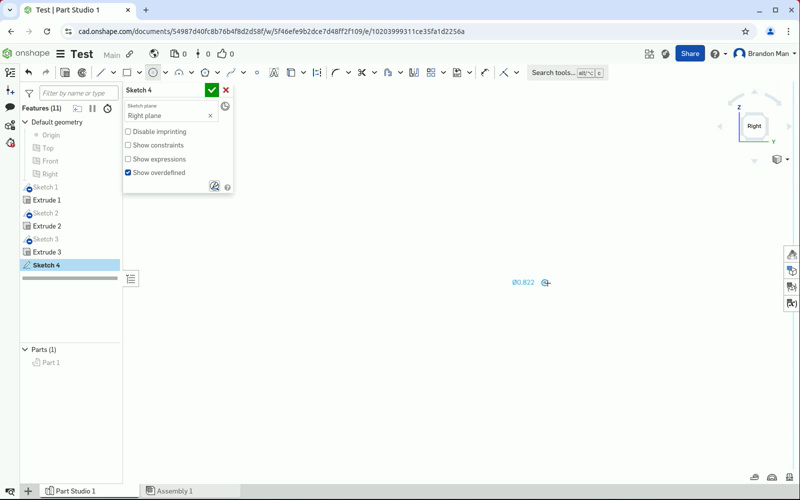
scroll(6)
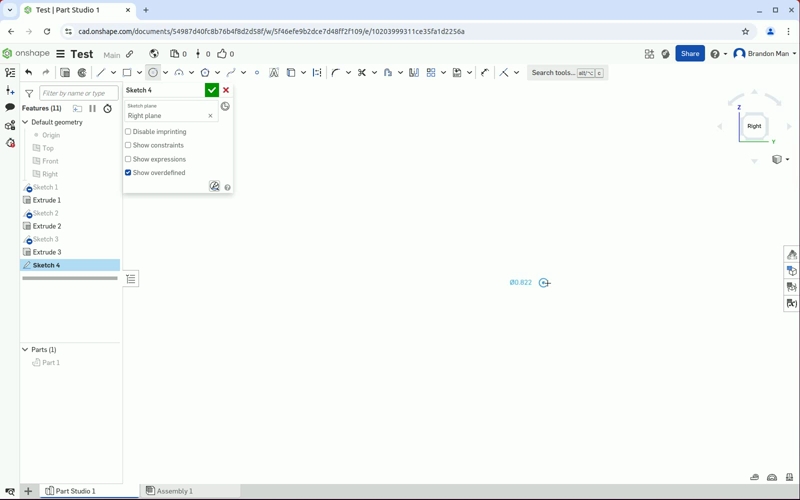
scroll(6)
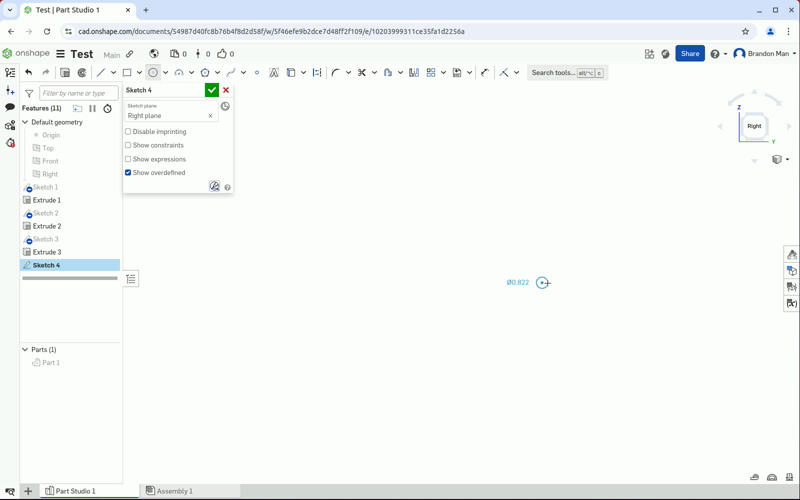
scroll(6)
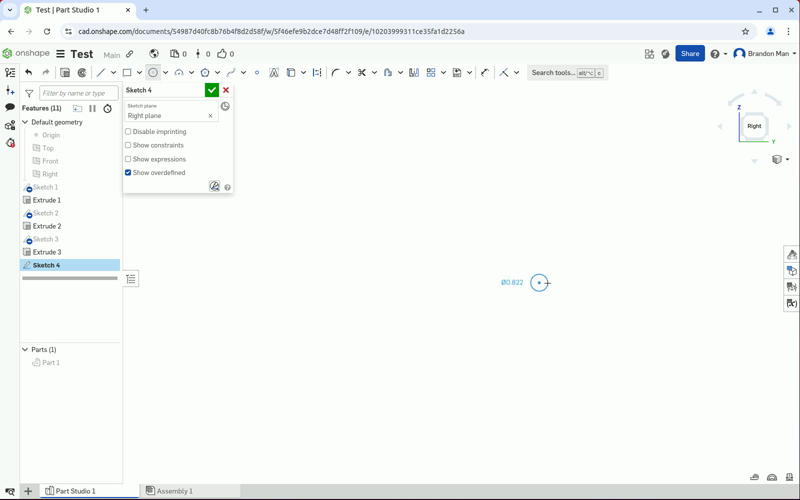
scroll(6)
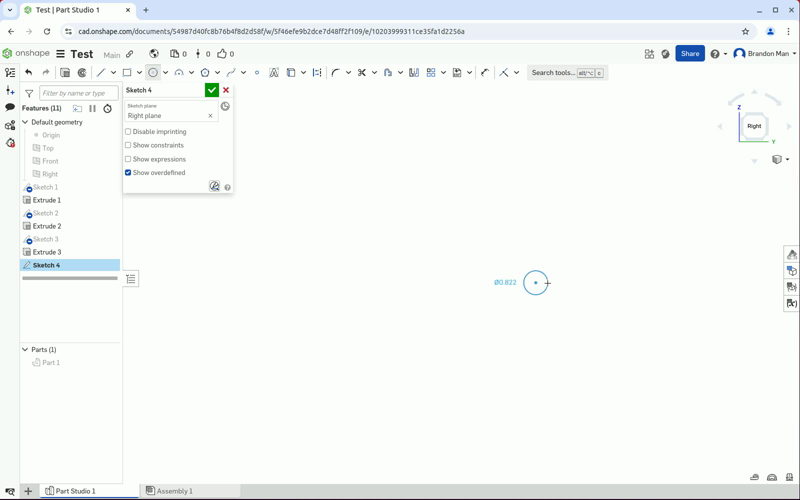
scroll(6)
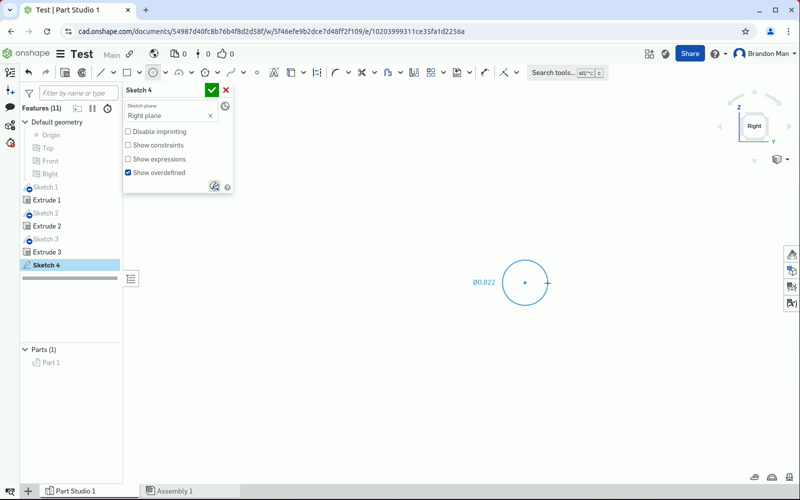
click(547, 282)
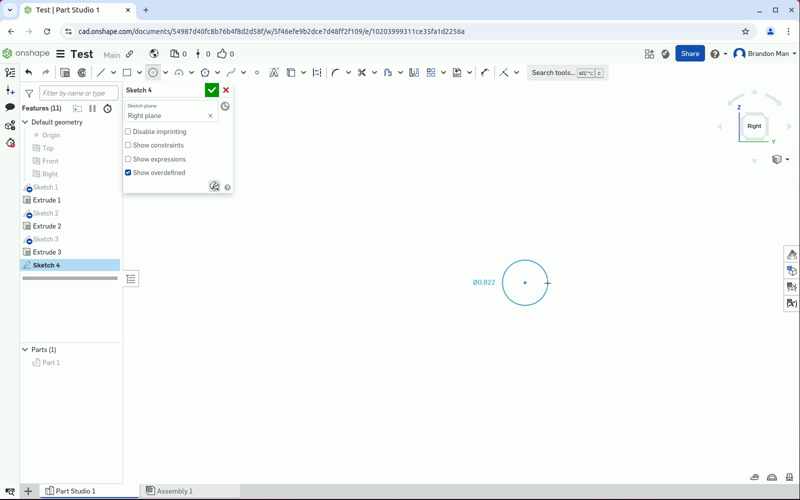
scroll(-6)
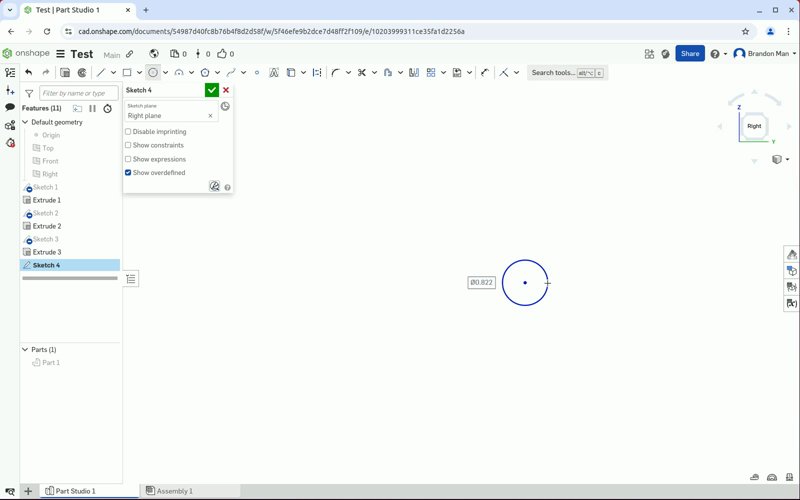
scroll(-6)
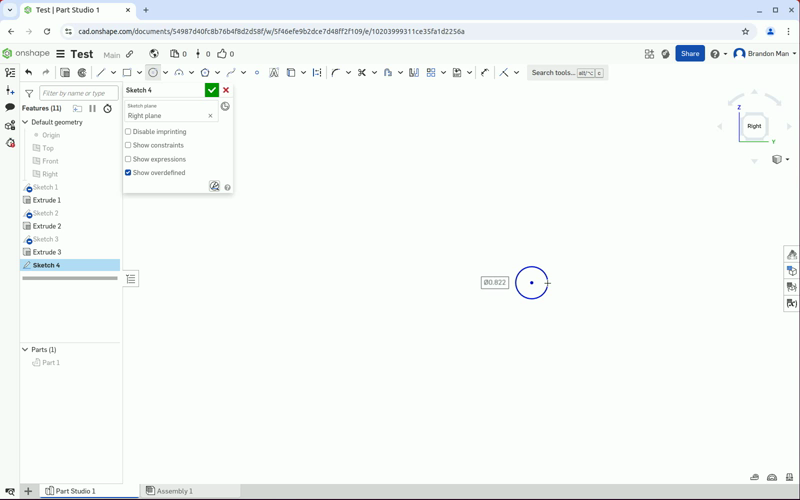
scroll(-6)
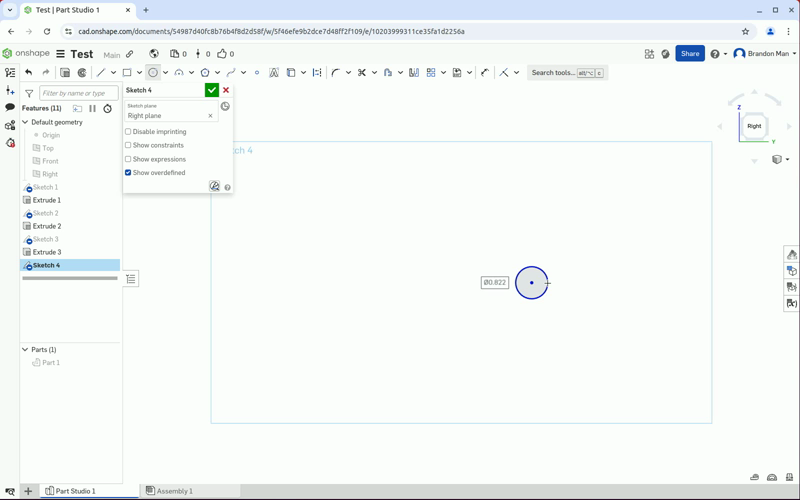
scroll(-6)
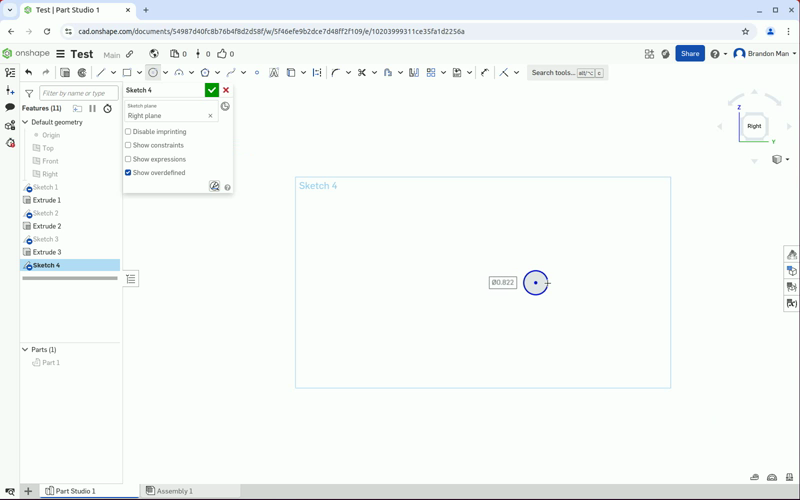
scroll(-6)
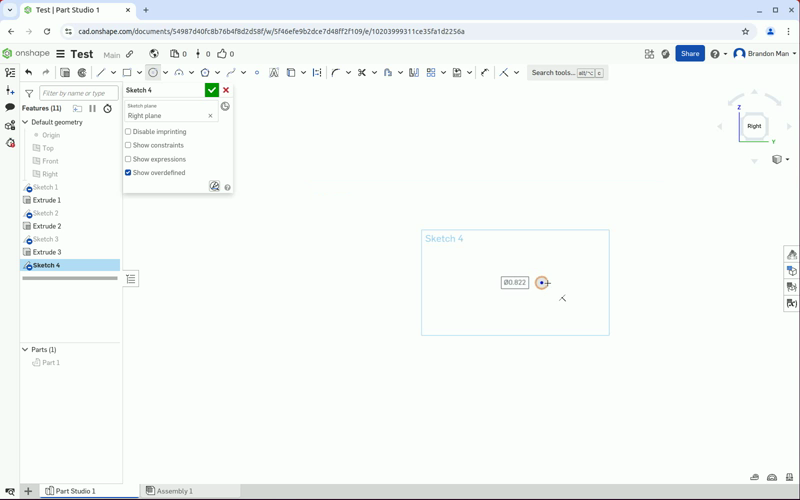
scroll(-6)
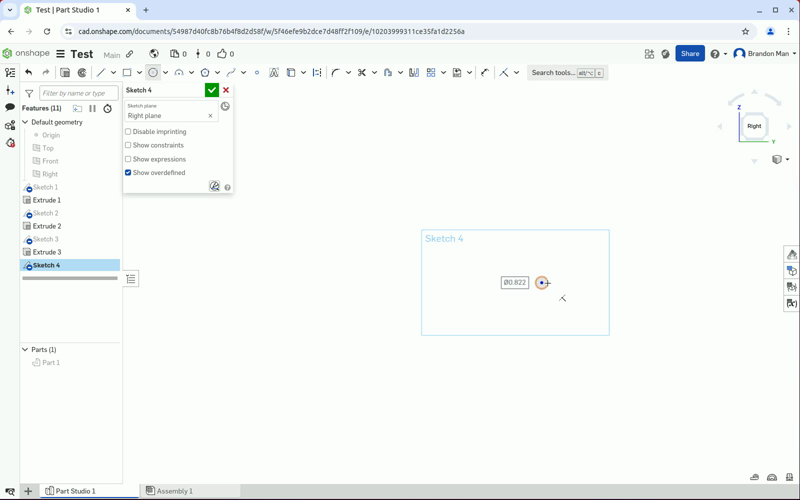
scroll(-6)
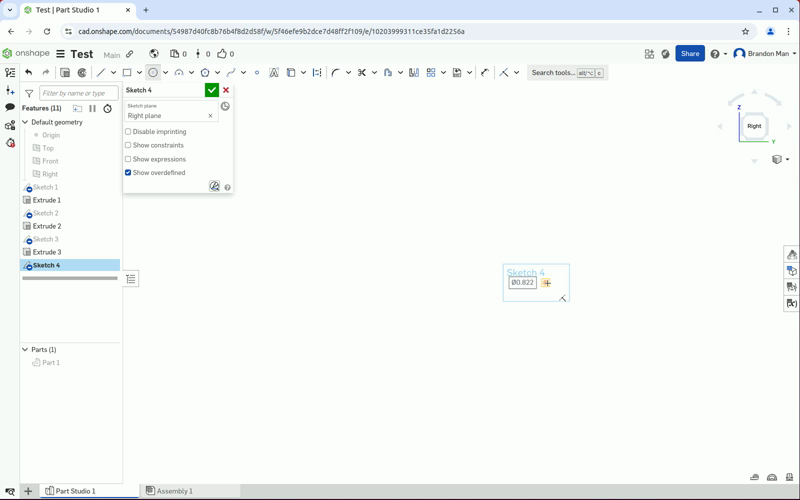
key(esc)
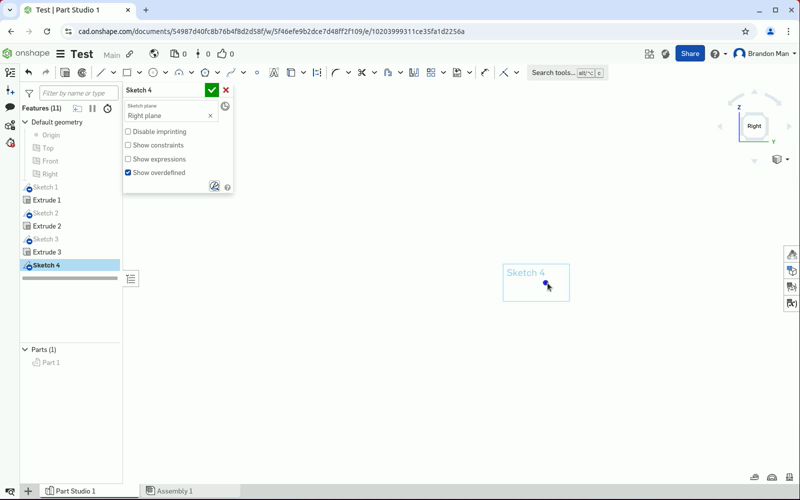
mouse_move(544, 282)
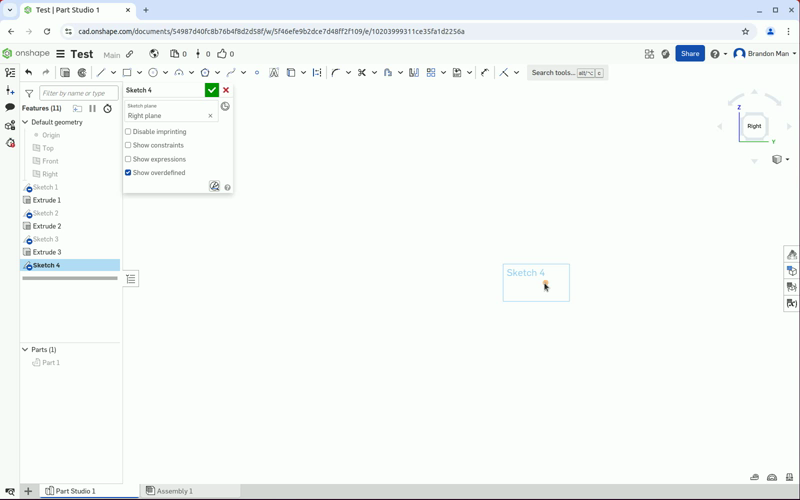
scroll(6)
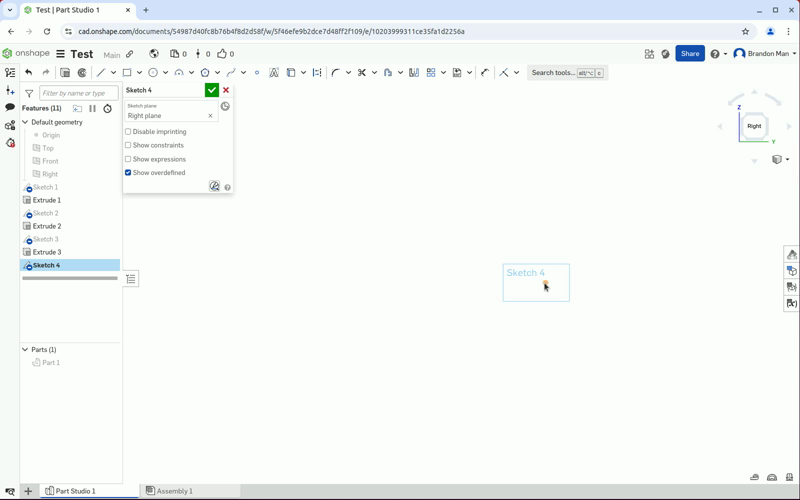
scroll(6)
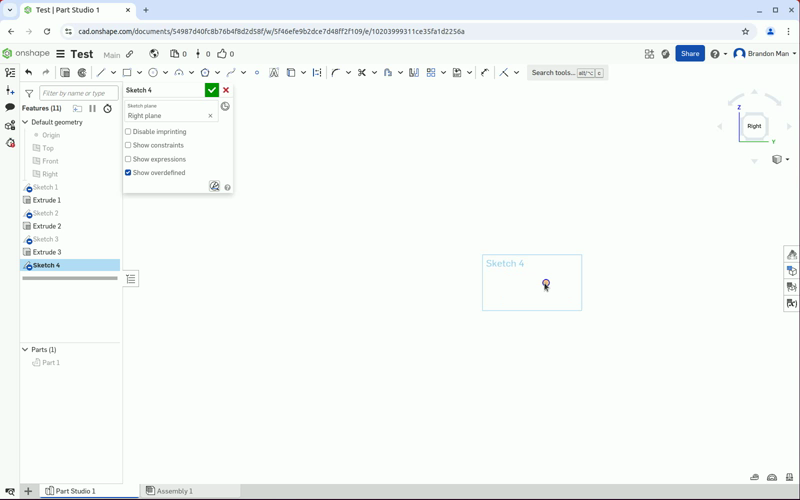
scroll(6)
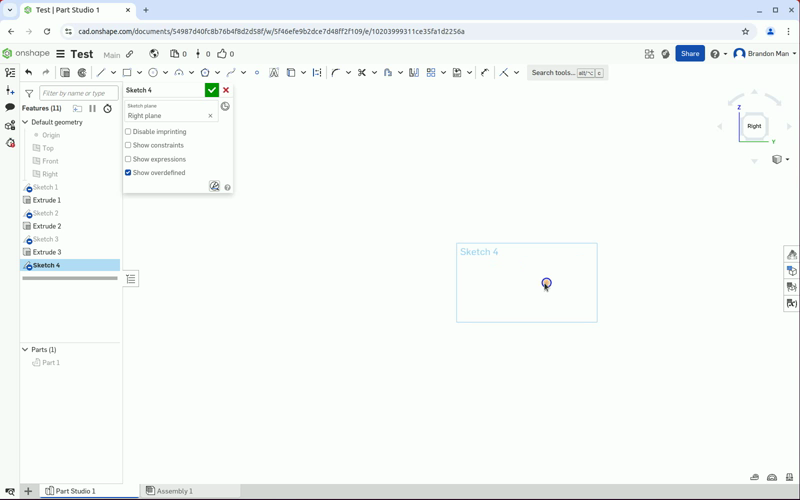
scroll(6)
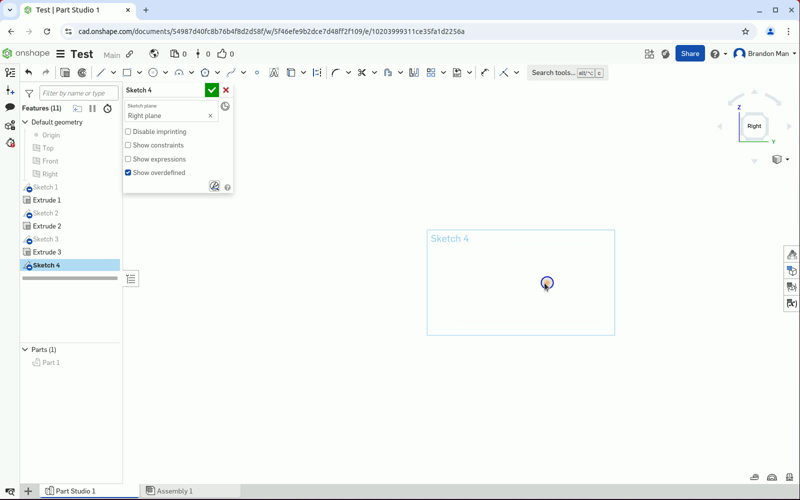
scroll(6)
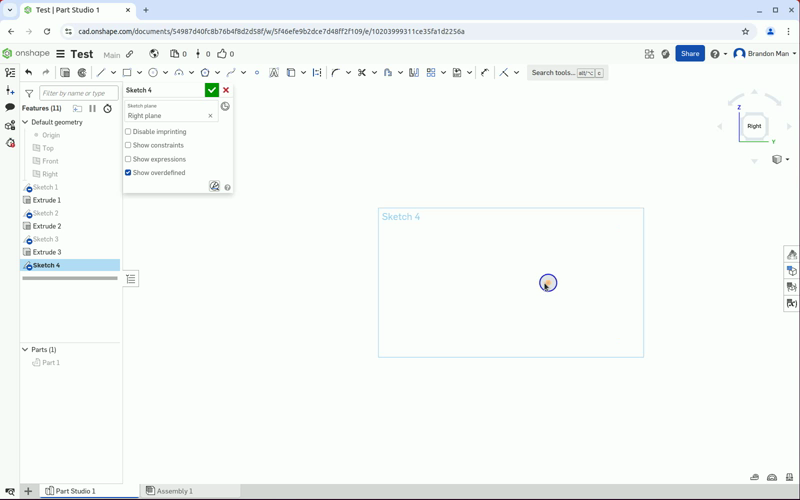
scroll(6)
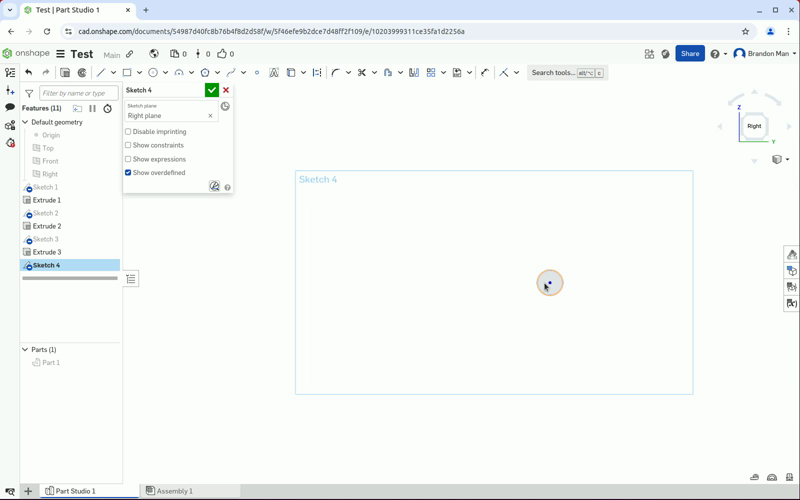
scroll(6)
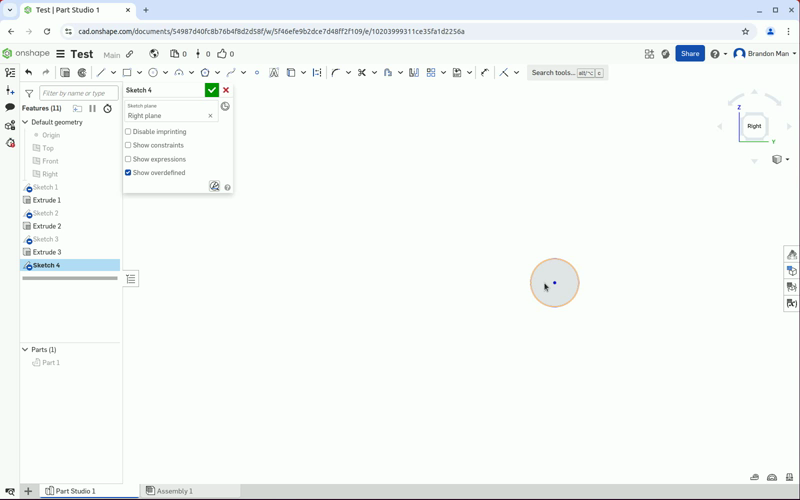
click(544, 282)
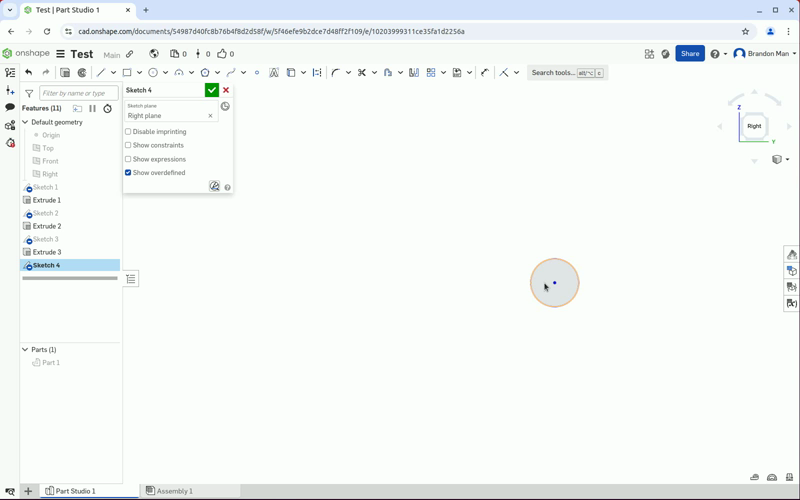
scroll(-6)
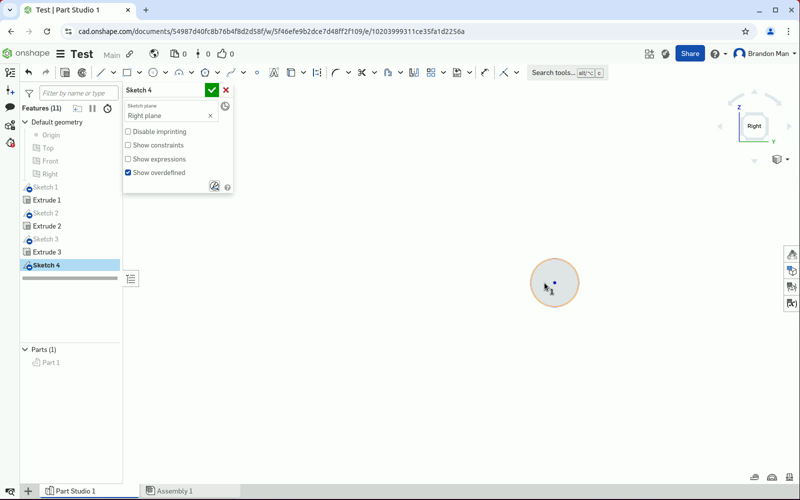
scroll(-6)
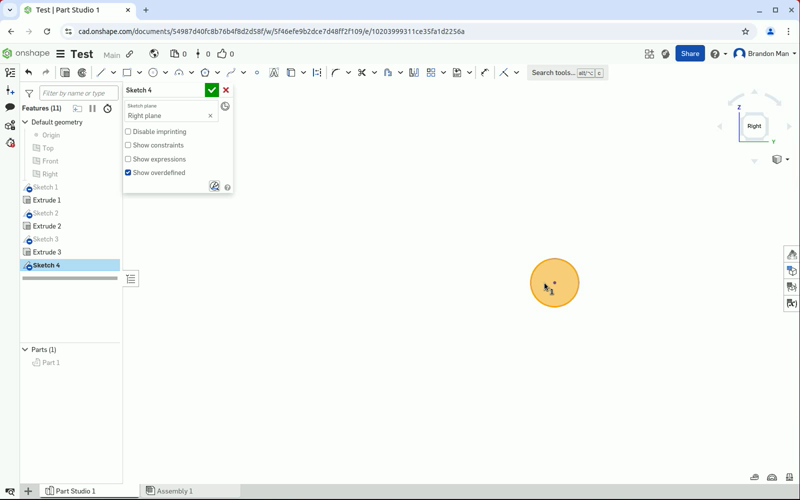
scroll(-6)
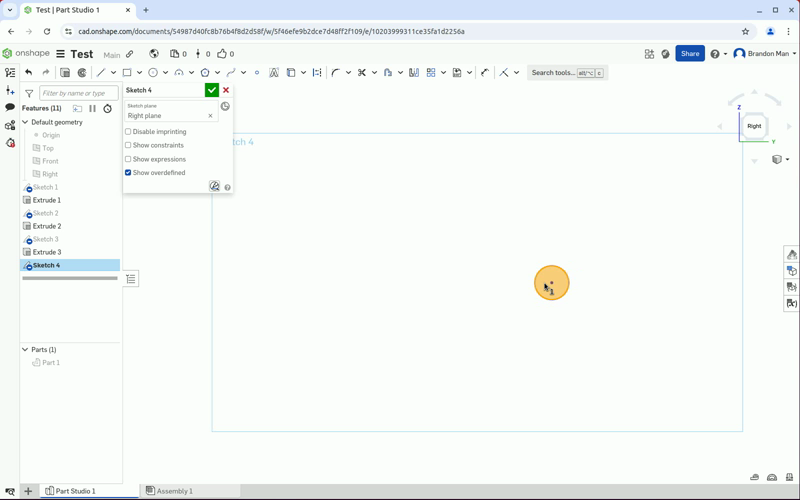
scroll(-6)
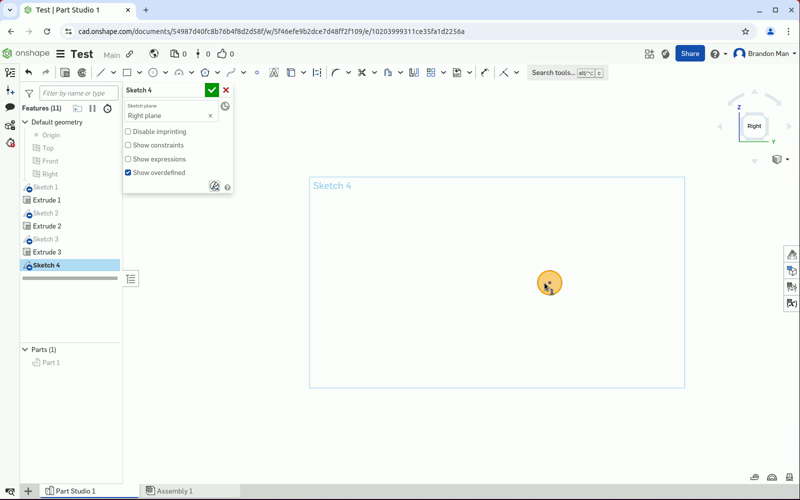
scroll(-6)
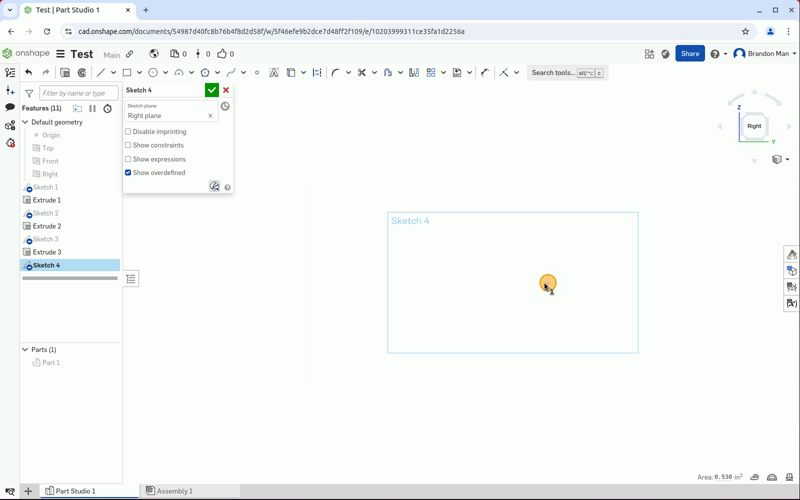
scroll(-6)
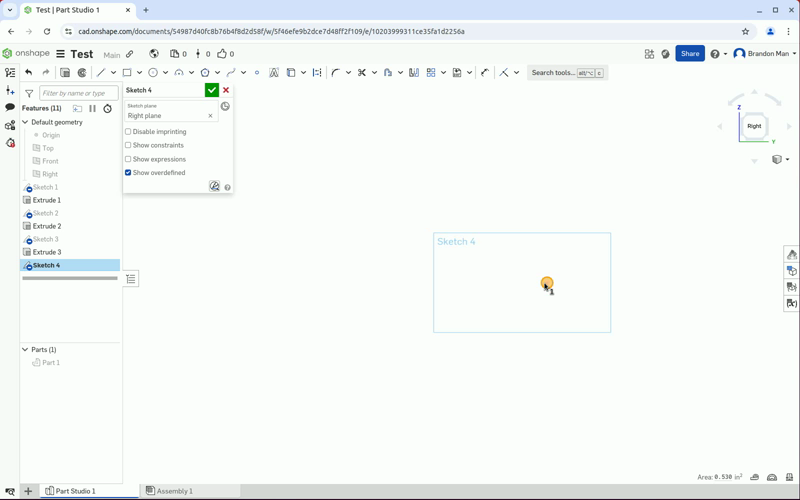
scroll(-6)
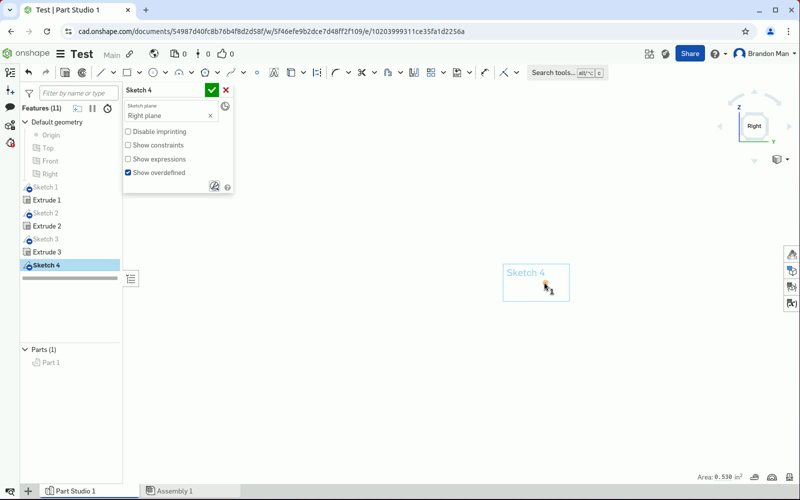
mouse_move(73, 352)
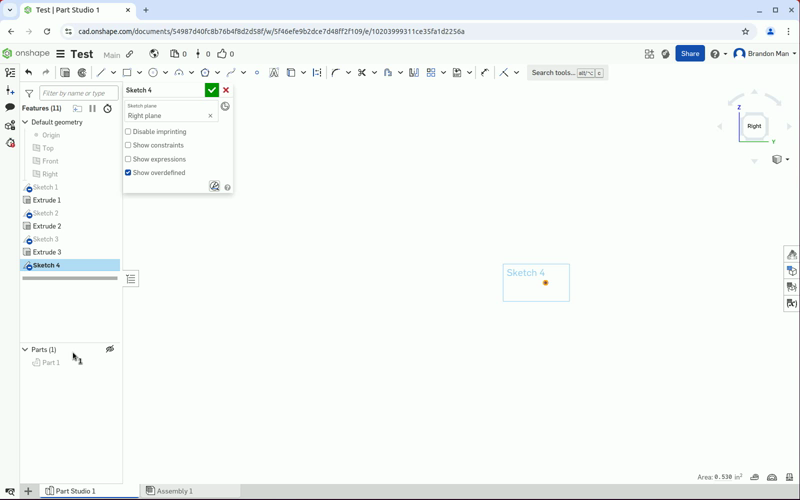
key(shift+y)
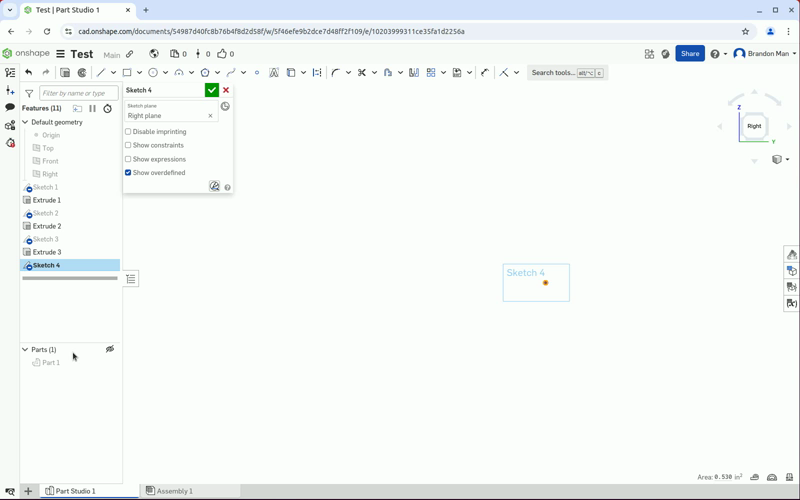
key(shift+e)
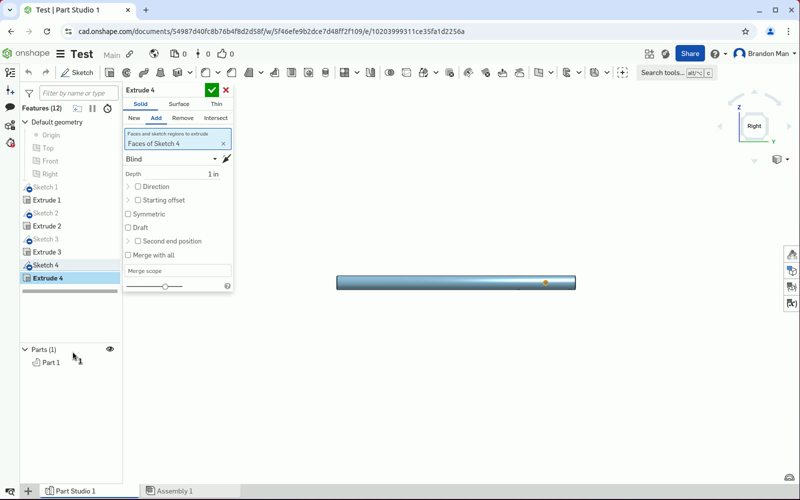
mouse_move(143, 106)
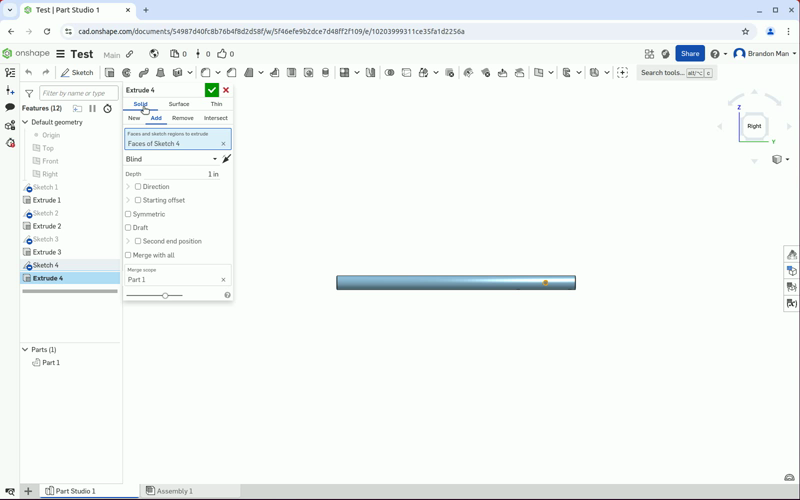
click(143, 106)
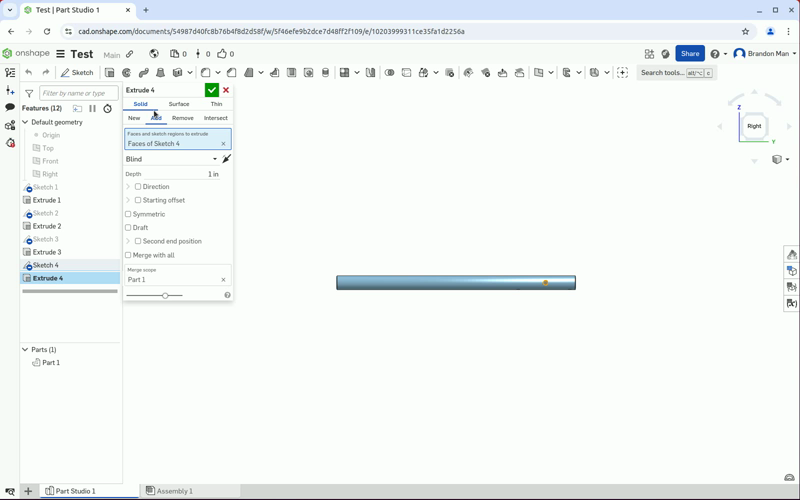
mouse_move(186, 120)
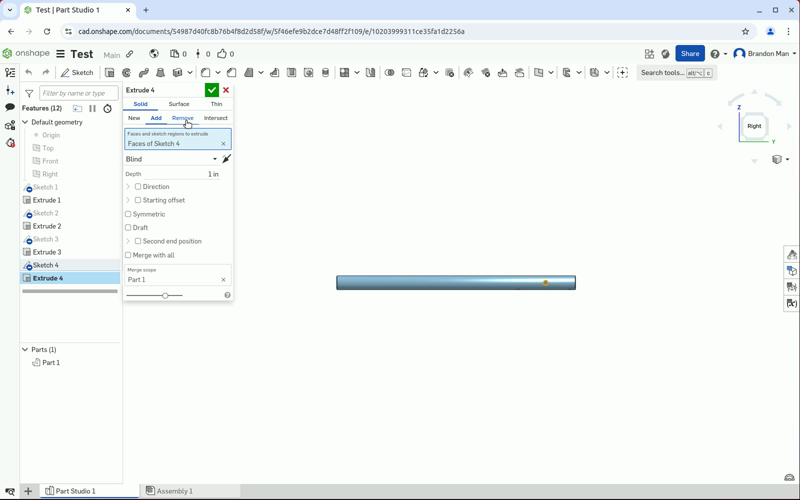
click(186, 120)
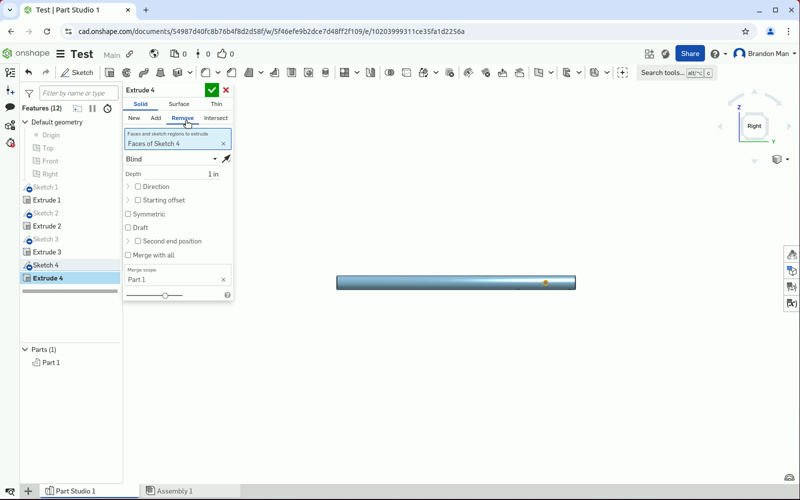
key(tab, 4)
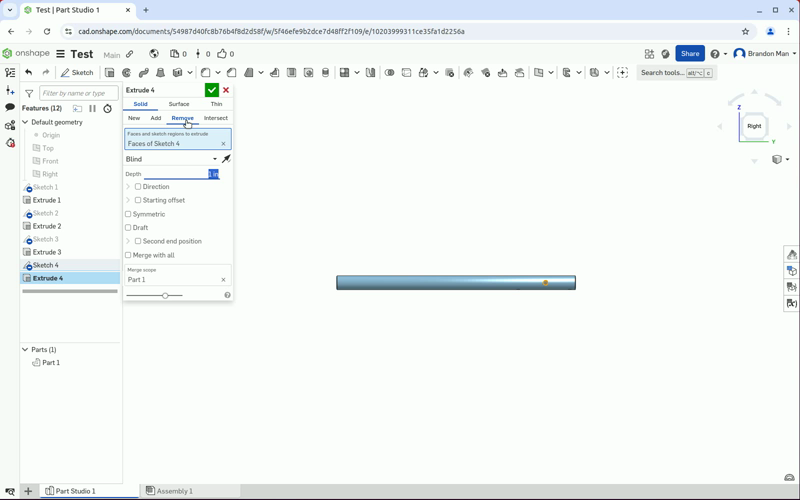
text(-2.408)
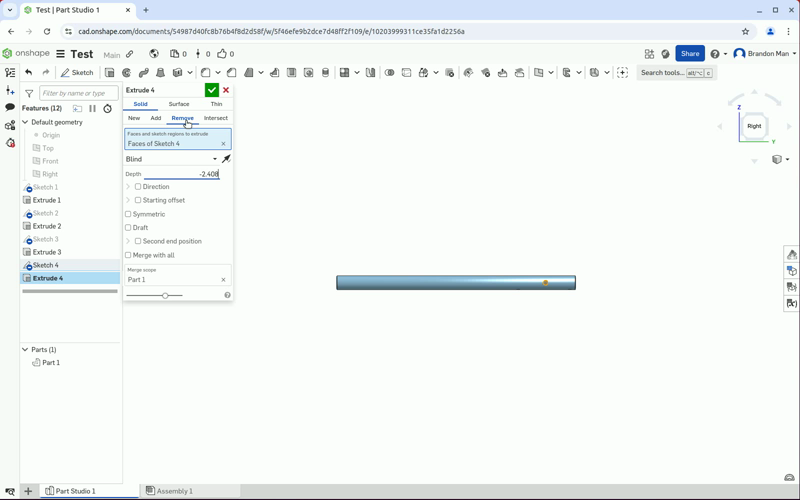
key(tab, 3)
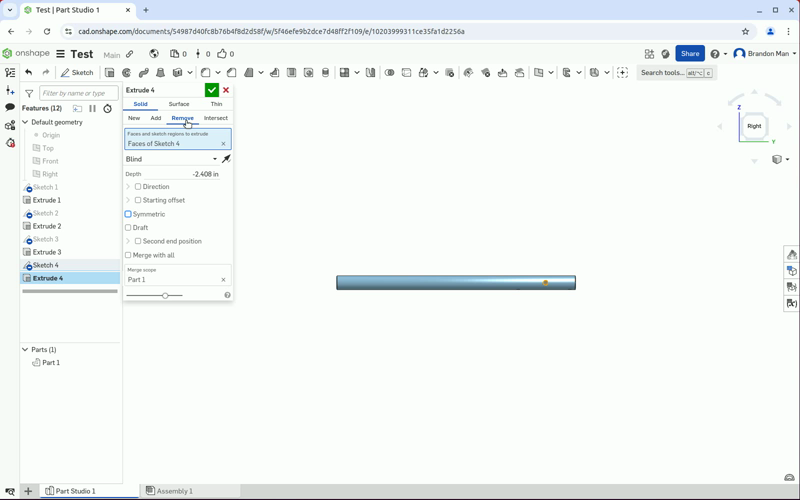
key(space)
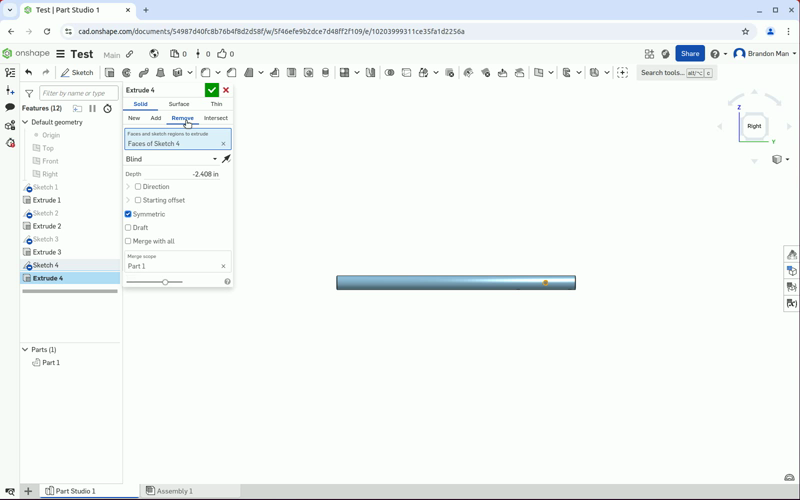
key(tab, 2)
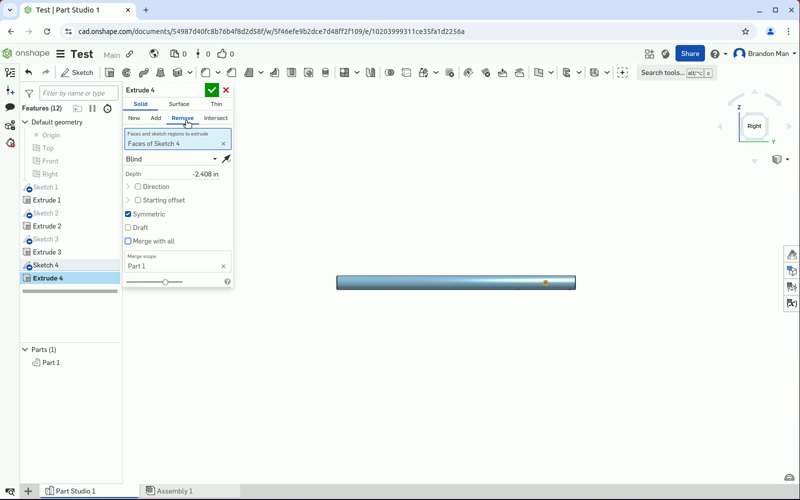
key(space)
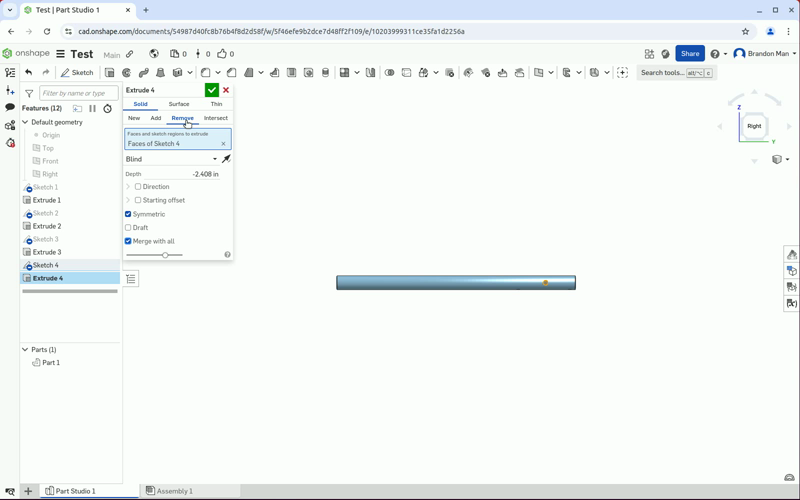
key(enter)
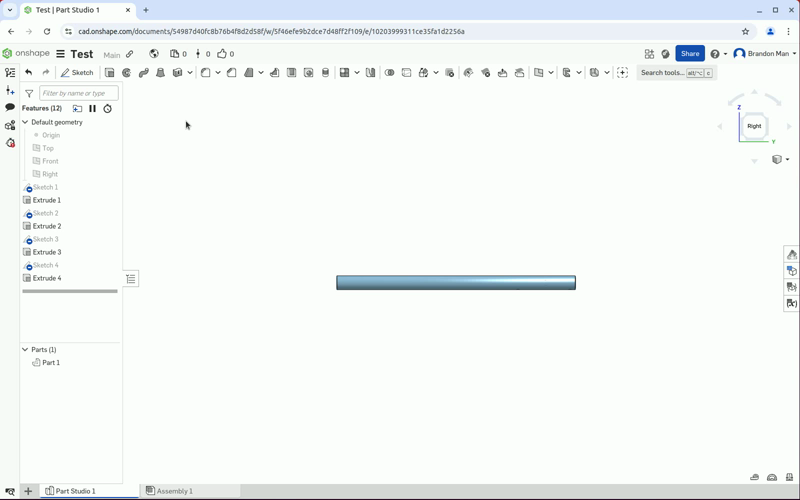
key(shift+h)
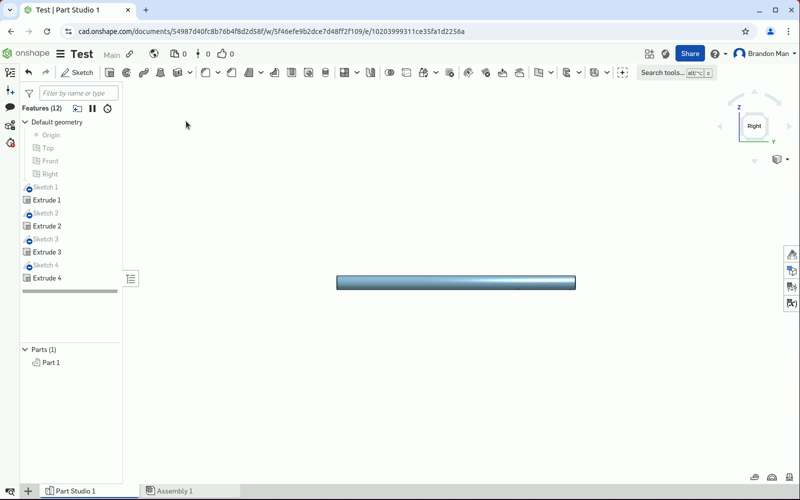
key(shift+h)
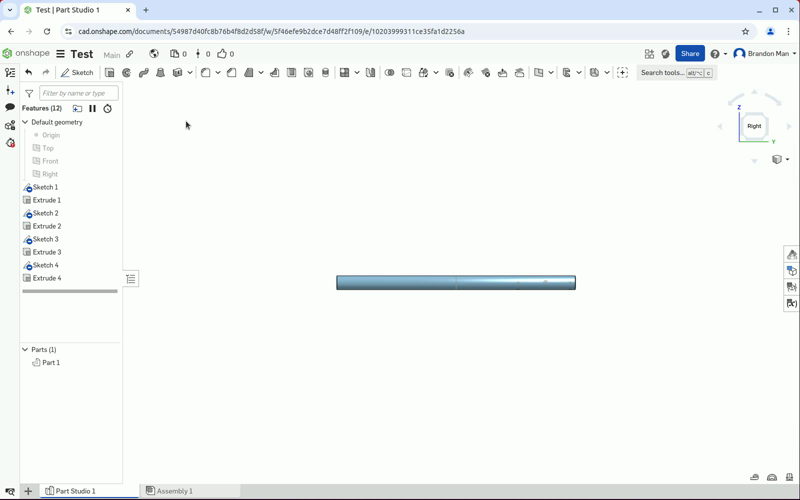
key(shift+7)
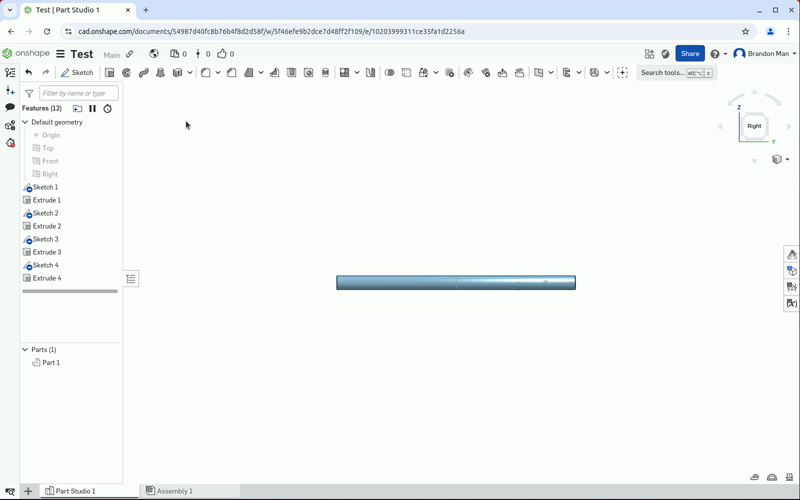
key(right, 2)
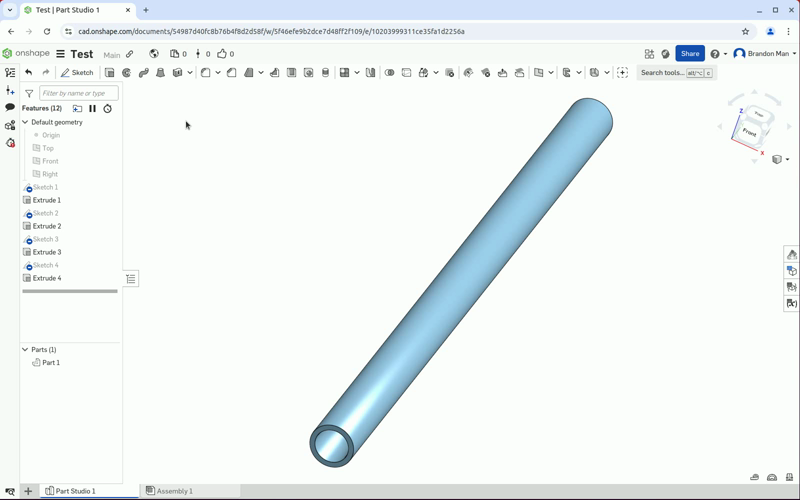
key(down, 2)
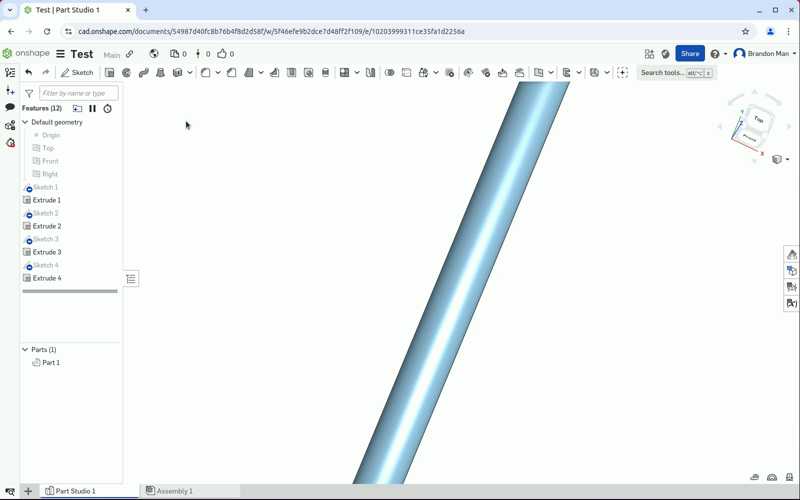
key(up, 2)
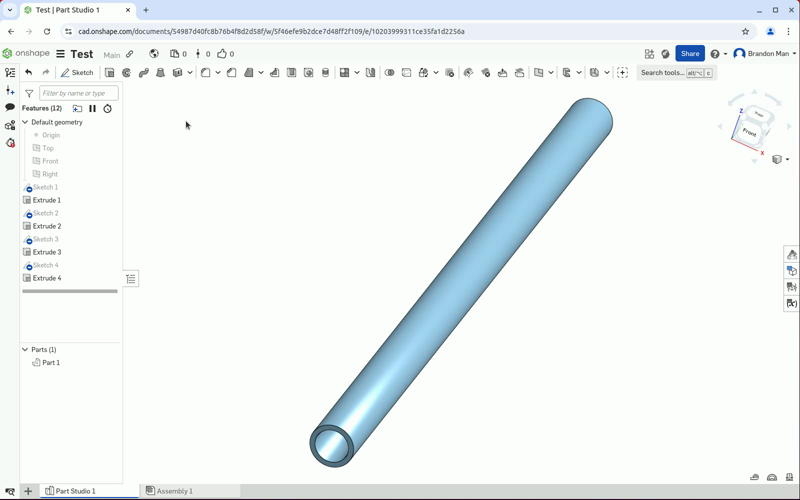
key(left, 2)
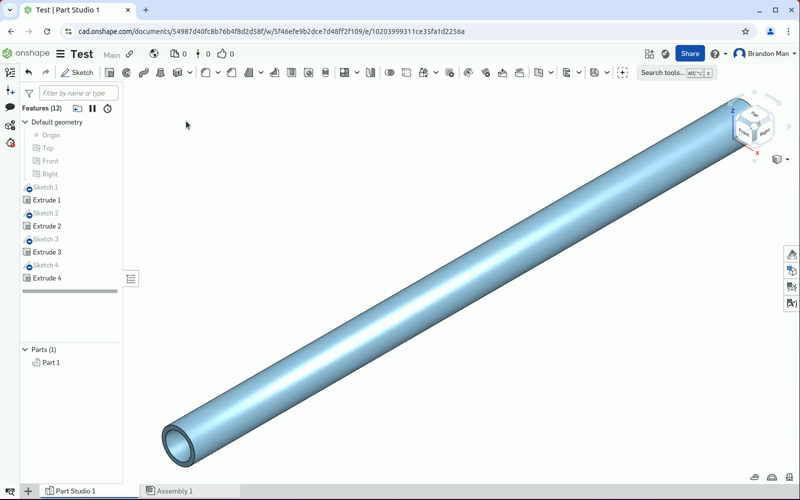
mouse_move(73, 189)
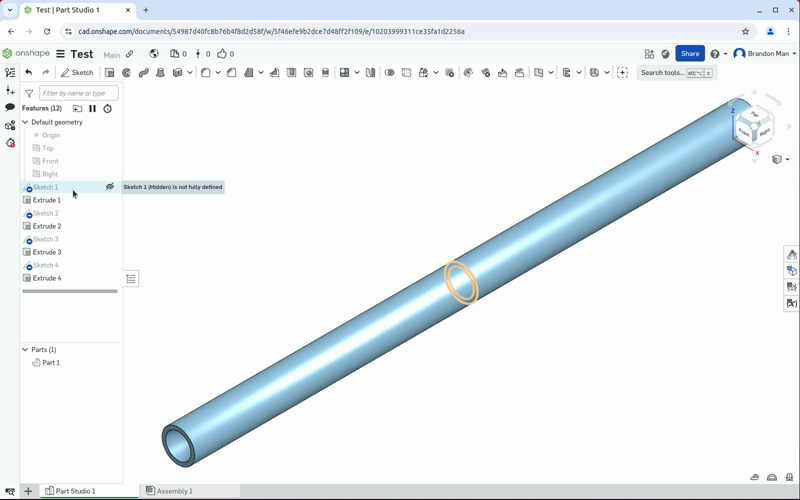
click(73, 189)